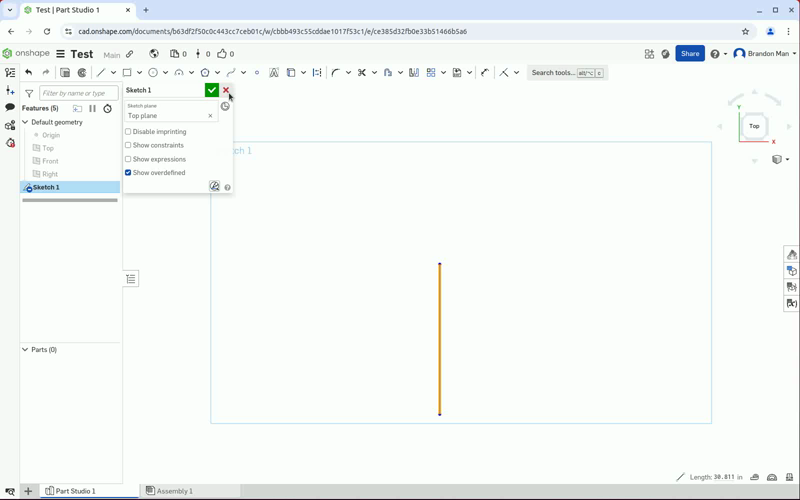
key(shift+h)
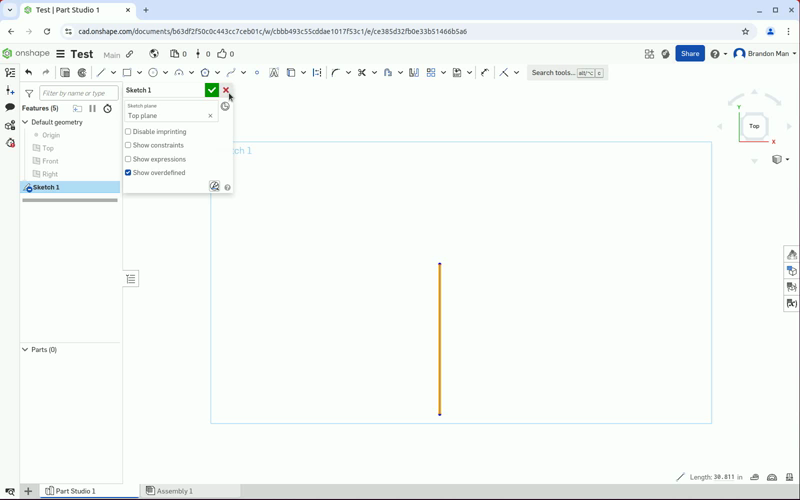
key(shift+s)
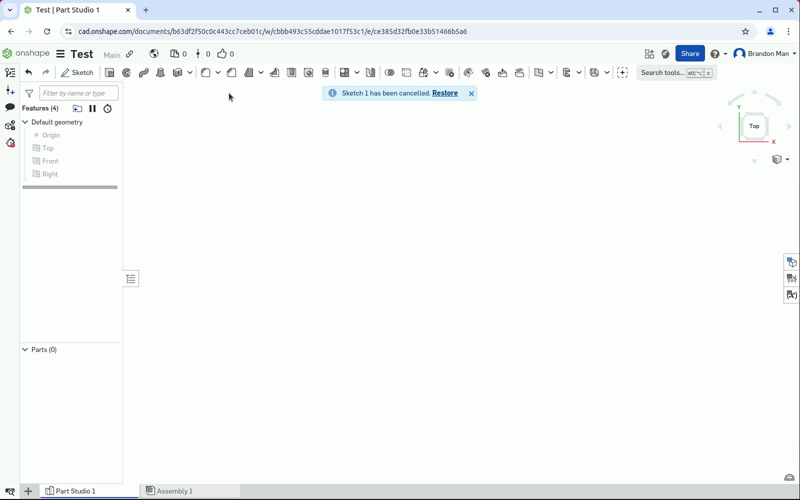
mouse_move(73, 150)
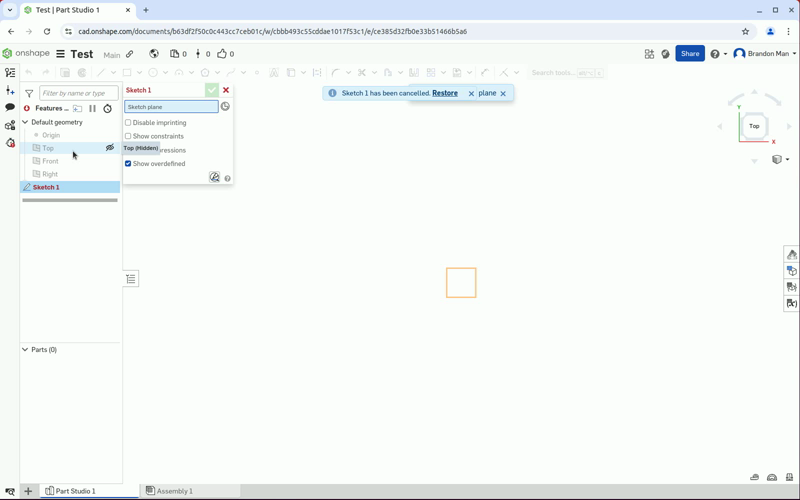
click(73, 150)
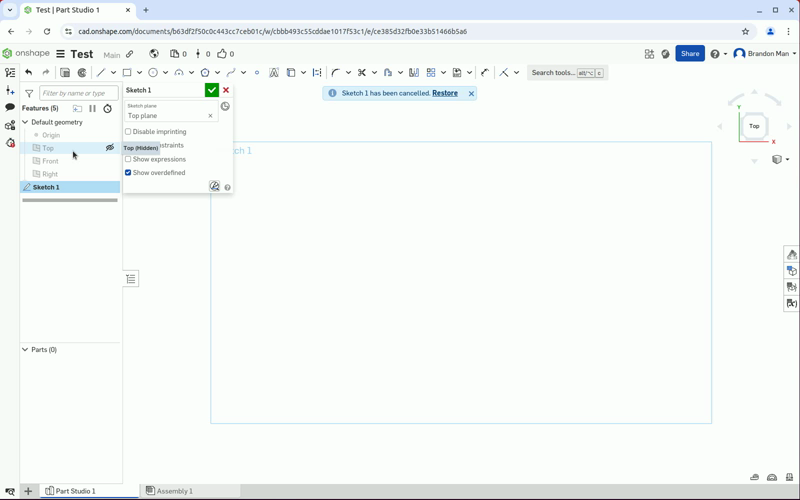
mouse_move(73, 352)
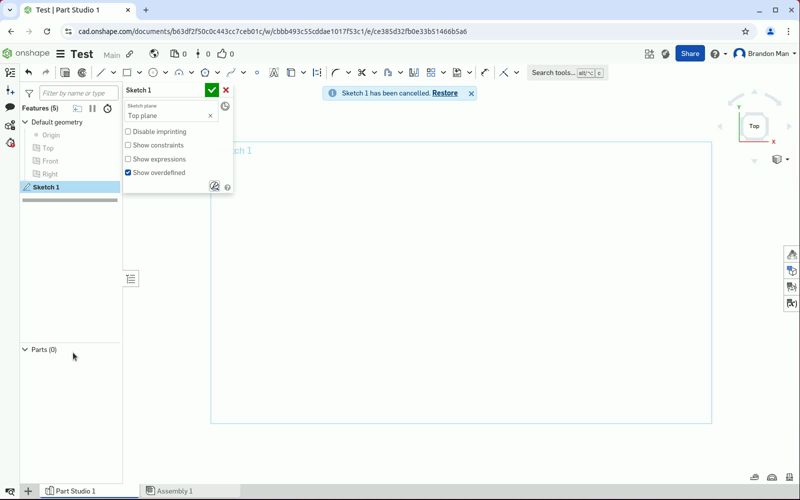
key(y)
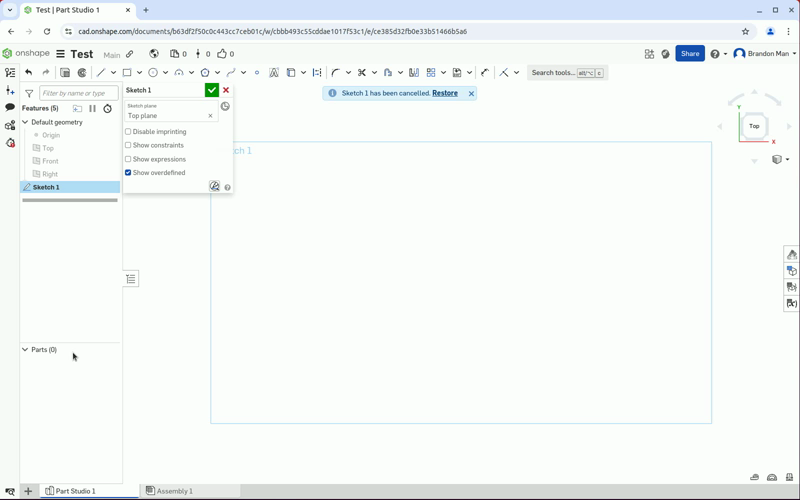
key(c)
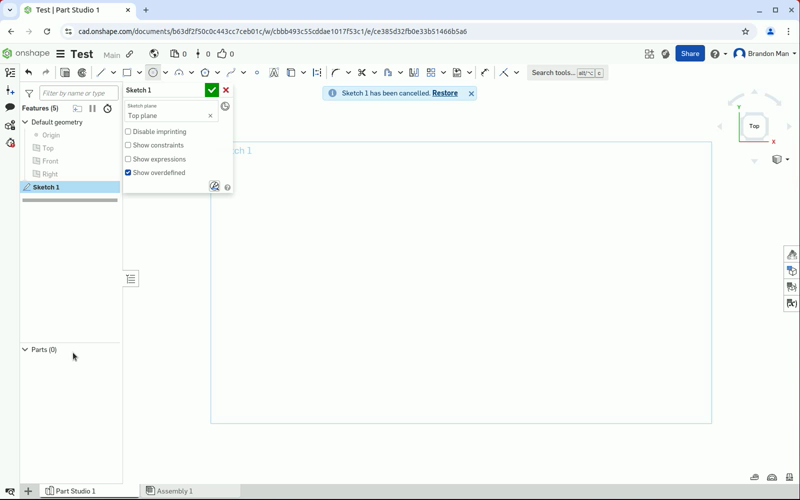
key_down(shift)
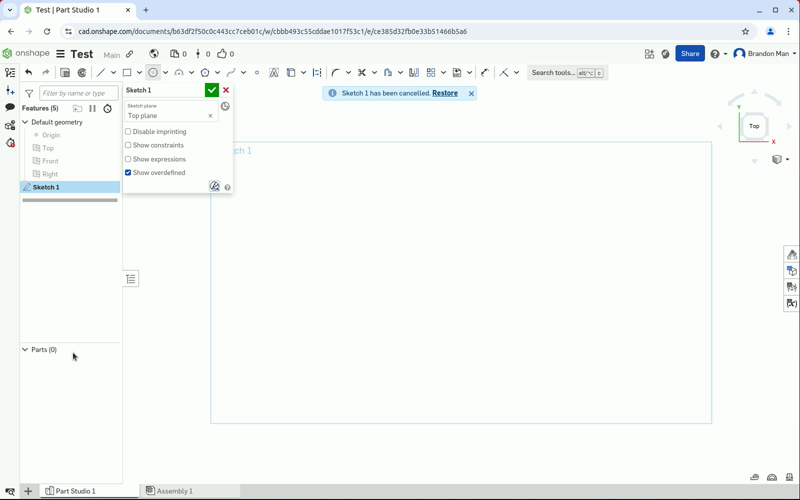
mouse_move(460, 282)
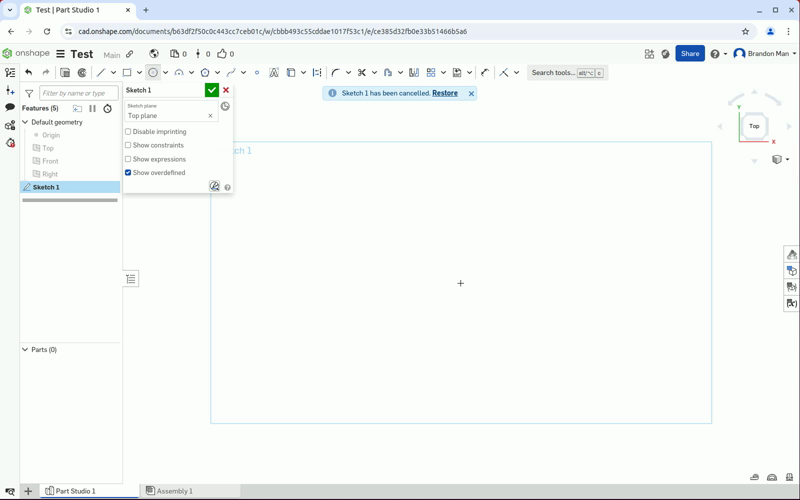
click(460, 282)
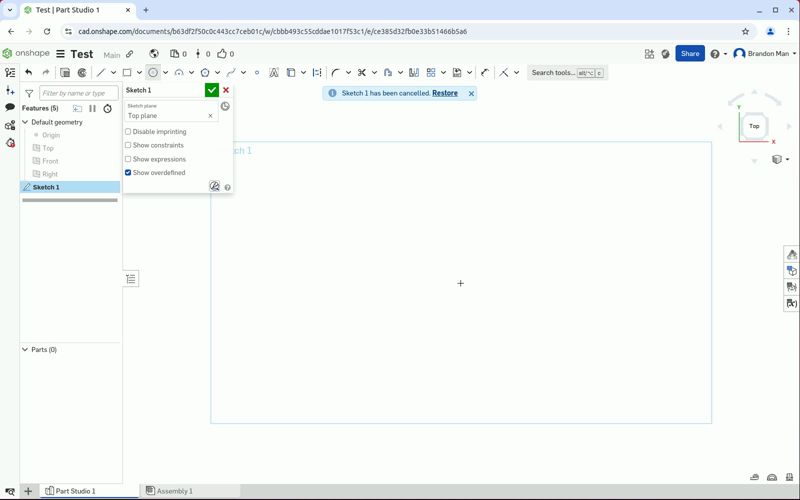
key_up(shift)
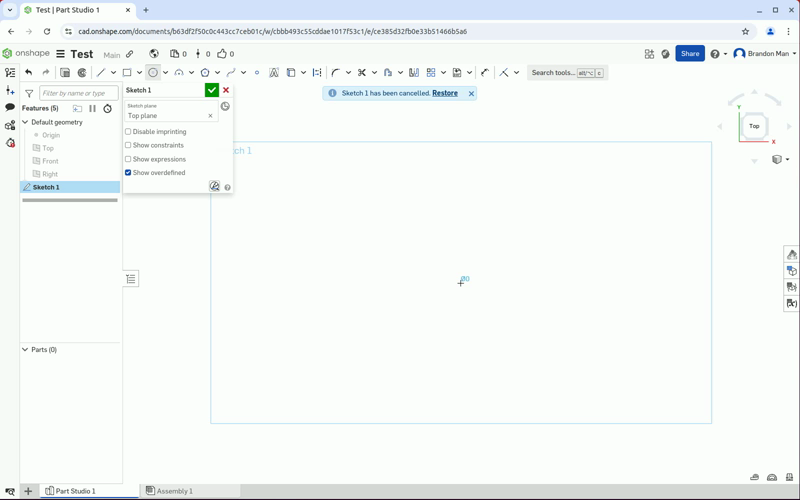
mouse_move(497, 282)
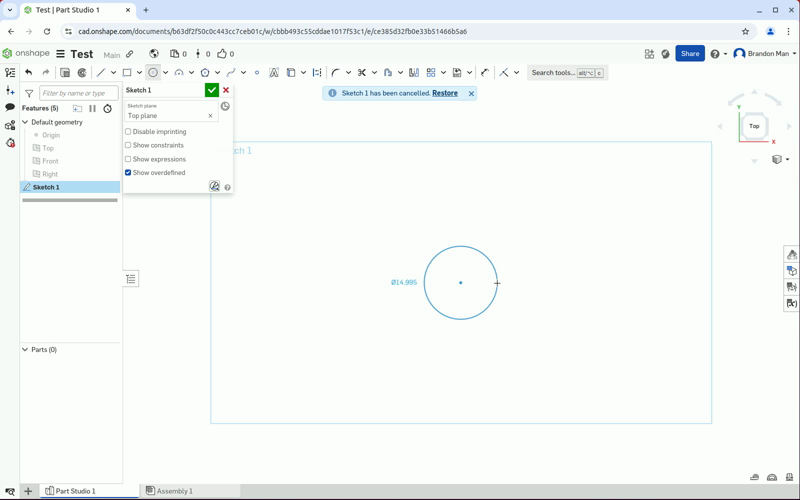
click(497, 282)
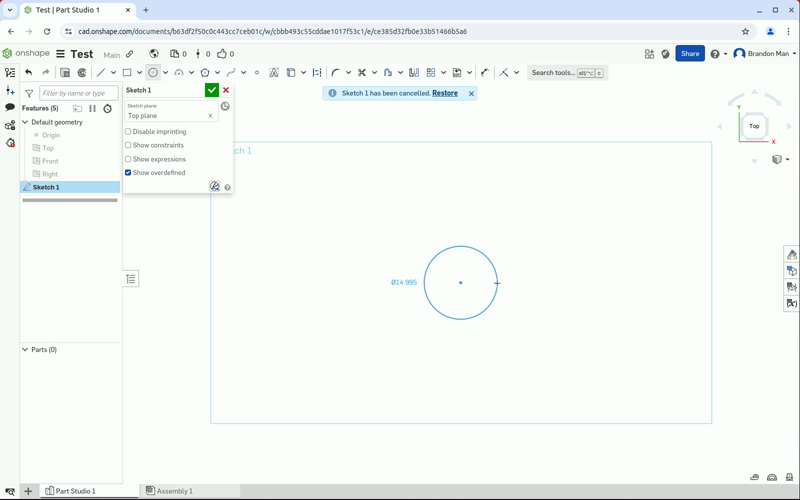
key(esc)
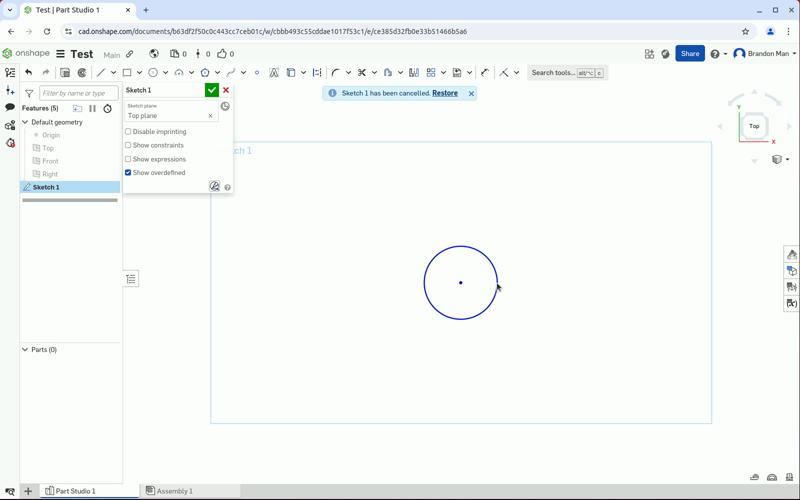
key(c)
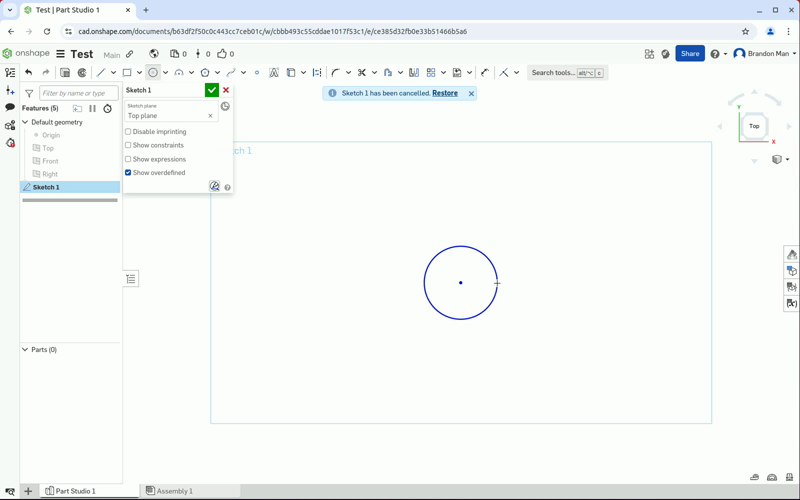
key_down(shift)
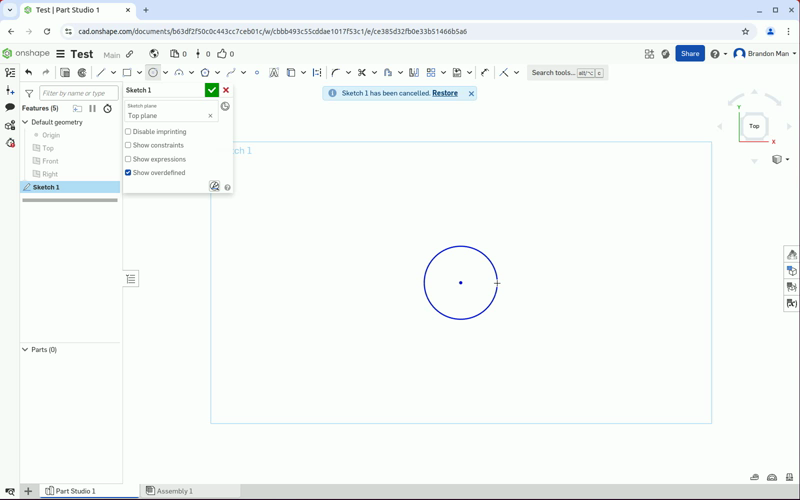
mouse_move(460, 282)
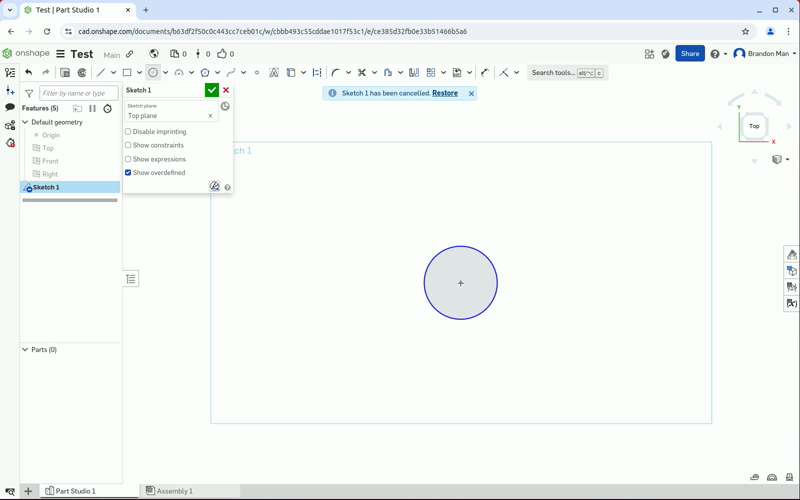
click(460, 282)
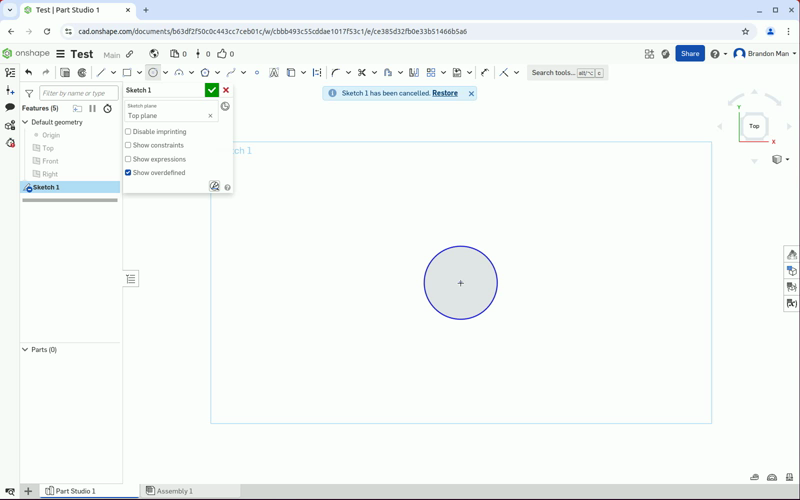
key_up(shift)
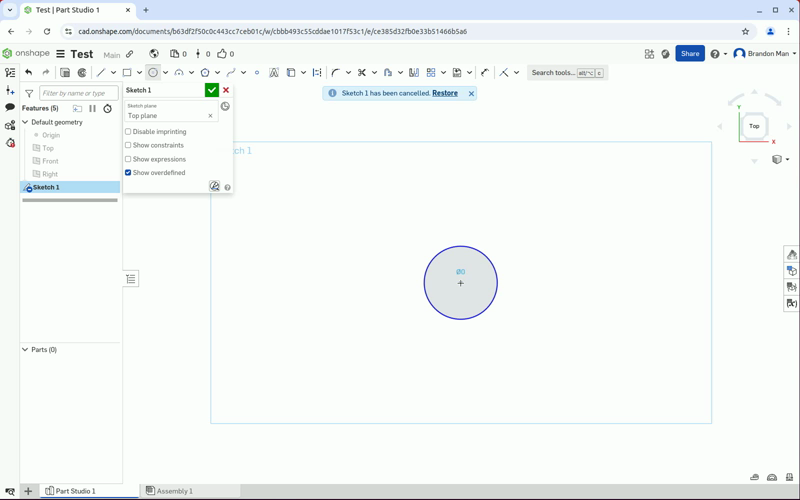
mouse_move(488, 282)
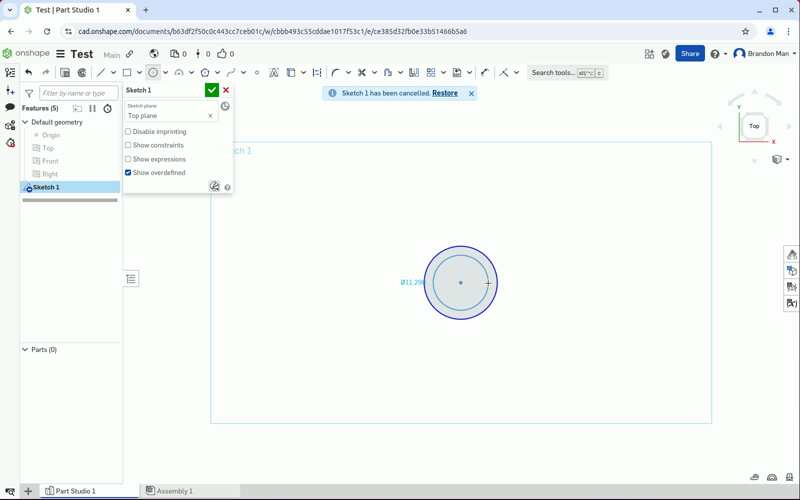
click(488, 282)
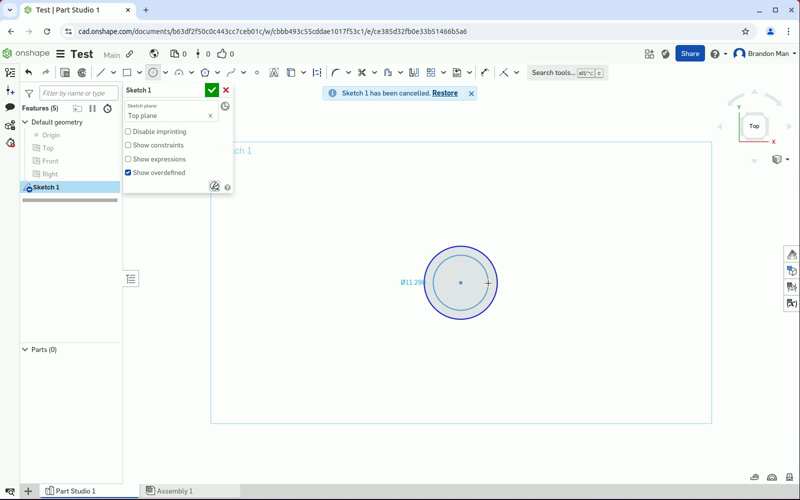
key(esc)
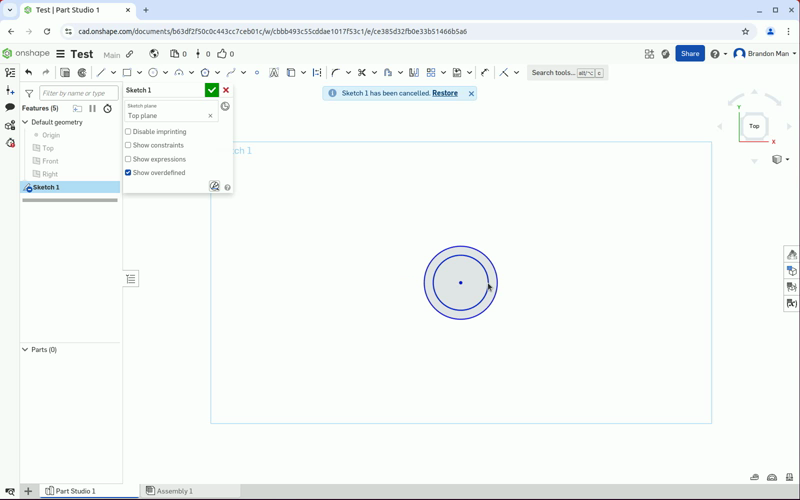
mouse_move(451, 254)
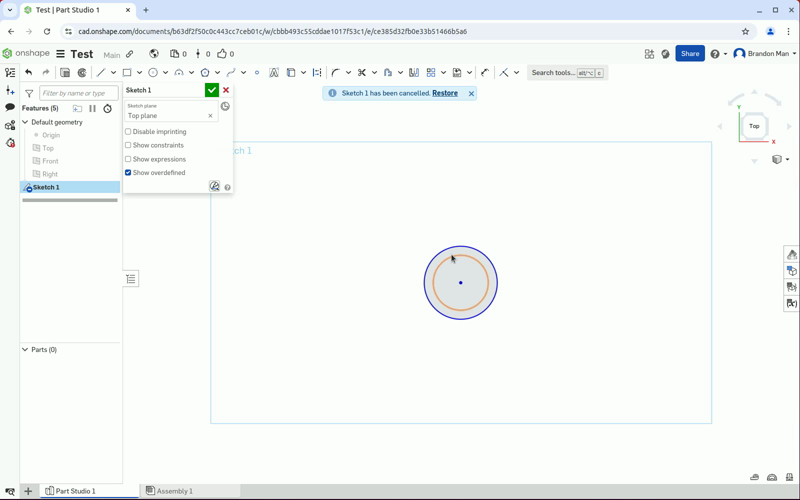
scroll(6)
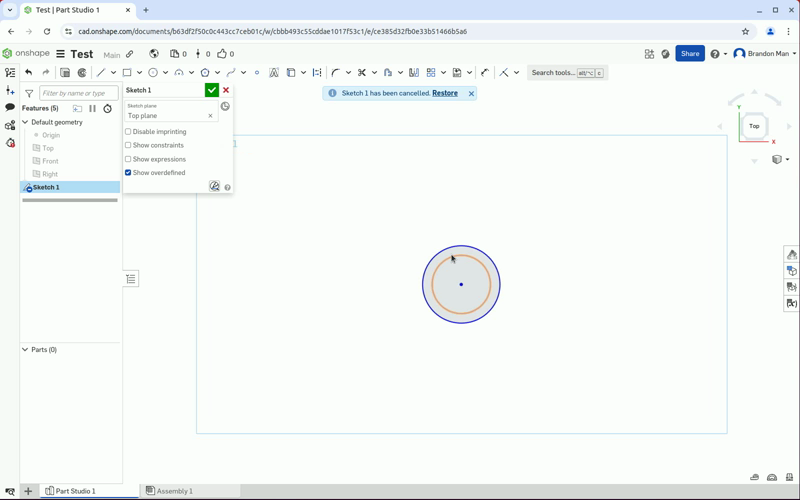
scroll(6)
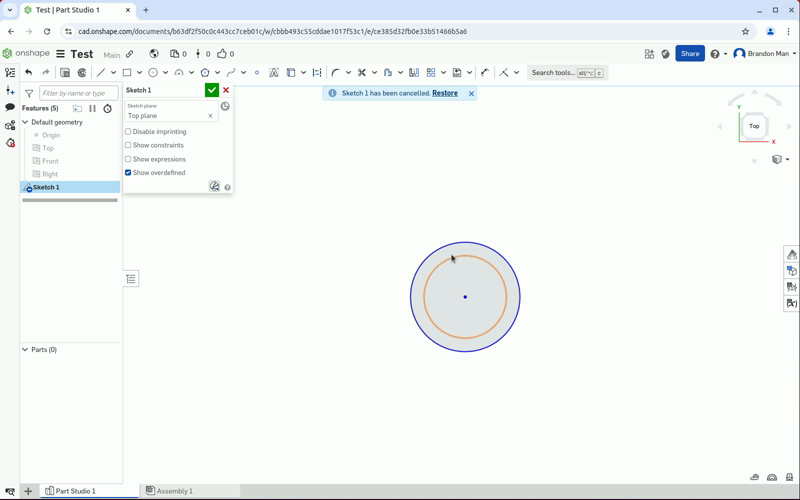
scroll(6)
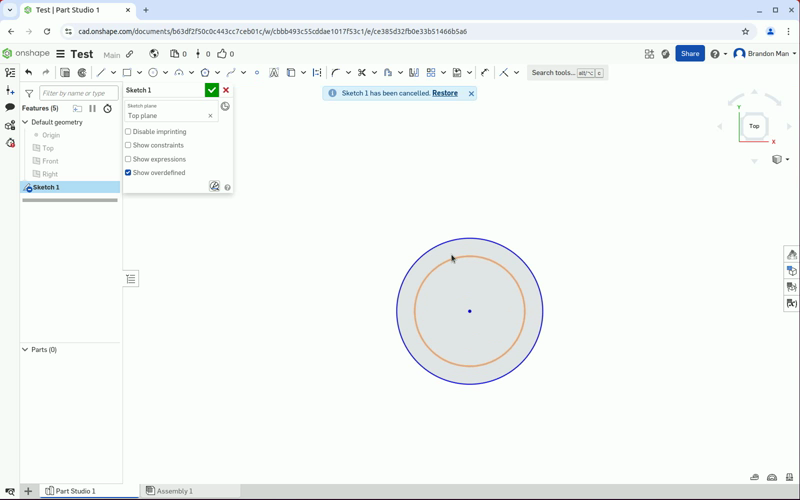
scroll(6)
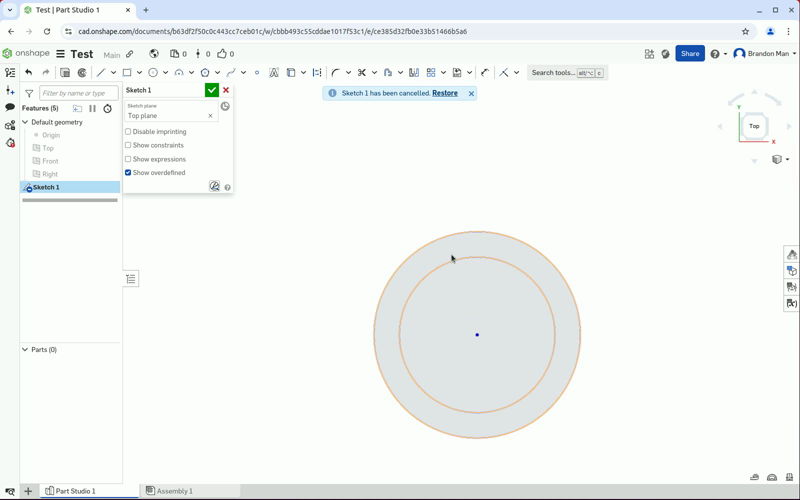
scroll(6)
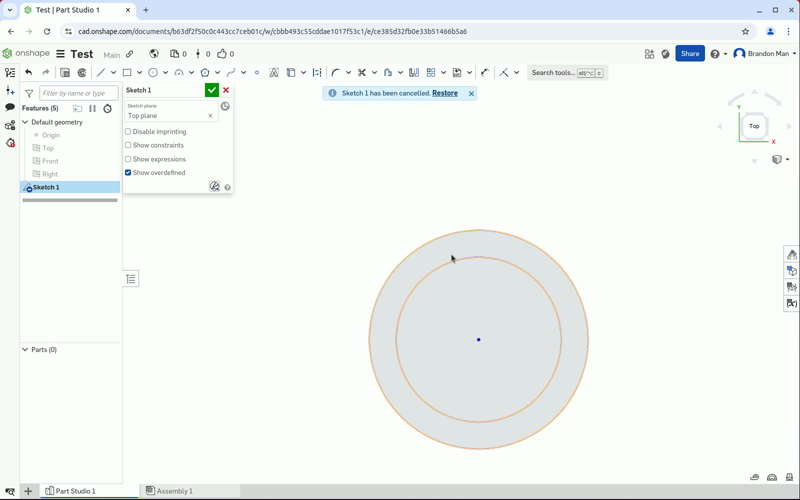
scroll(6)
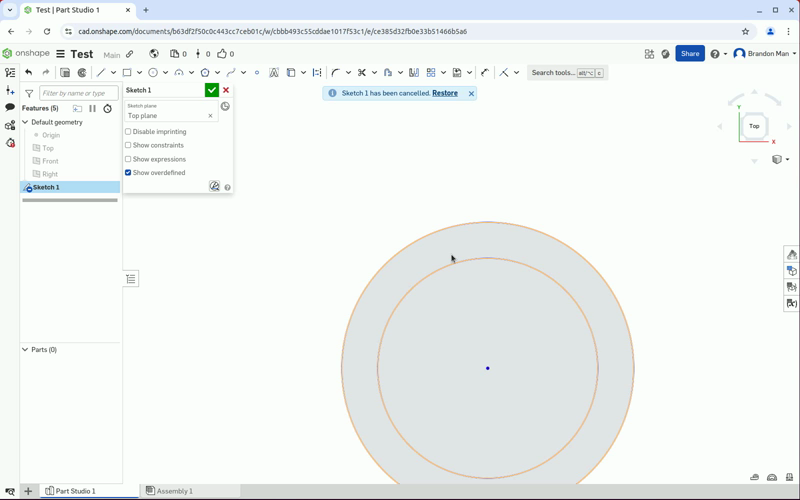
scroll(6)
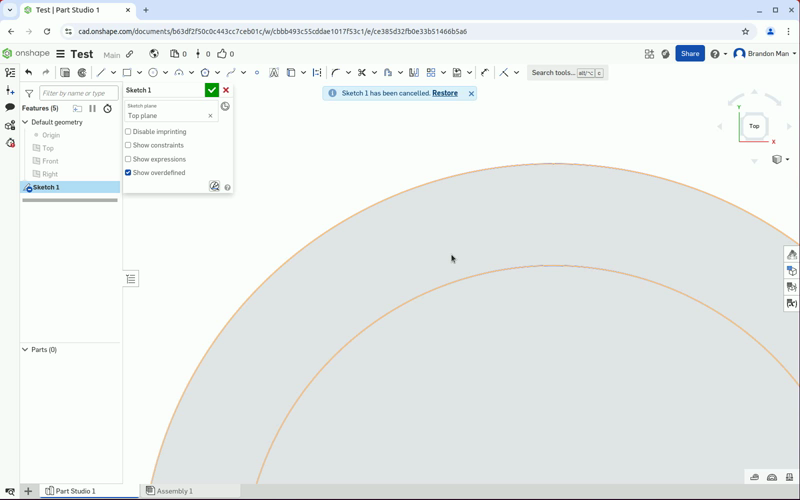
click(451, 254)
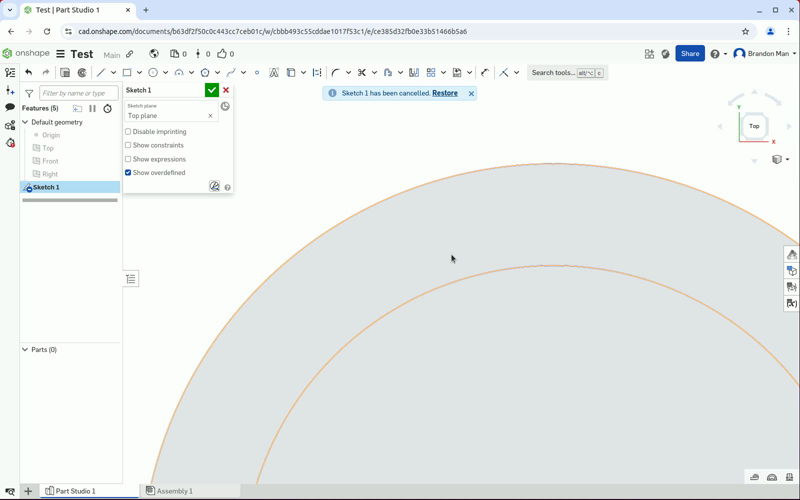
scroll(-6)
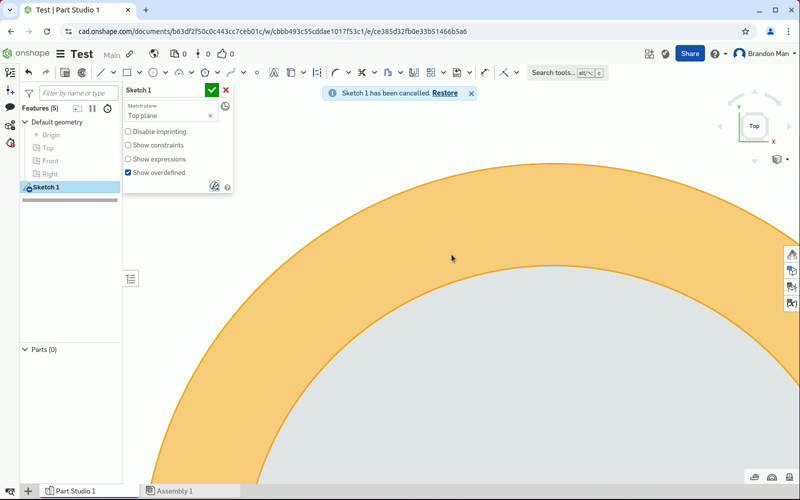
scroll(-6)
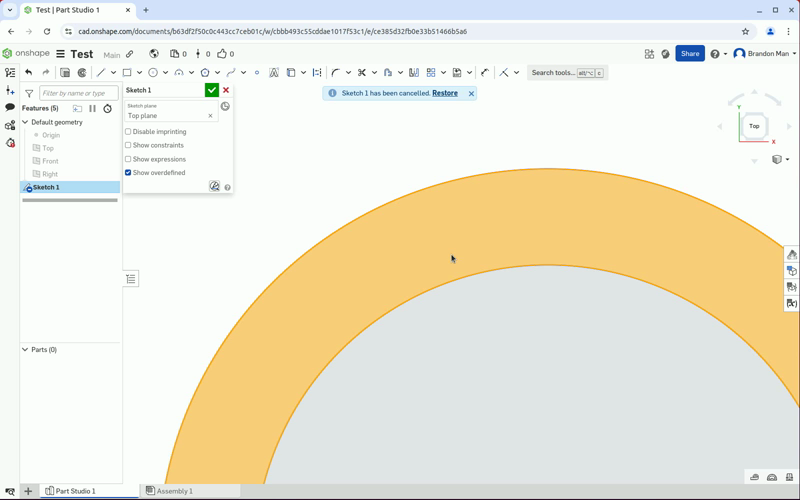
scroll(-6)
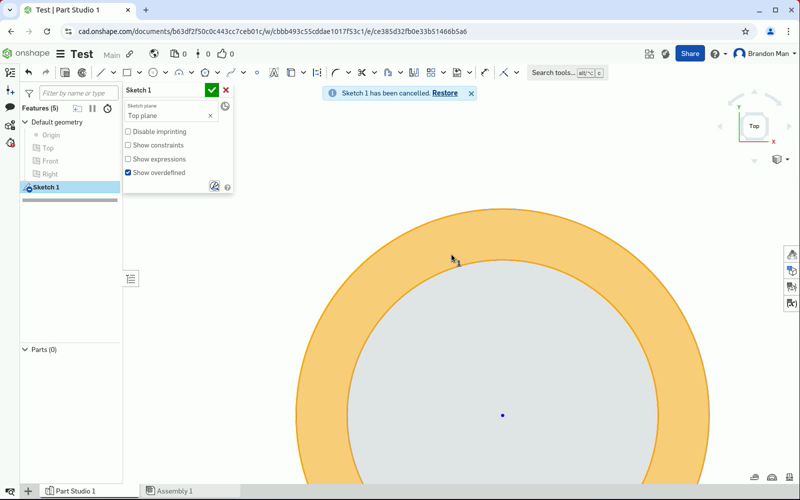
scroll(-6)
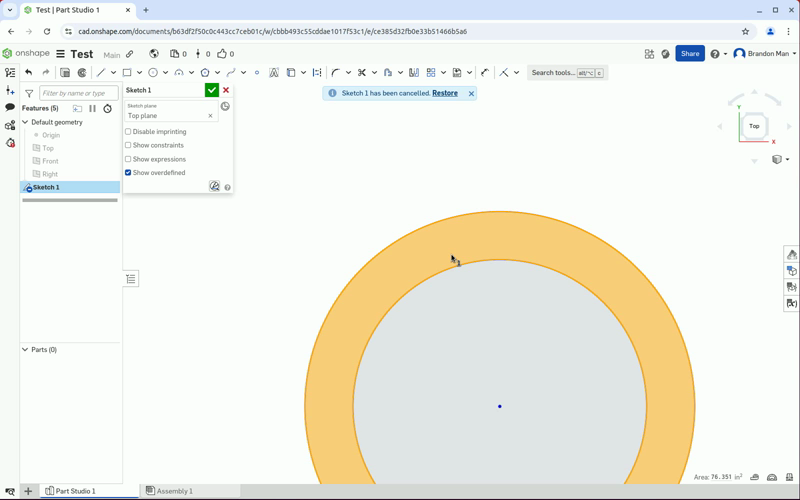
scroll(-6)
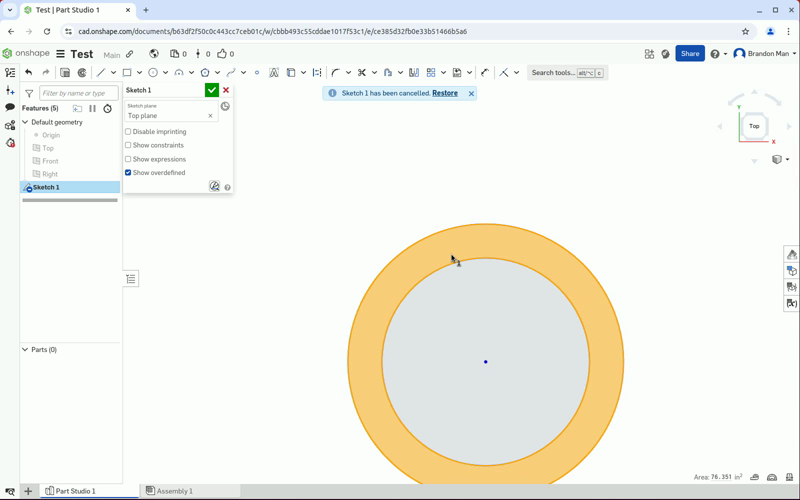
scroll(-6)
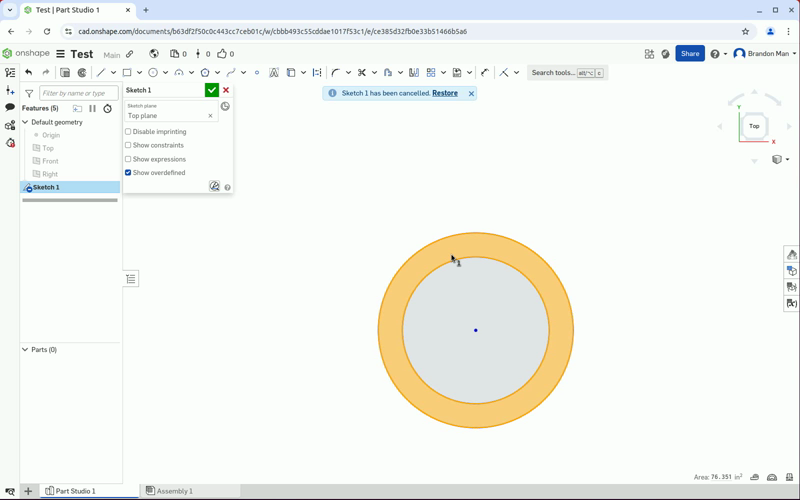
scroll(-6)
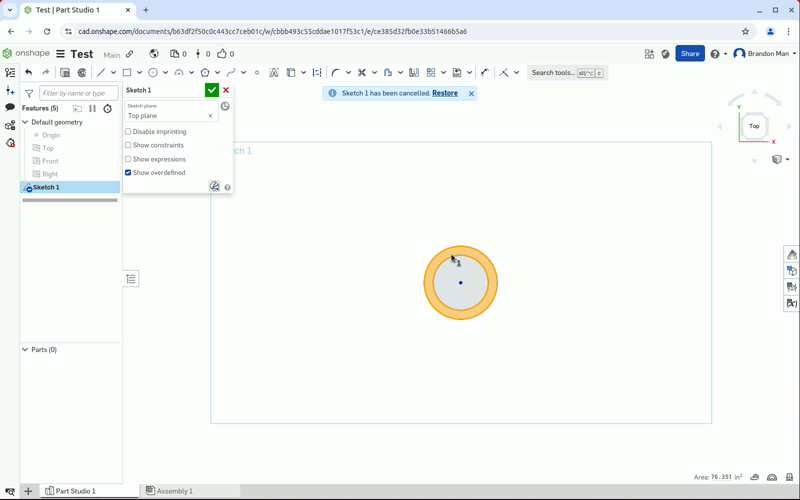
mouse_move(73, 352)
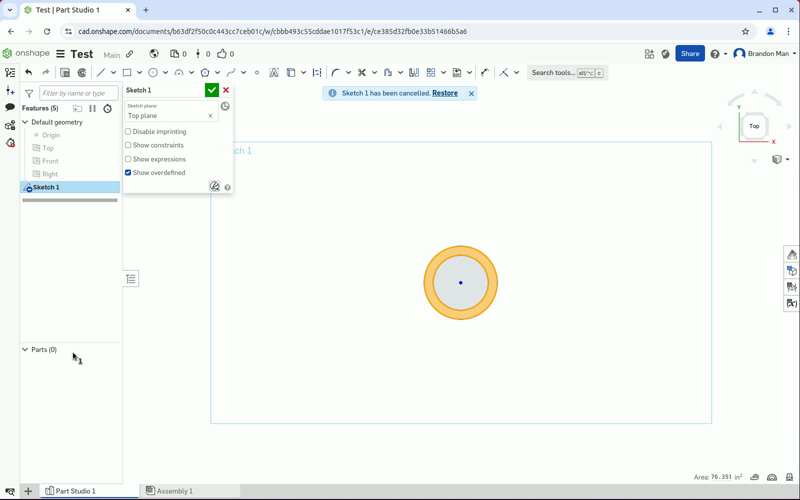
key(shift+y)
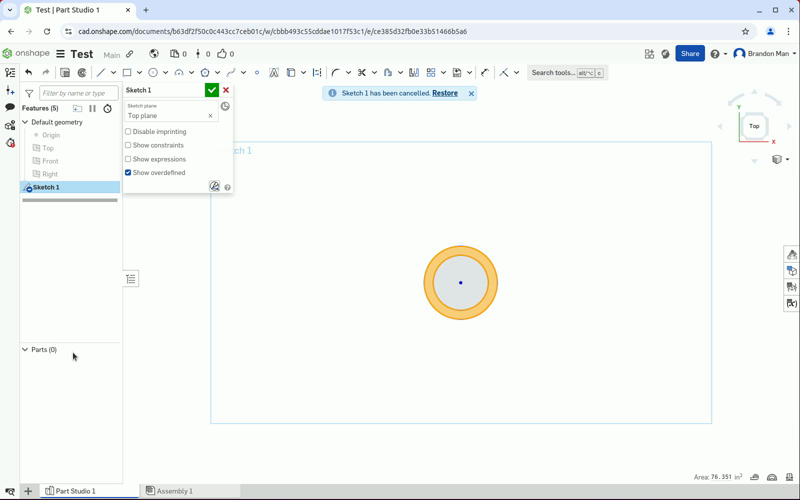
key(shift+e)
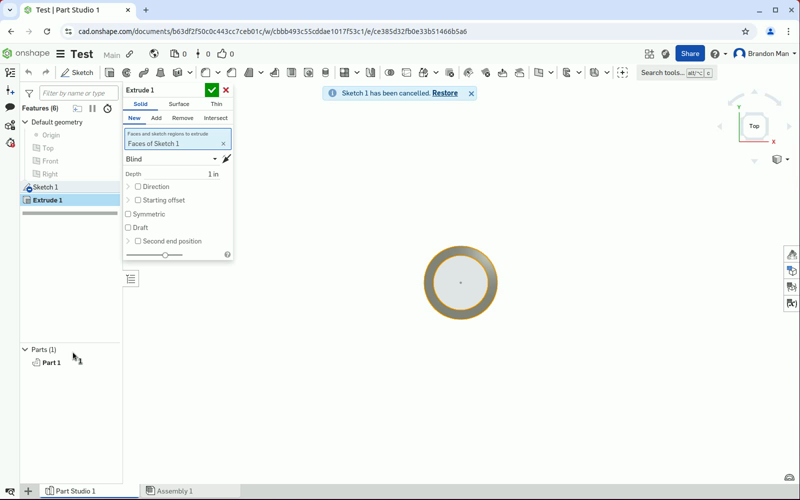
mouse_move(143, 106)
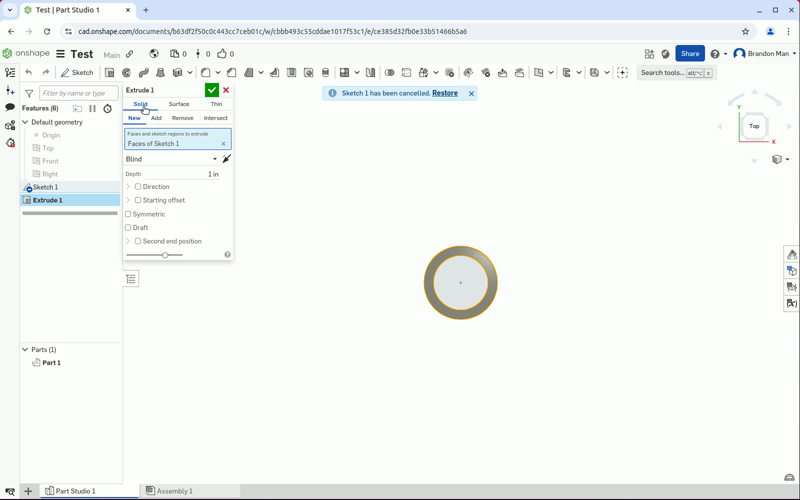
click(143, 106)
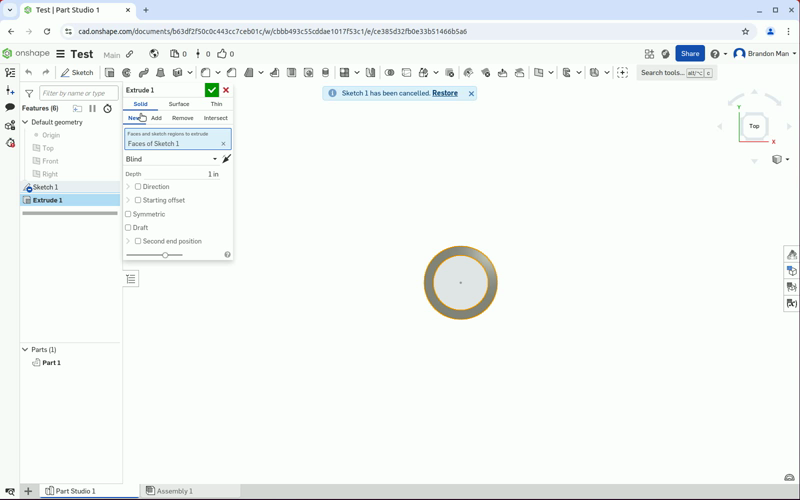
mouse_move(137, 120)
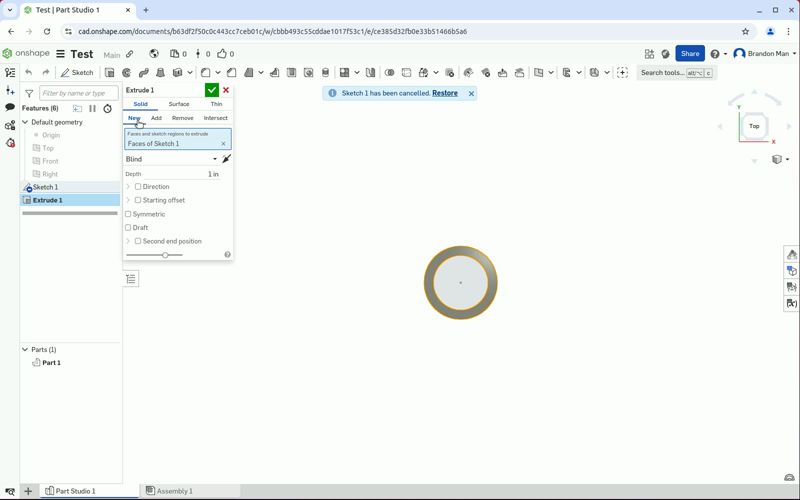
click(137, 120)
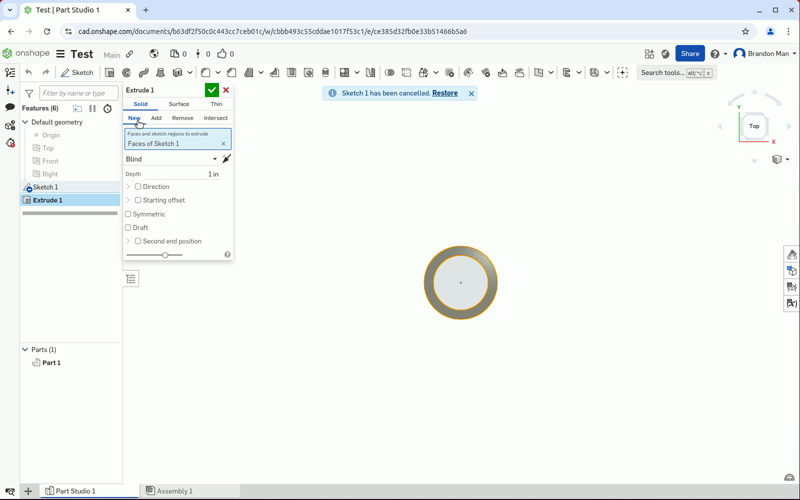
key(tab, 4)
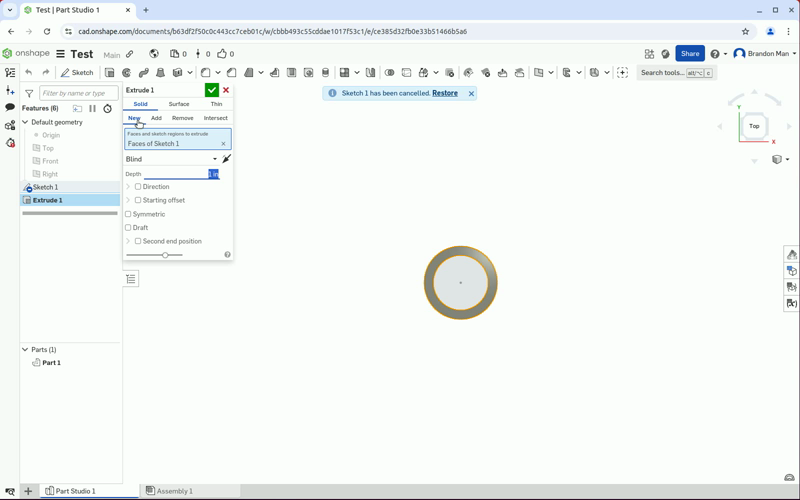
text(2.166)
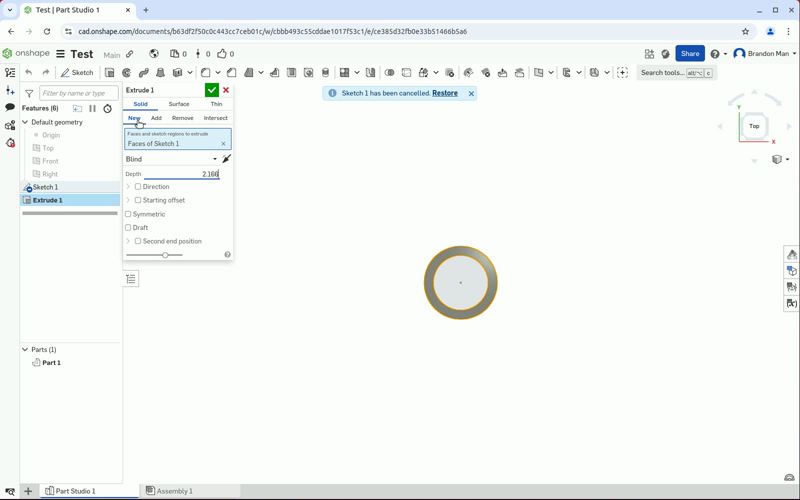
key(enter)
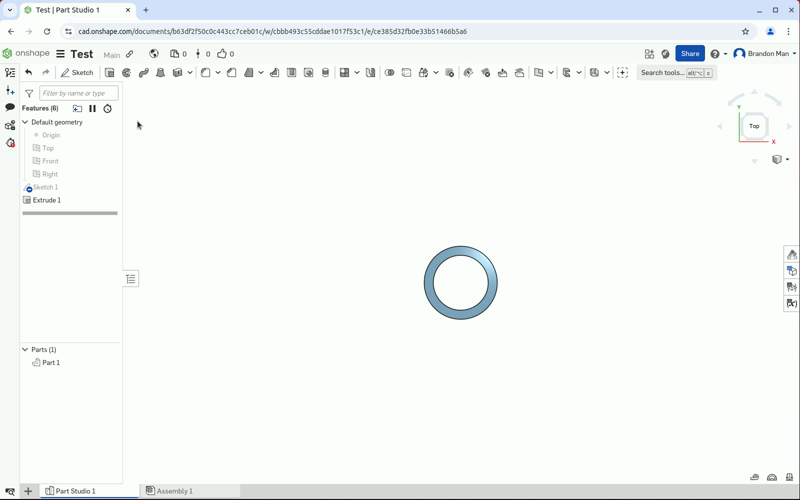
key(shift+h)
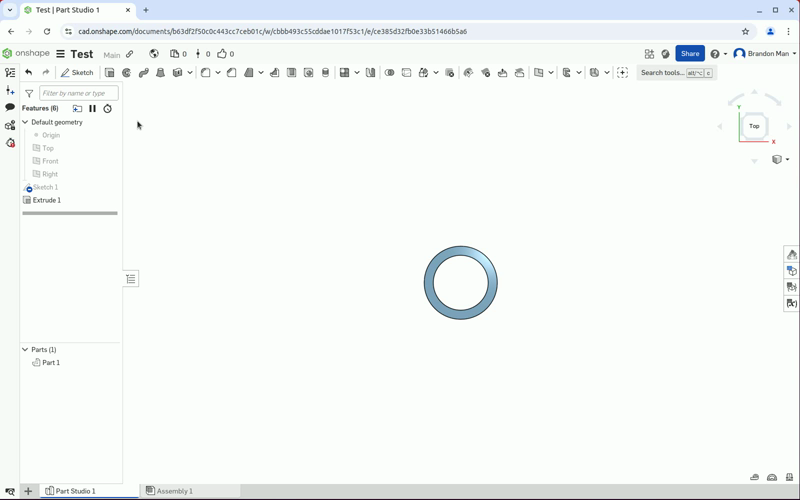
key(shift+h)
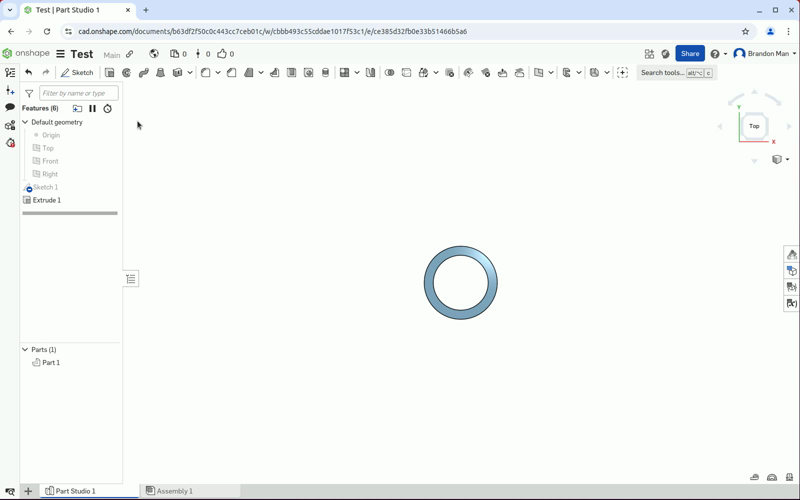
mouse_move(73, 189)
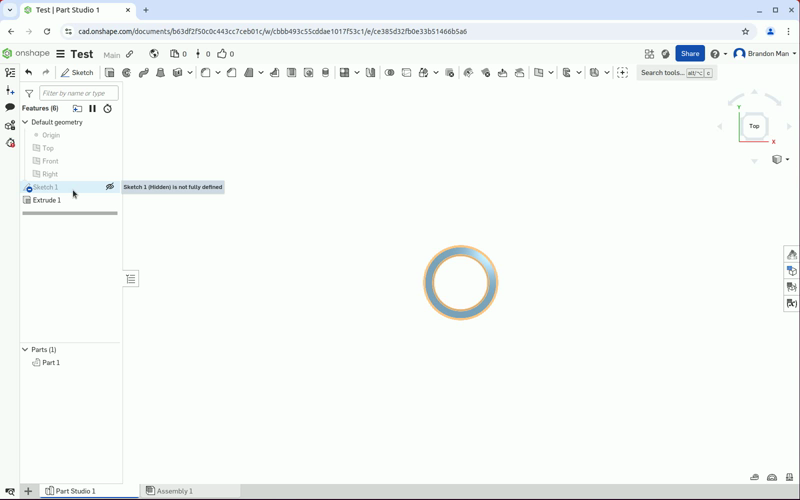
click(73, 189)
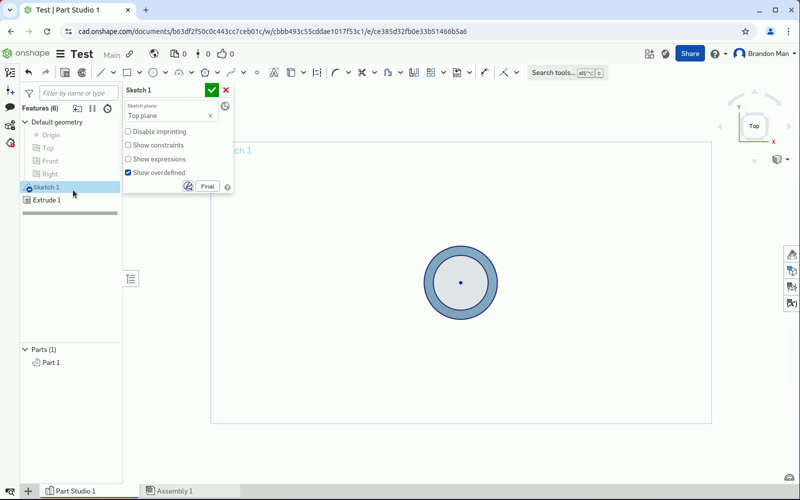
mouse_move(229, 92)
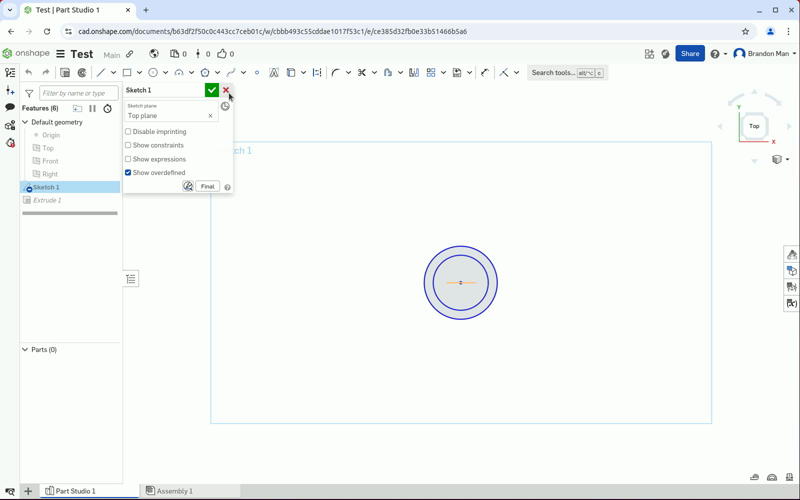
click(229, 92)
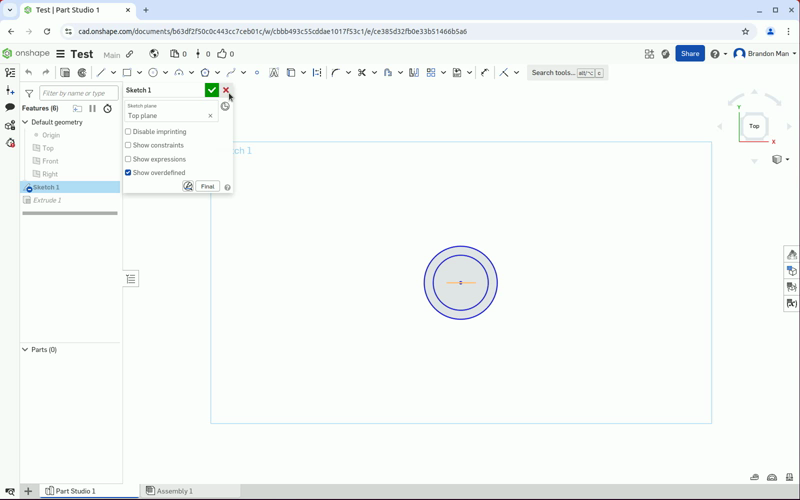
key(shift+s)
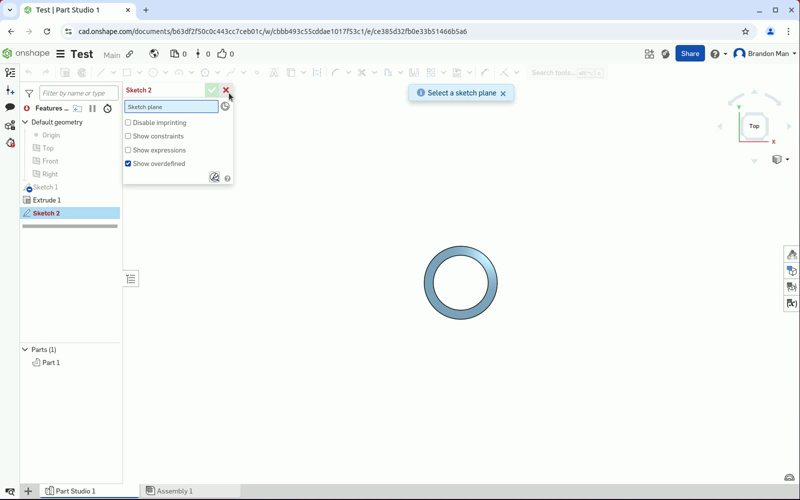
mouse_move(73, 150)
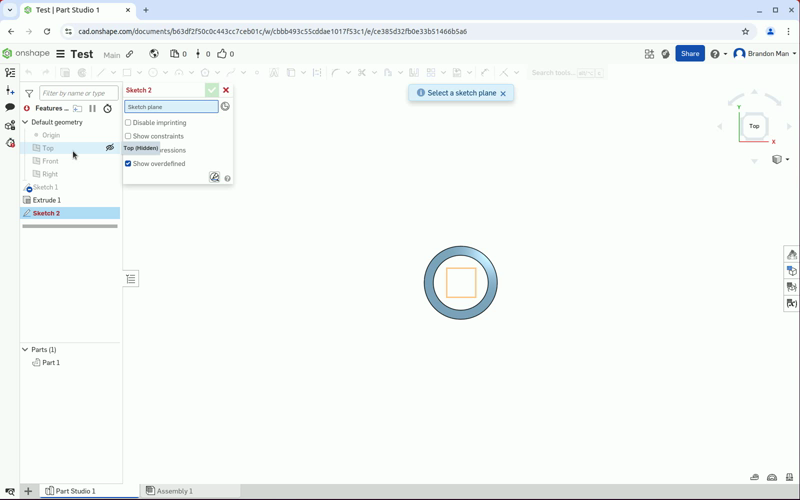
click(73, 150)
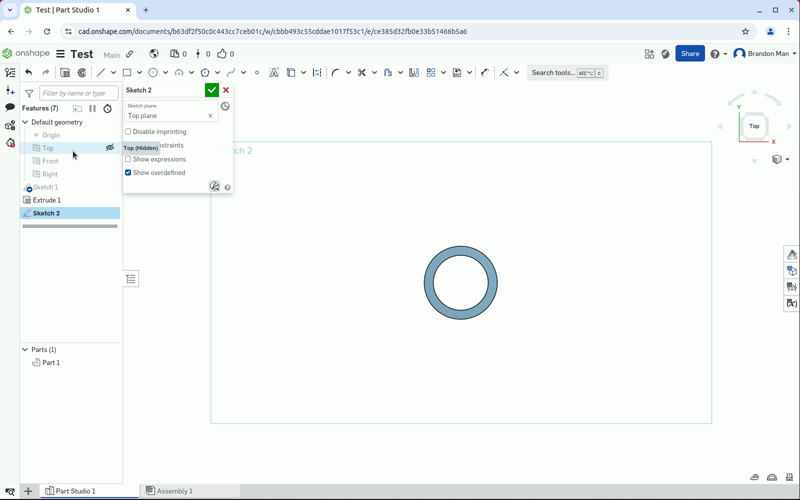
mouse_move(73, 352)
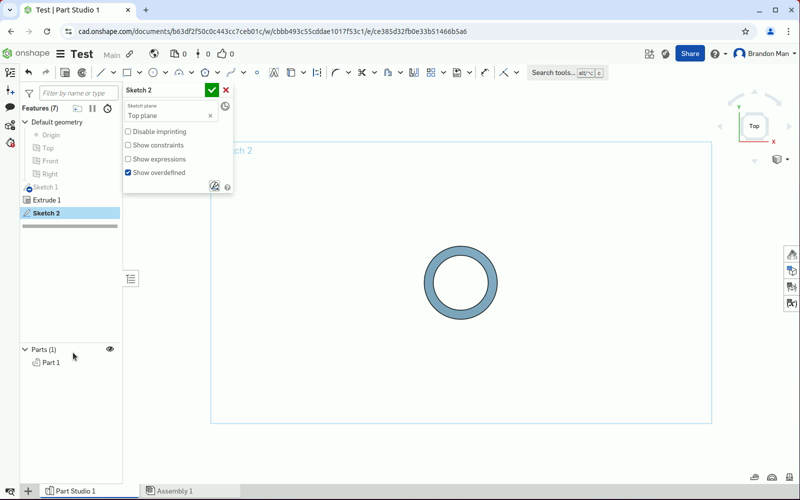
key(y)
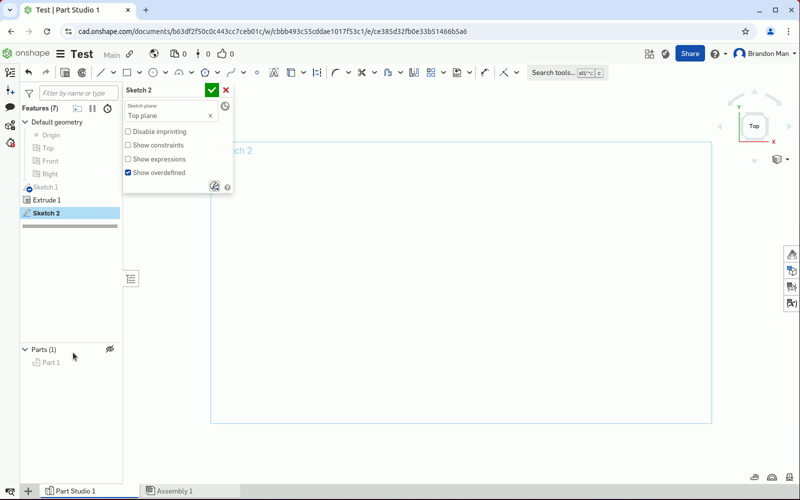
key(c)
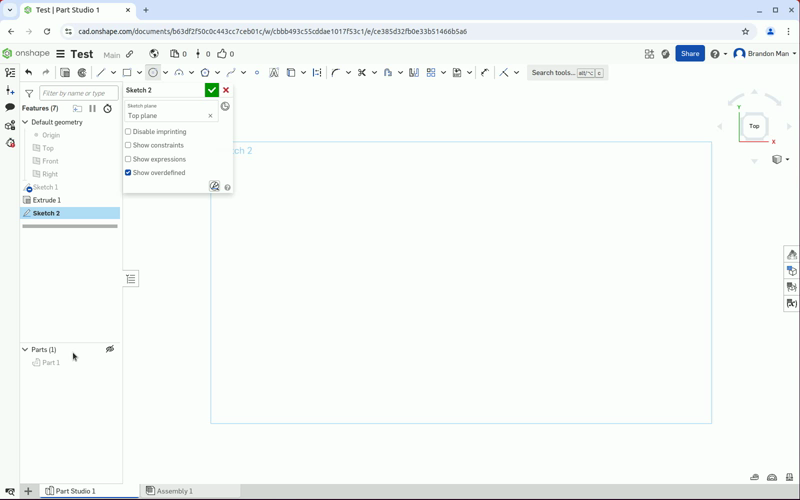
key_down(shift)
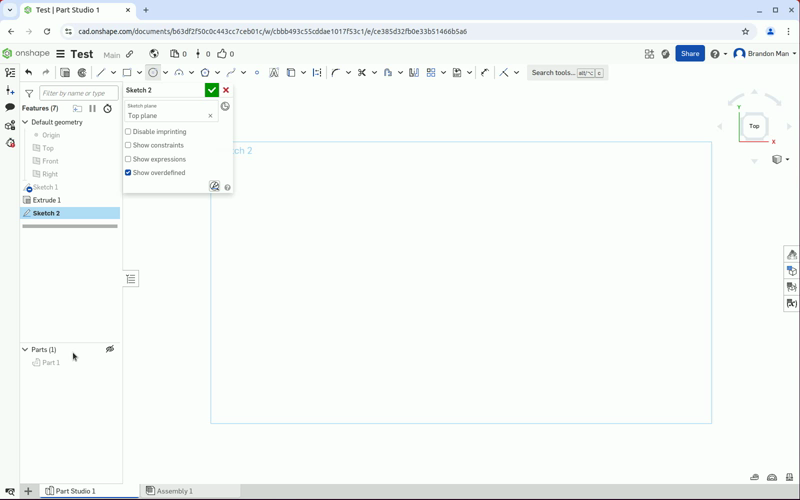
mouse_move(460, 282)
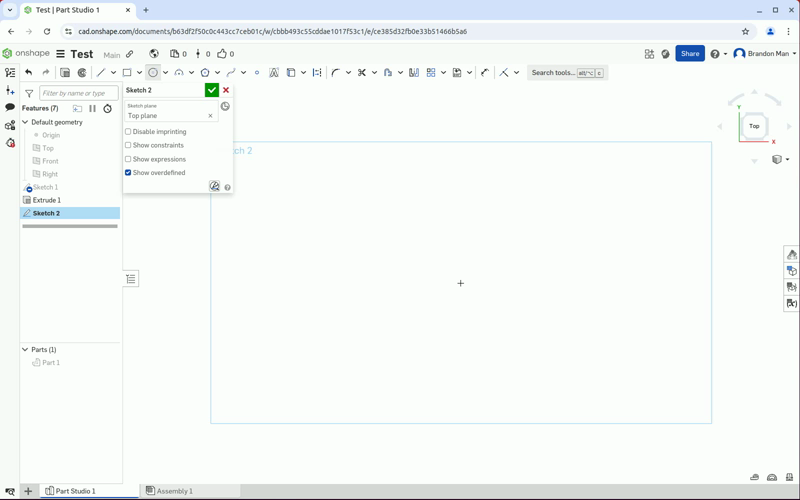
click(460, 282)
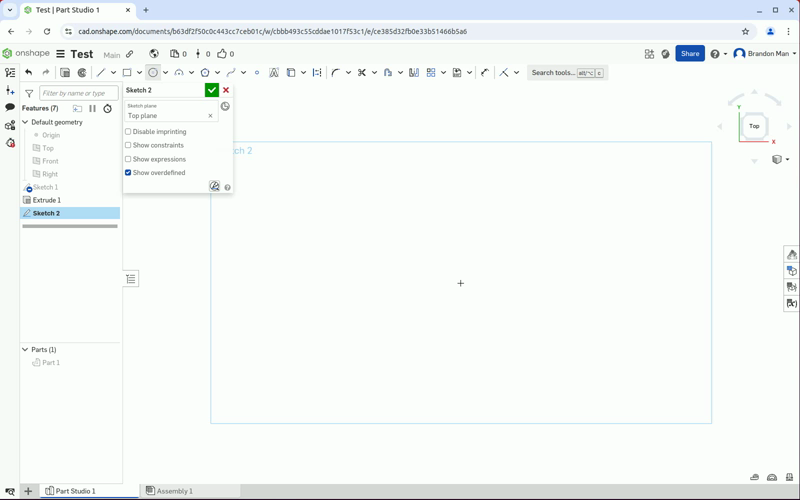
key_up(shift)
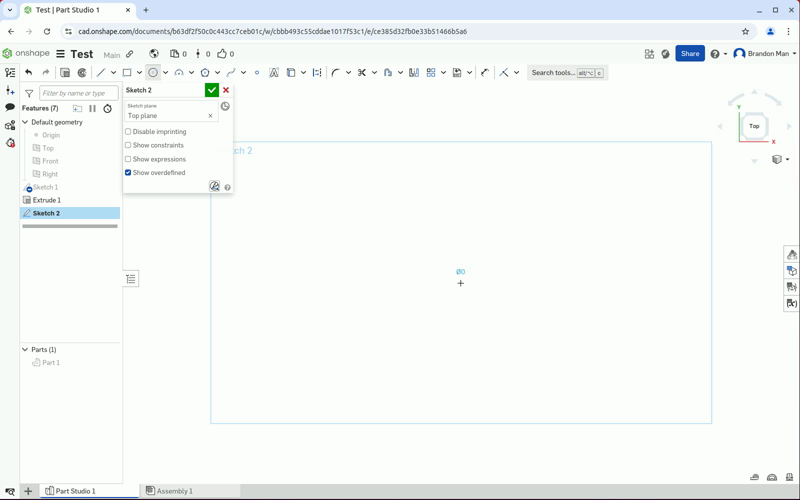
mouse_move(489, 282)
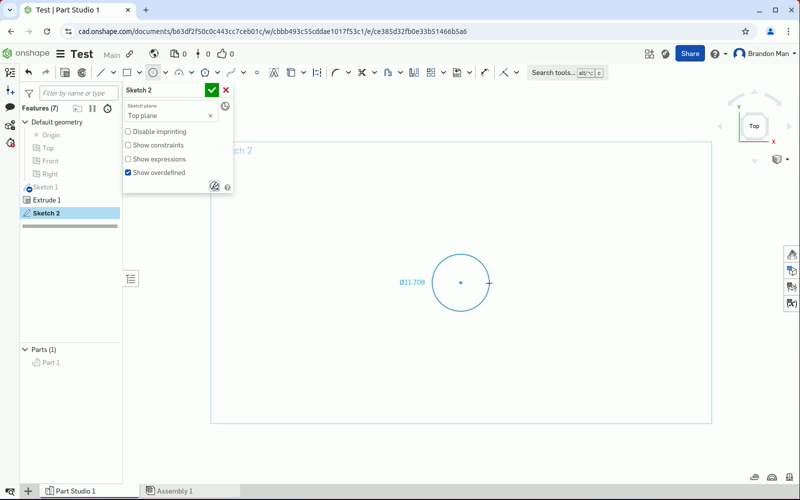
click(489, 282)
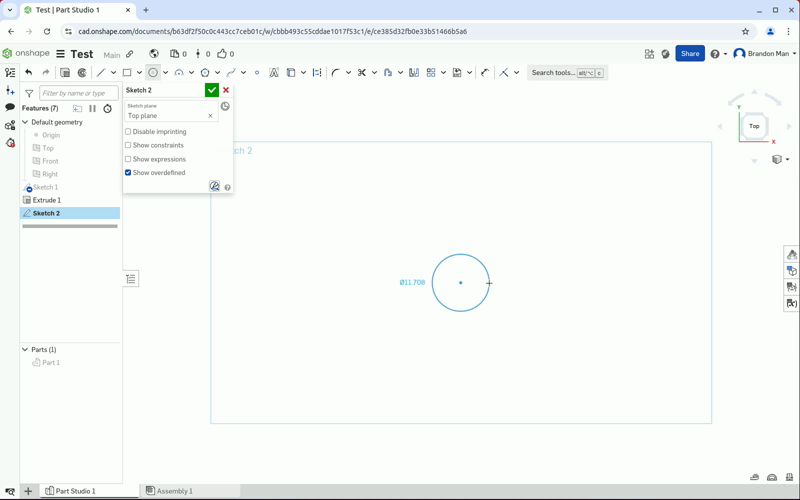
key(esc)
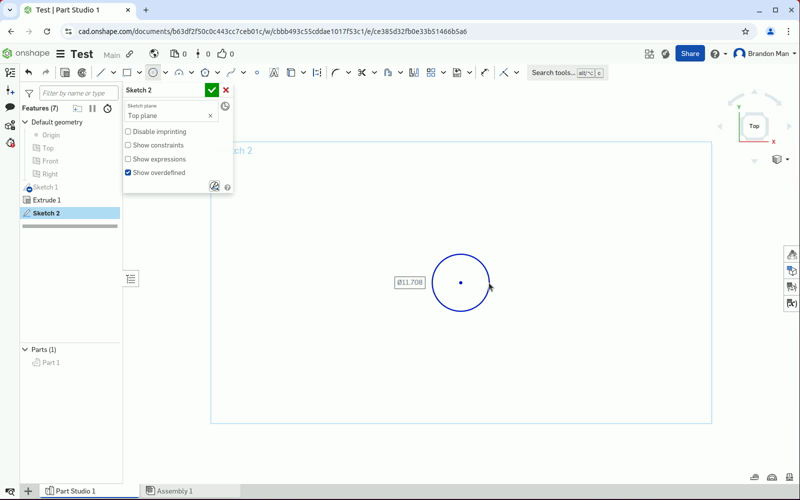
mouse_move(471, 304)
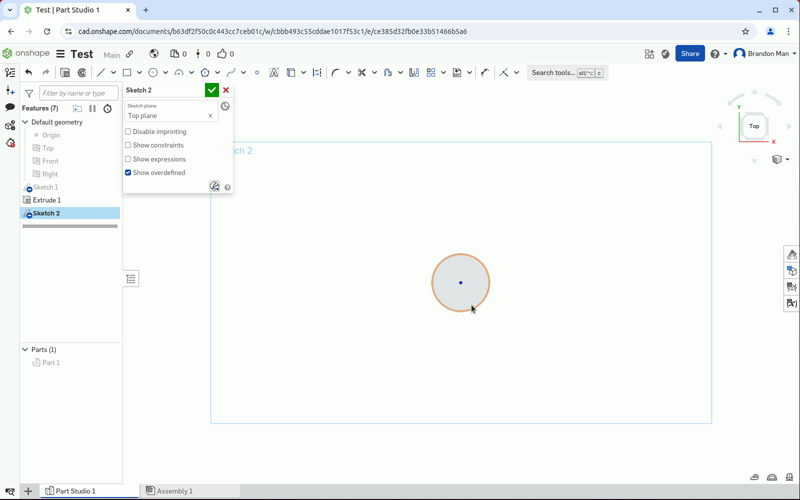
click(471, 304)
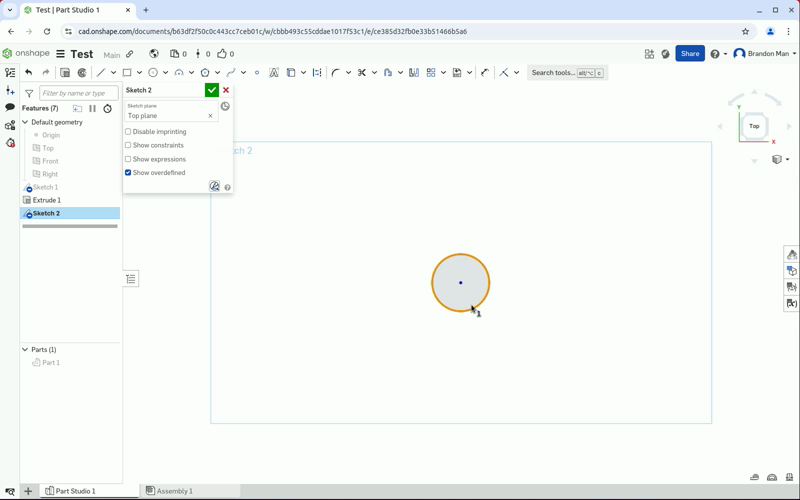
mouse_move(73, 352)
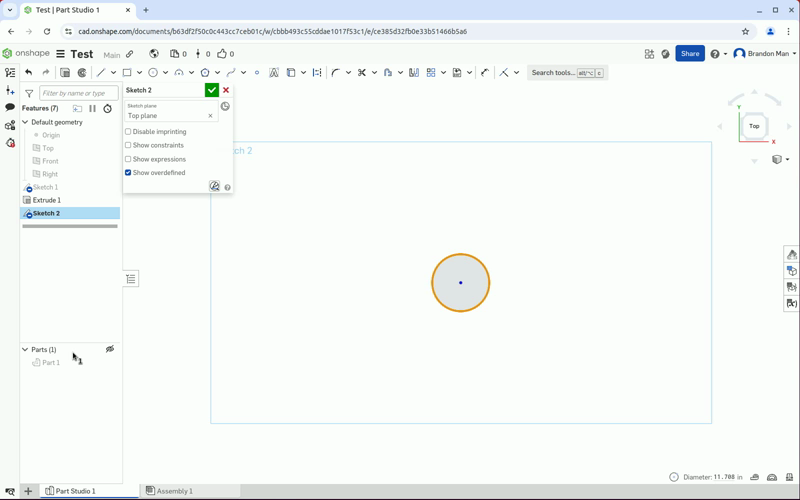
key(shift+y)
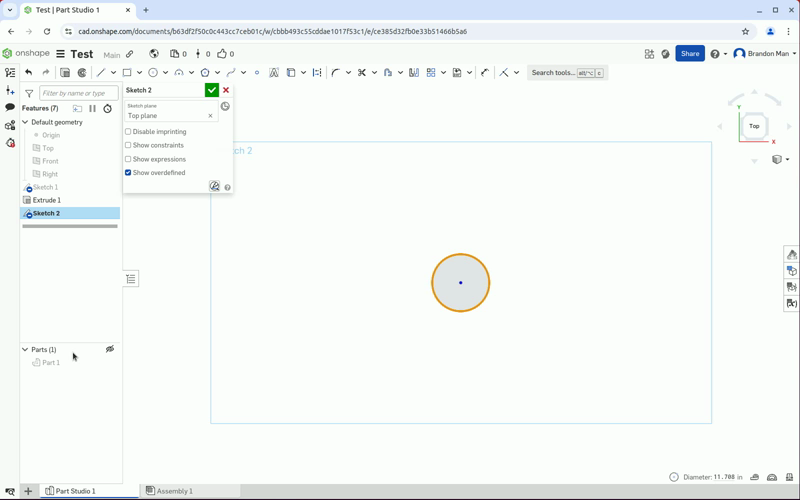
key(shift+e)
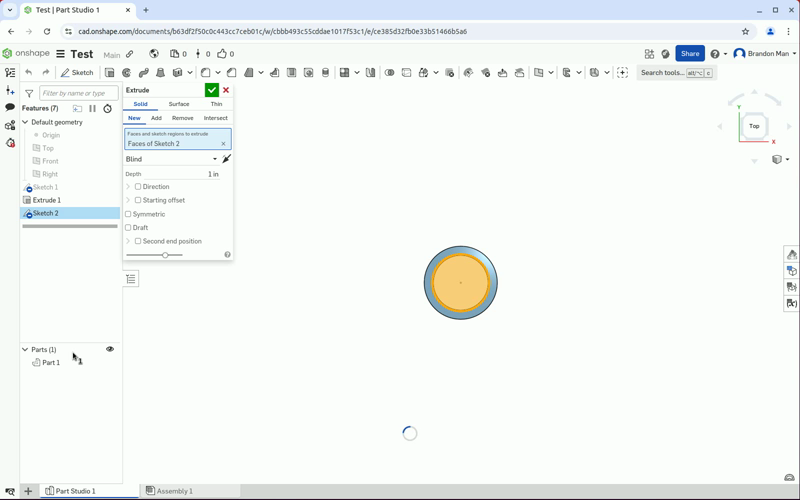
mouse_move(143, 106)
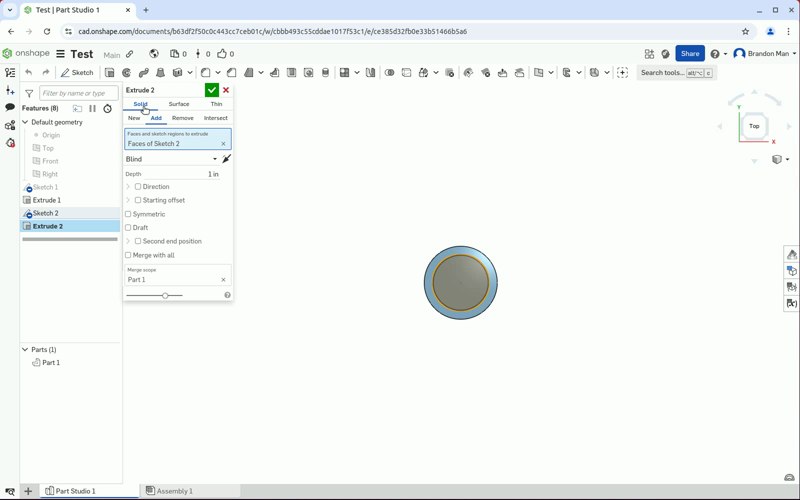
click(143, 106)
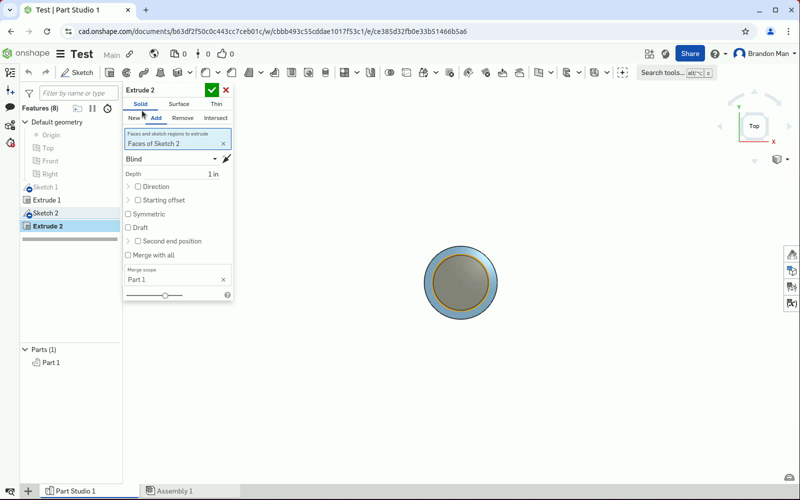
mouse_move(137, 120)
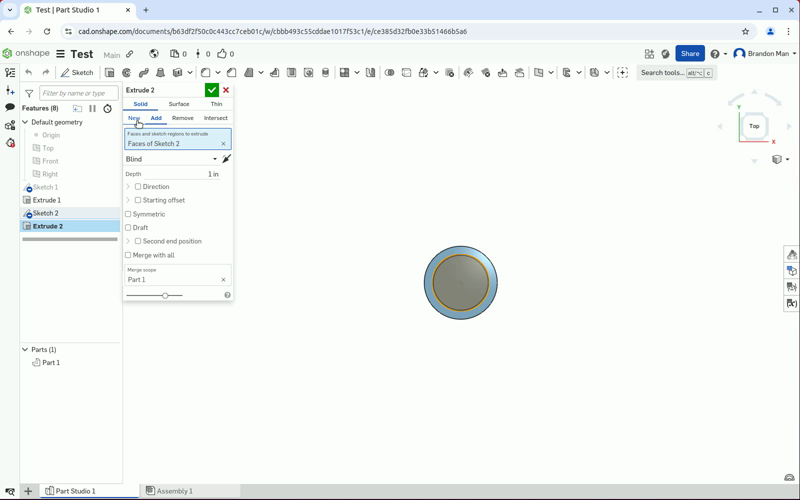
click(137, 120)
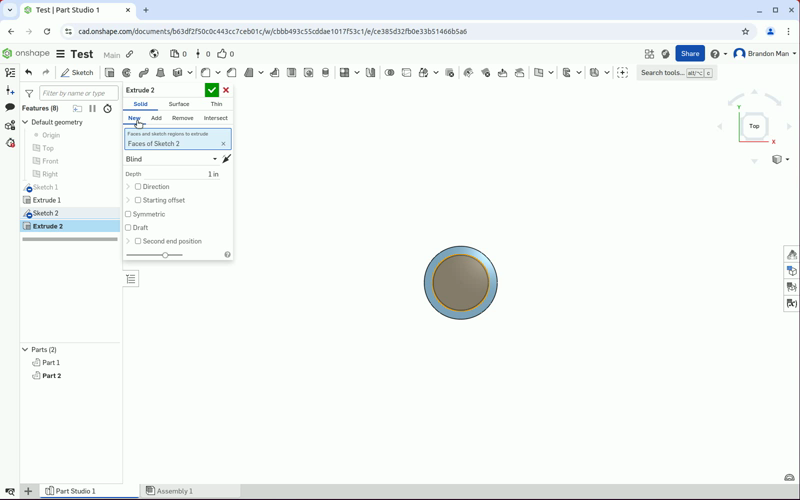
key(tab, 4)
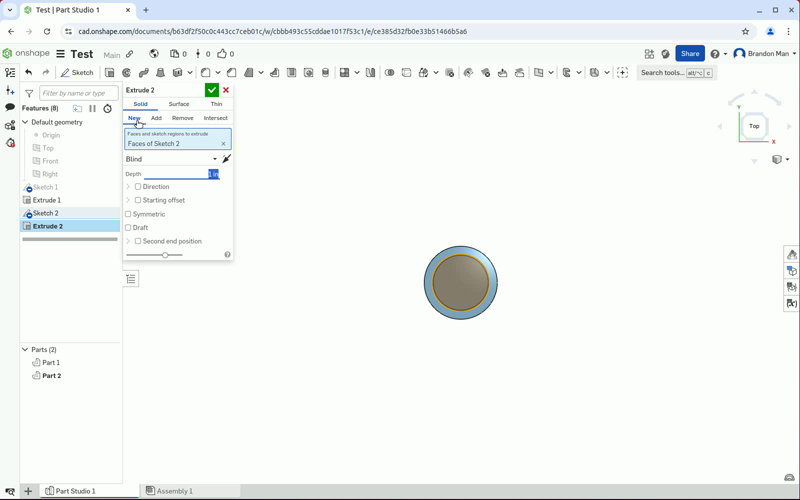
text(7.703)
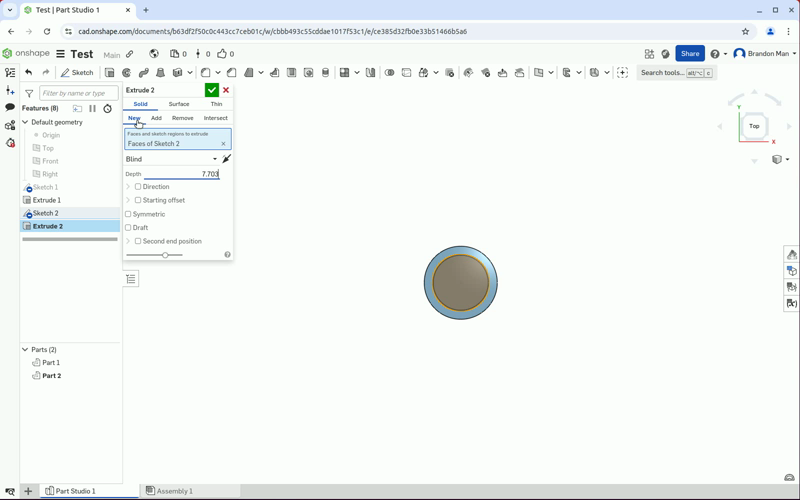
key(enter)
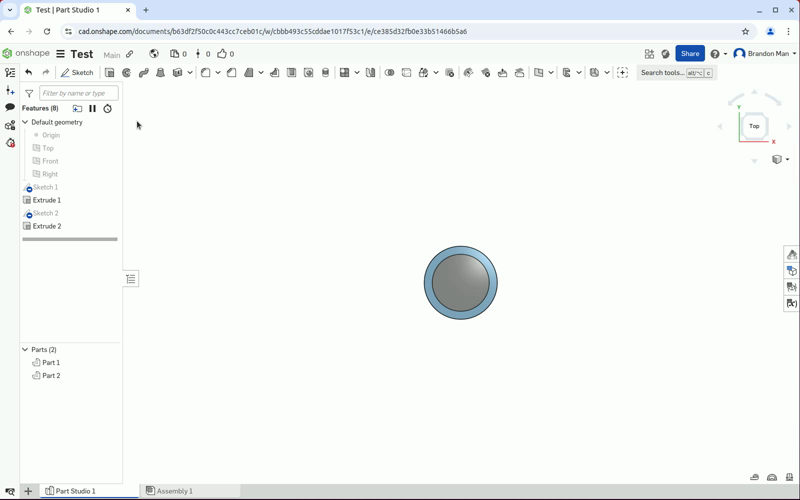
key(shift+h)
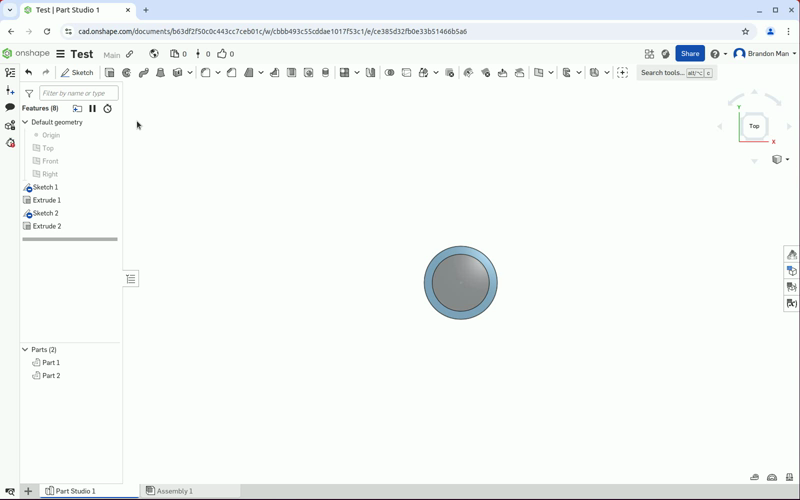
key(shift+h)
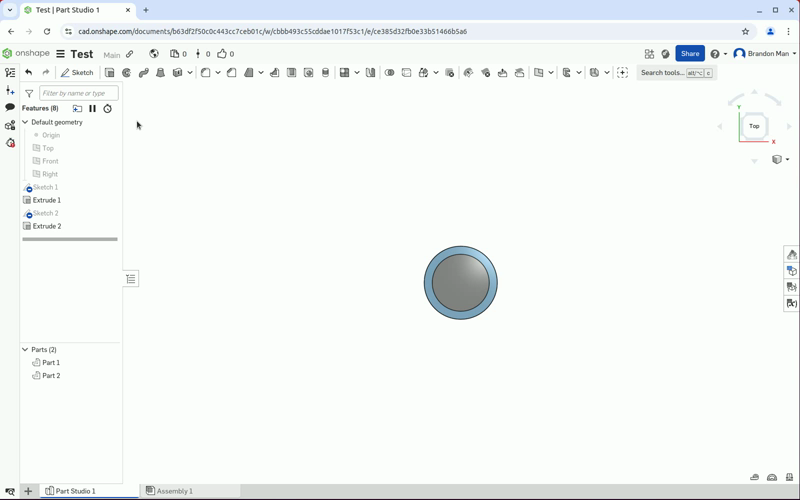
mouse_move(73, 189)
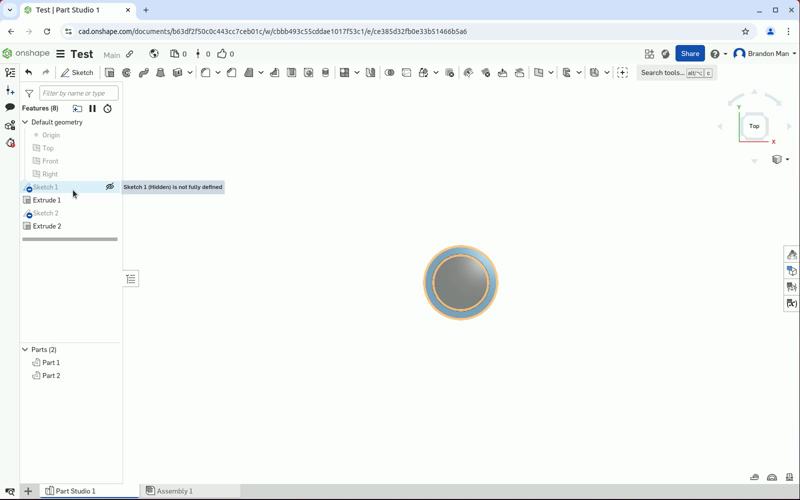
click(73, 189)
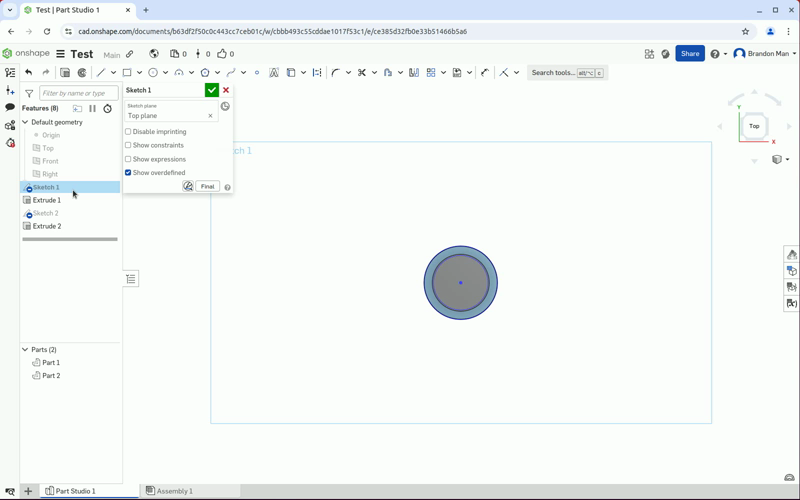
mouse_move(229, 92)
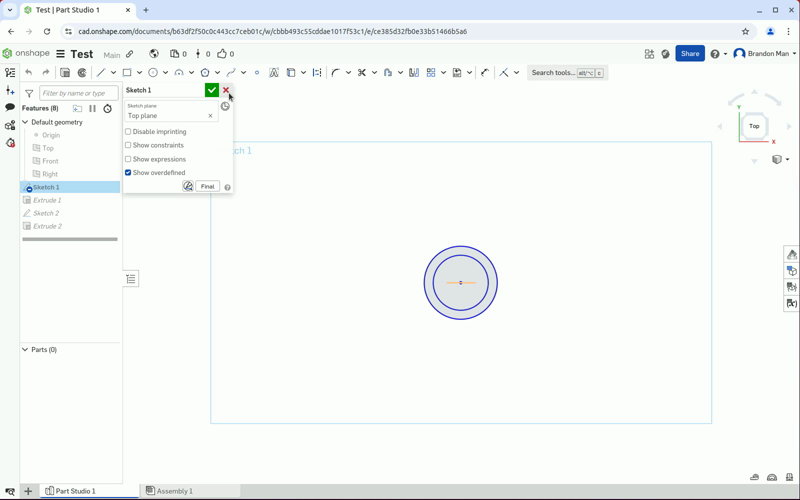
click(229, 92)
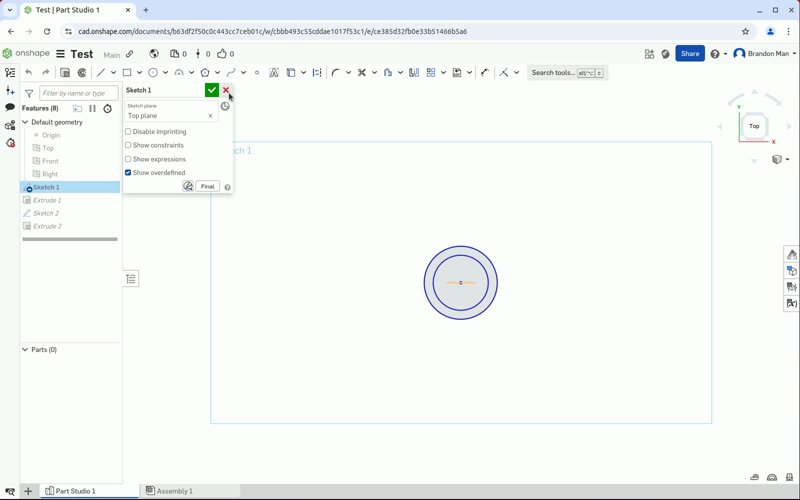
key(shift+s)
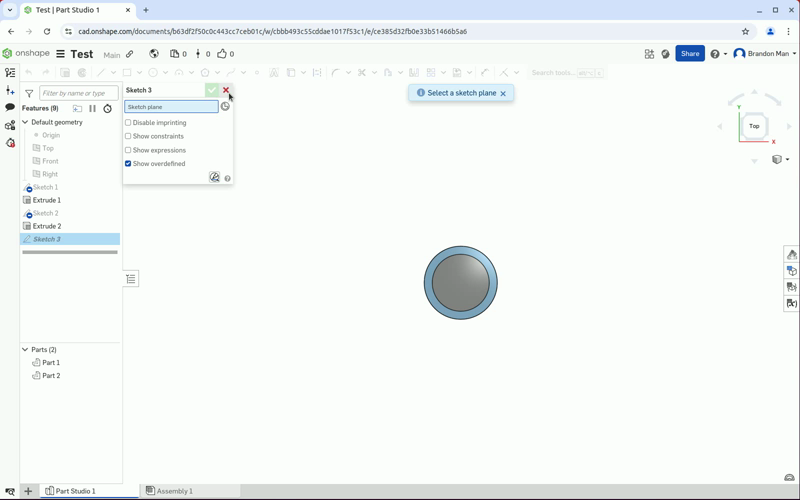
mouse_move(73, 150)
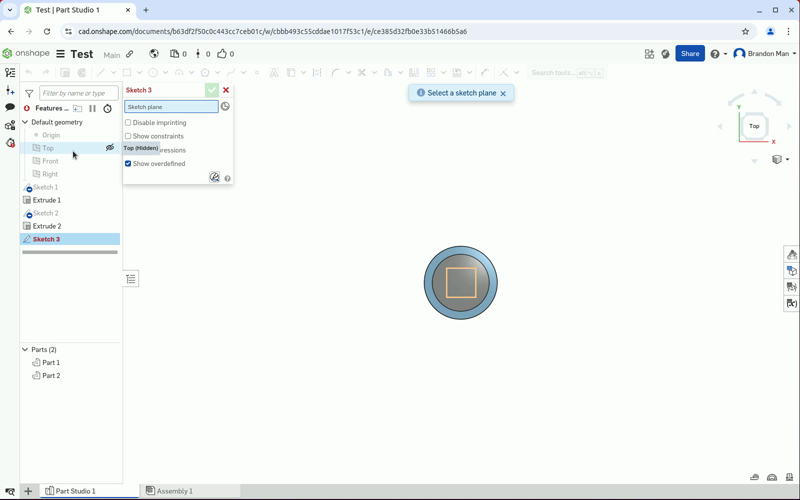
click(73, 150)
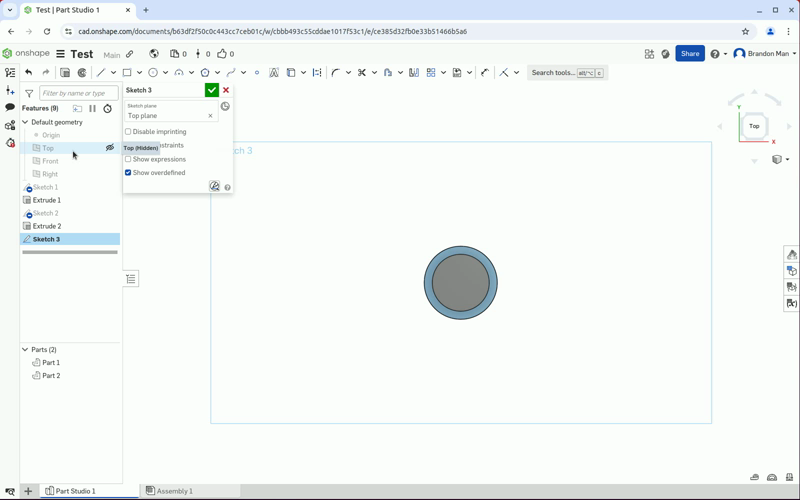
mouse_move(73, 352)
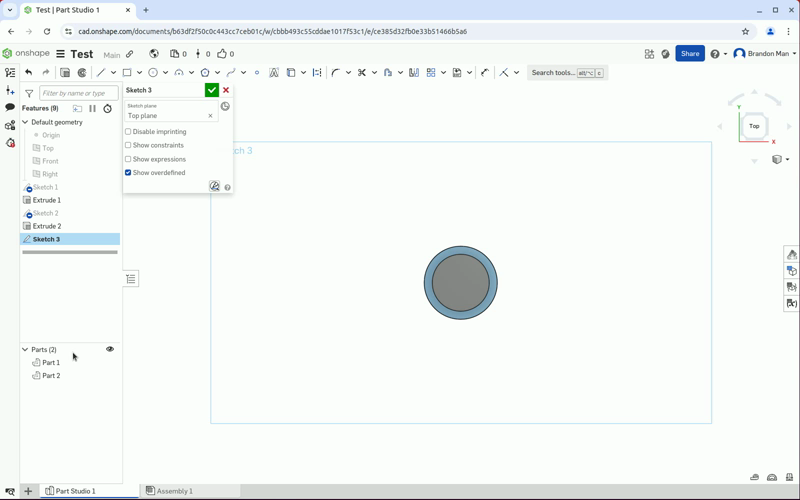
key(y)
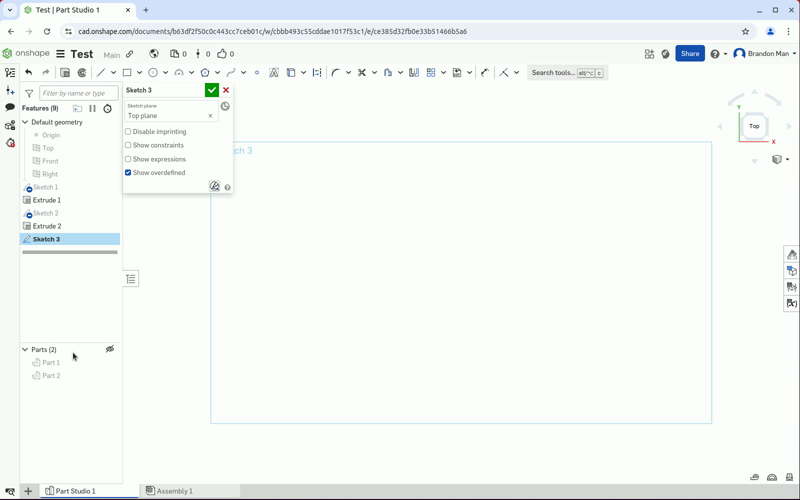
key(c)
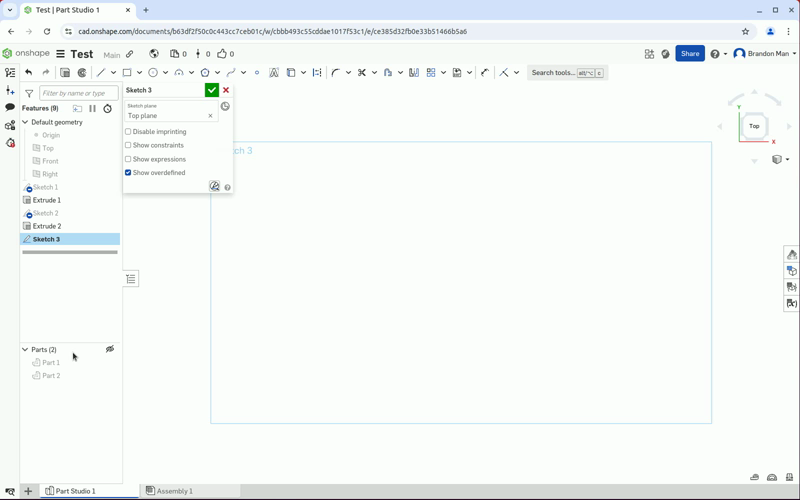
key_down(shift)
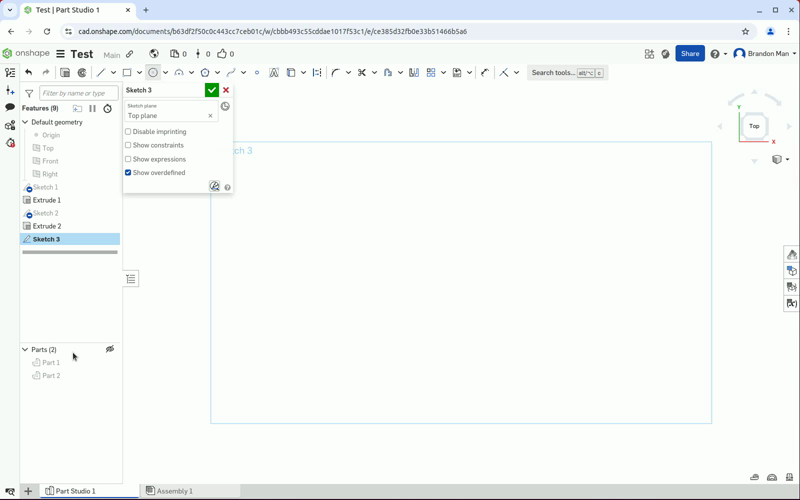
mouse_move(461, 282)
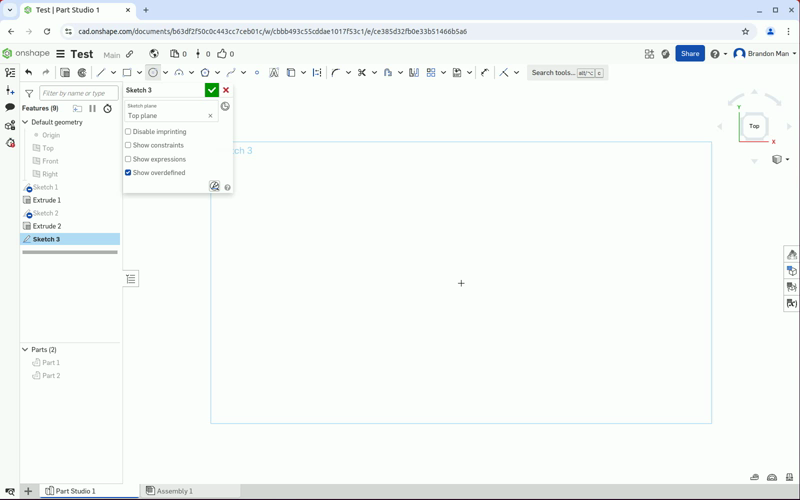
click(461, 282)
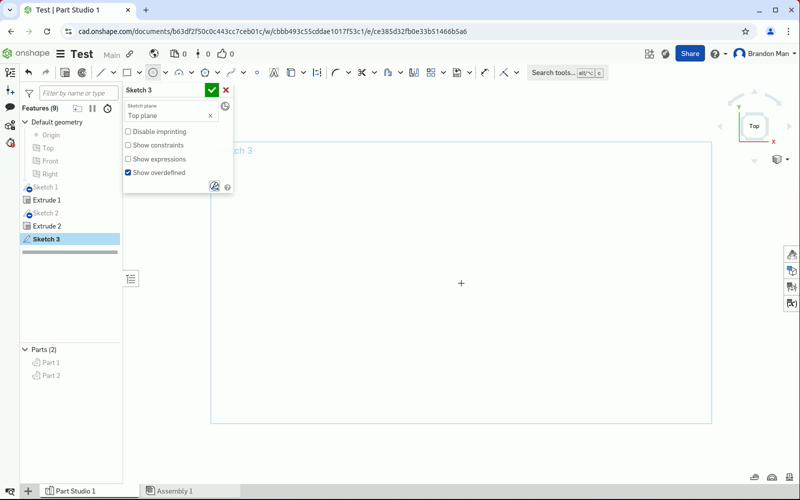
key_up(shift)
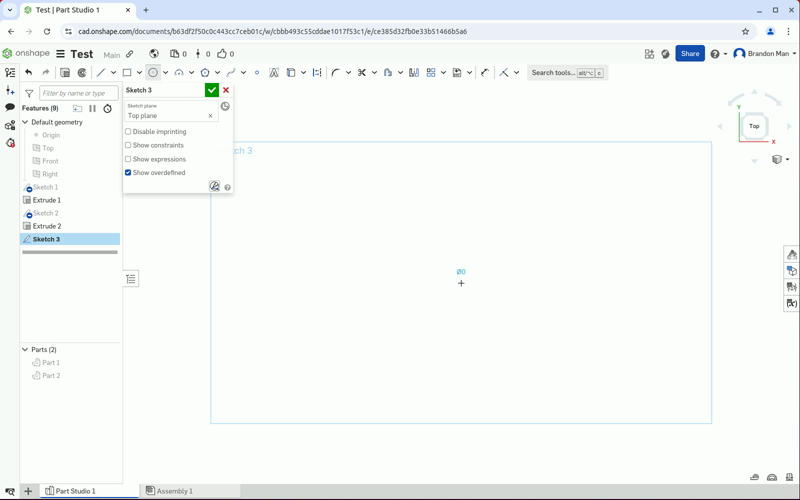
mouse_move(572, 282)
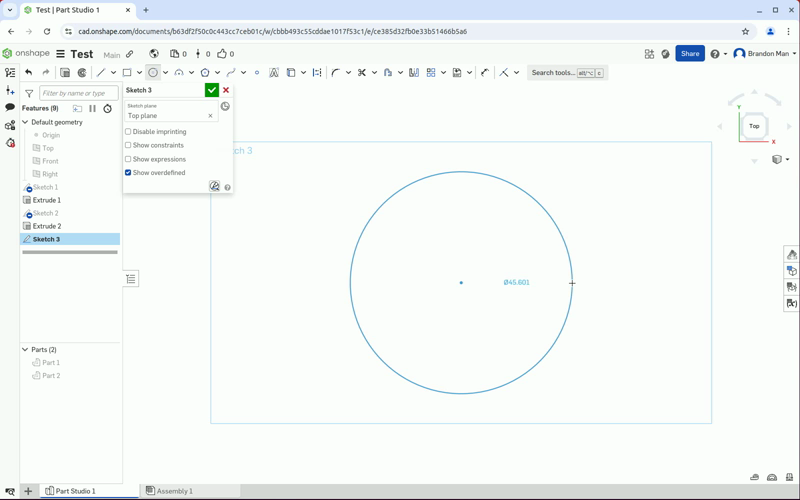
click(572, 282)
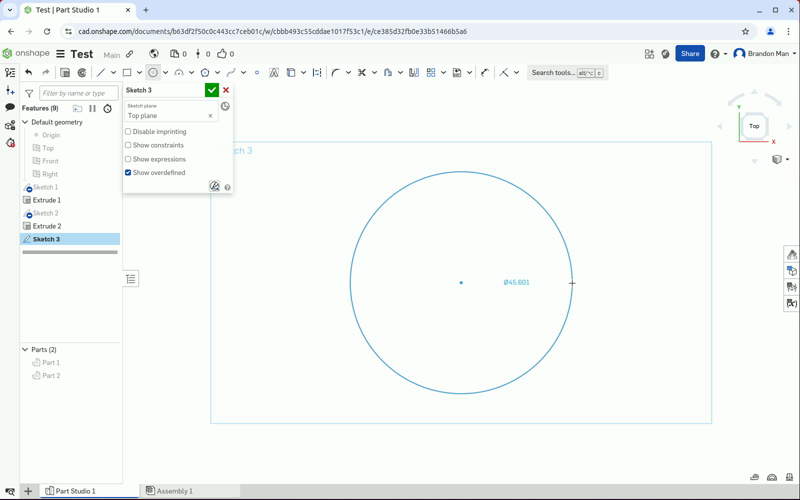
key(esc)
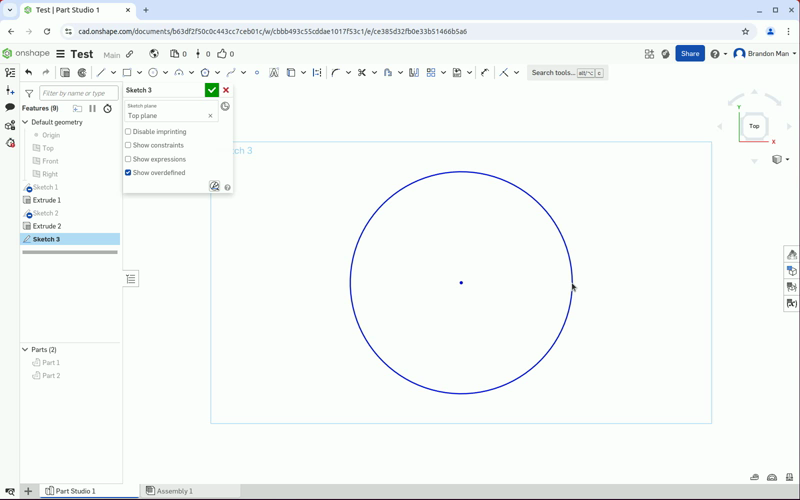
key(c)
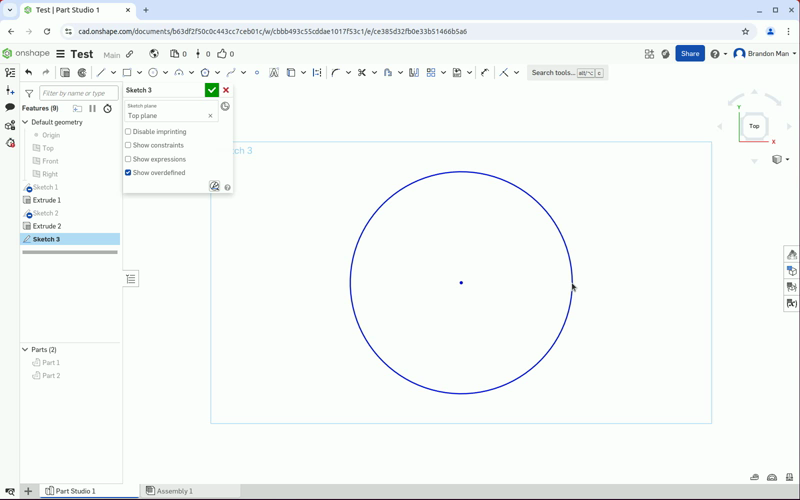
key_down(shift)
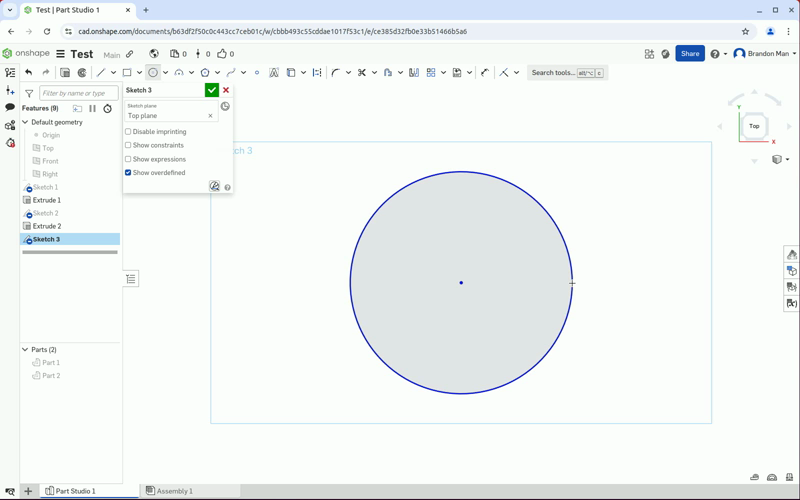
mouse_move(461, 282)
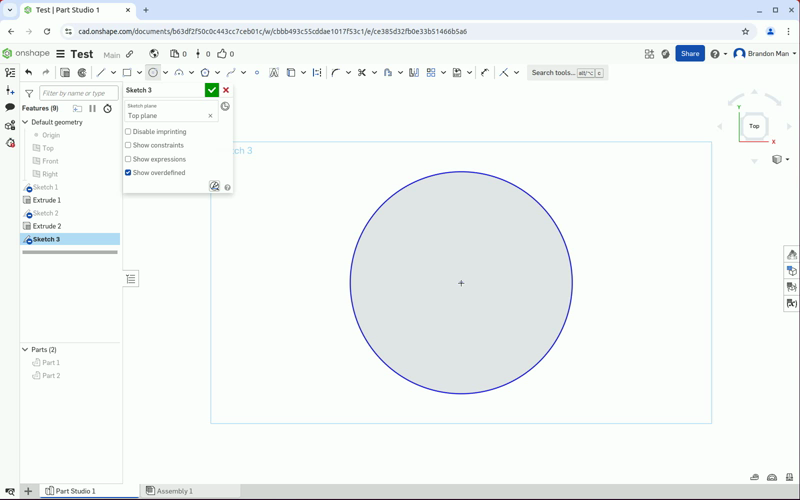
click(461, 282)
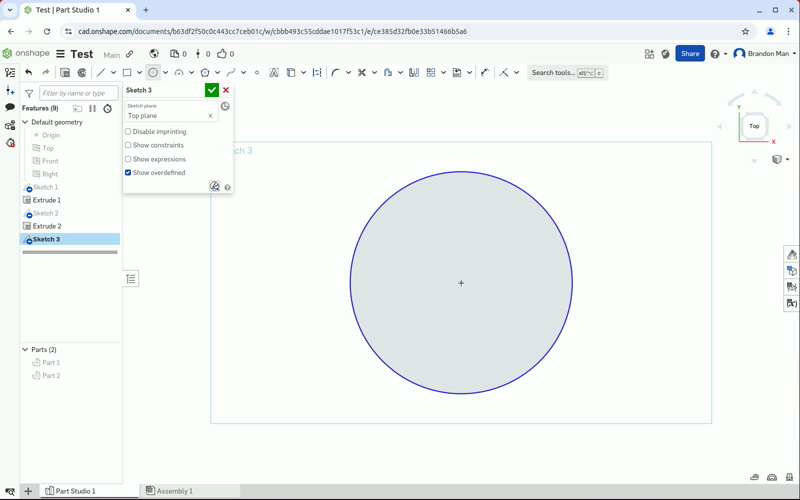
key_up(shift)
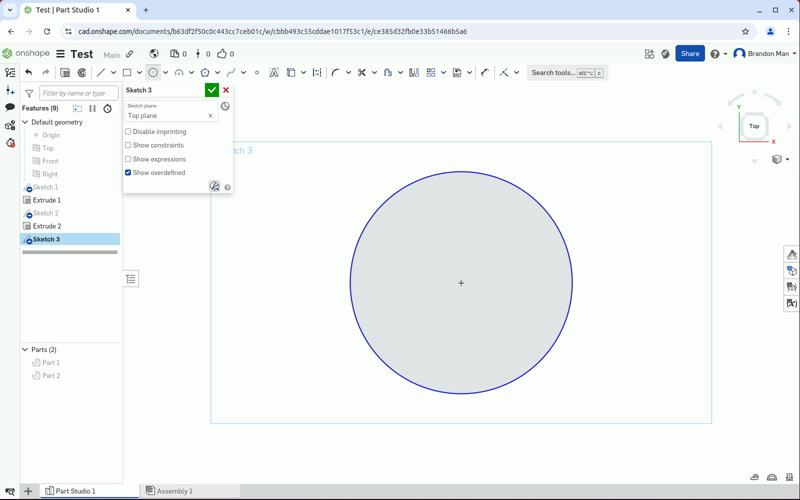
mouse_move(496, 282)
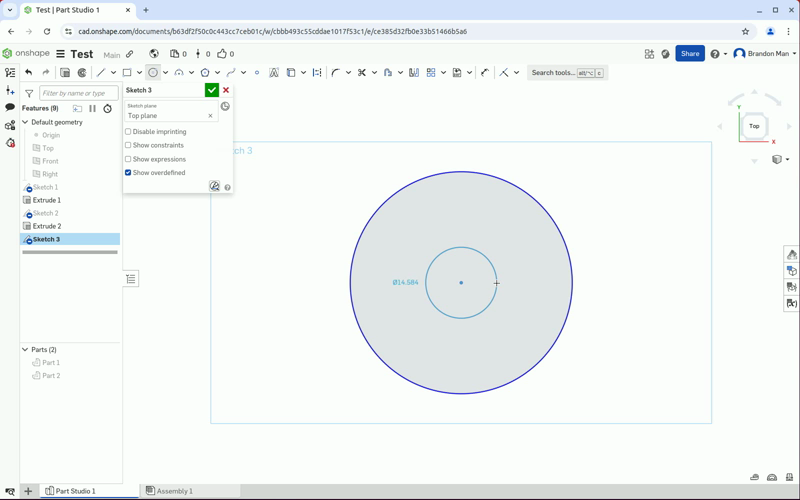
click(496, 282)
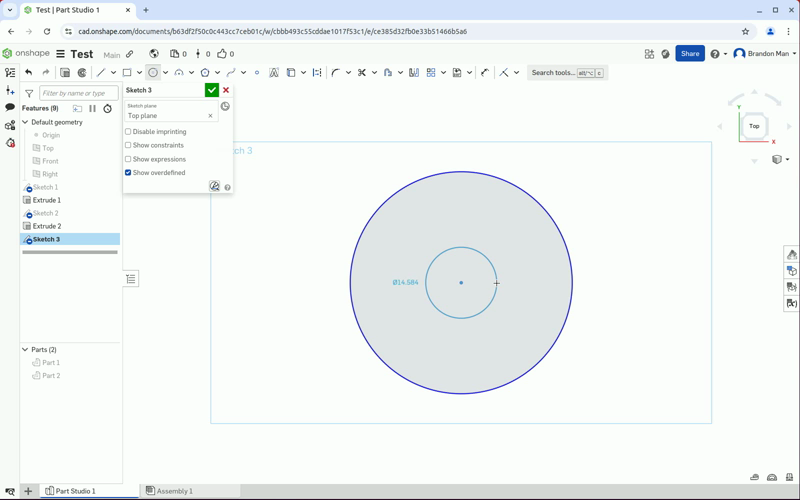
key(esc)
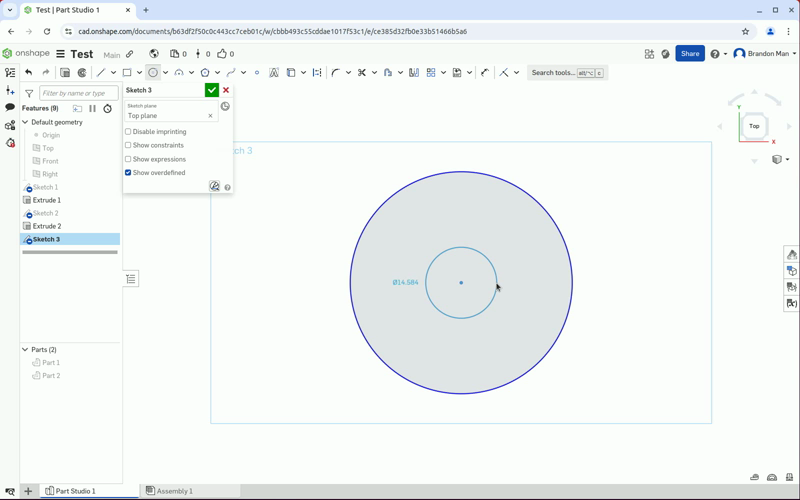
mouse_move(525, 232)
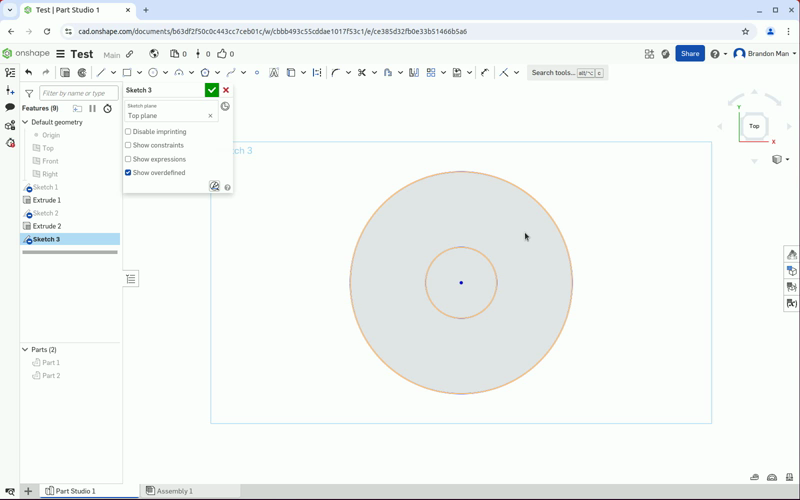
click(525, 232)
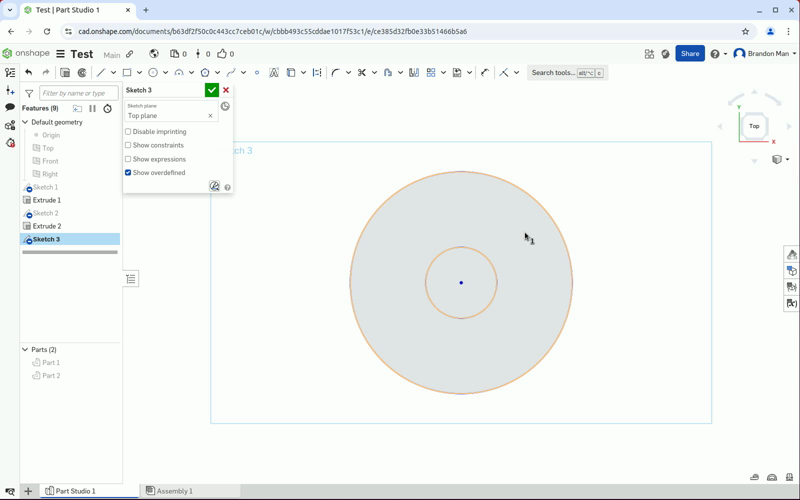
mouse_move(73, 352)
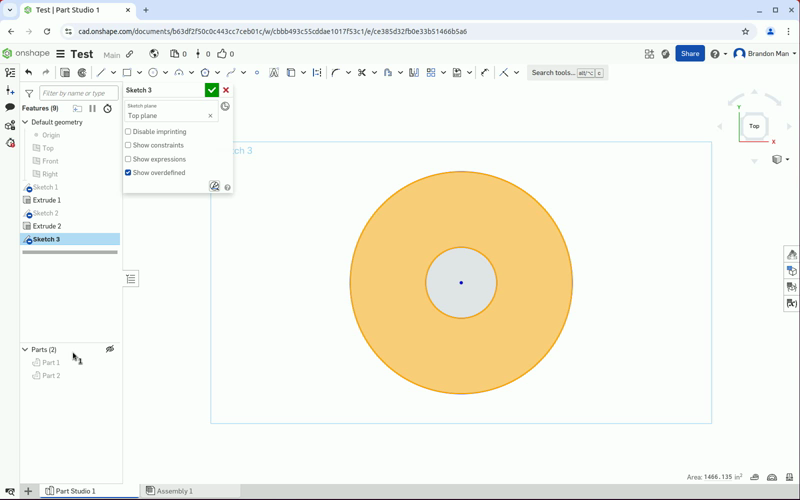
key(shift+y)
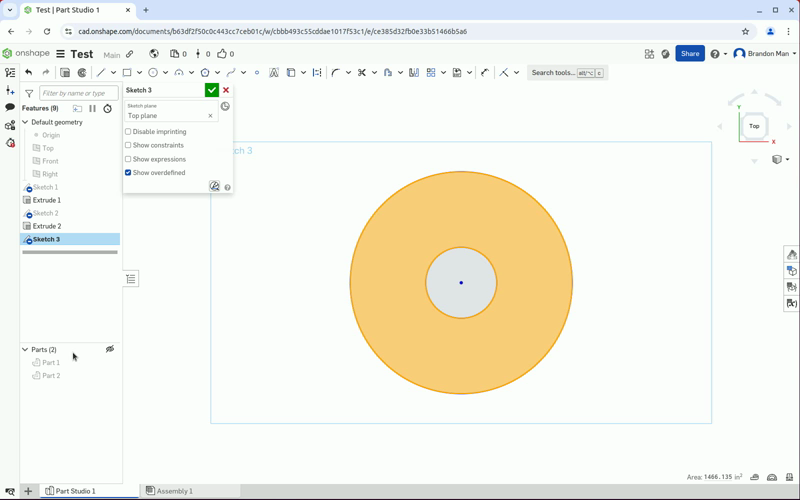
key(shift+e)
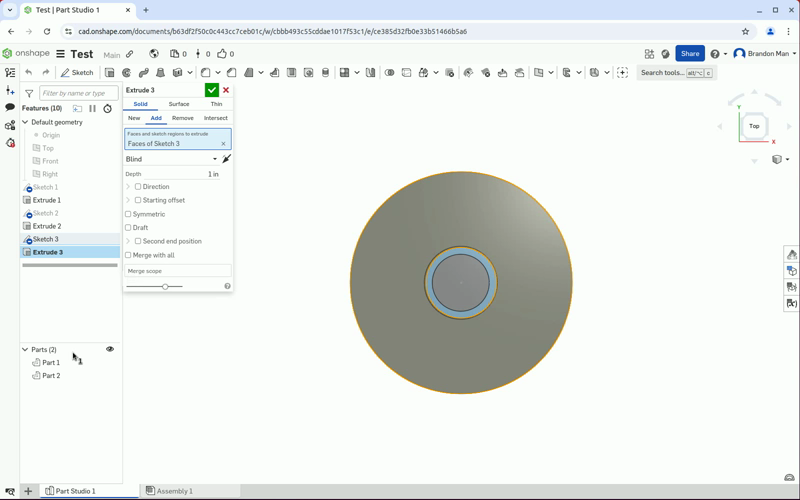
mouse_move(143, 106)
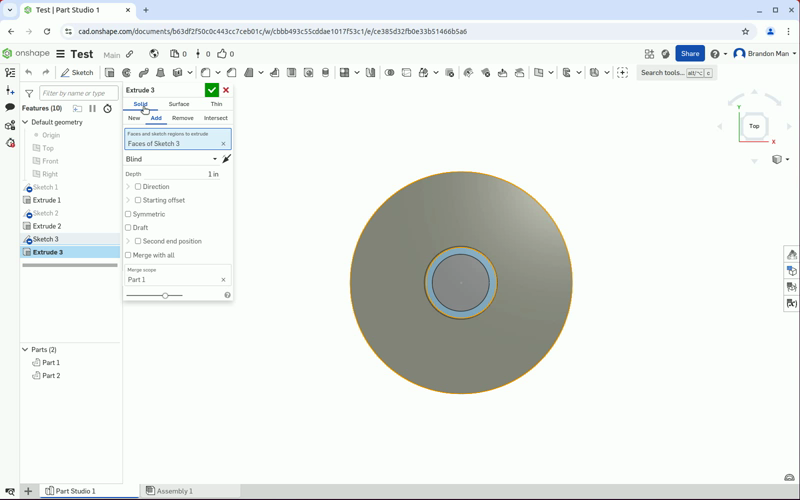
click(143, 106)
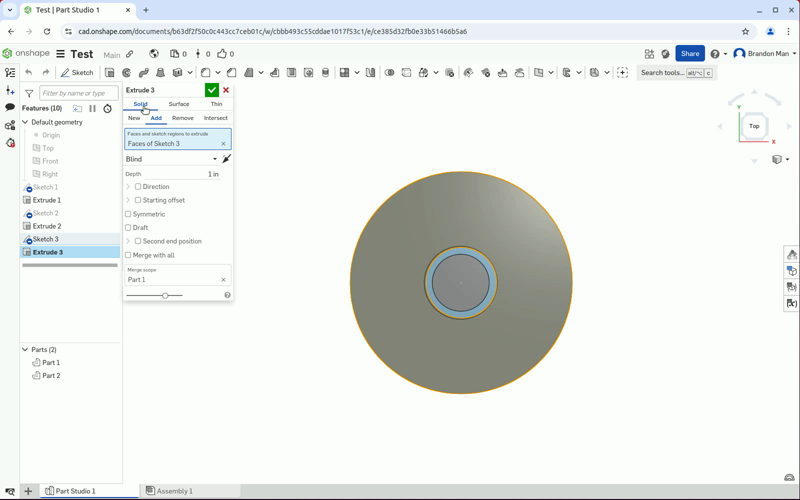
mouse_move(137, 120)
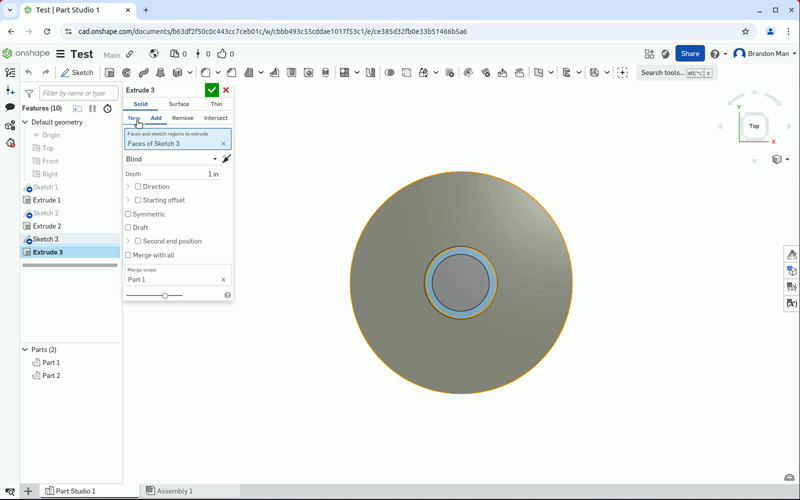
click(137, 120)
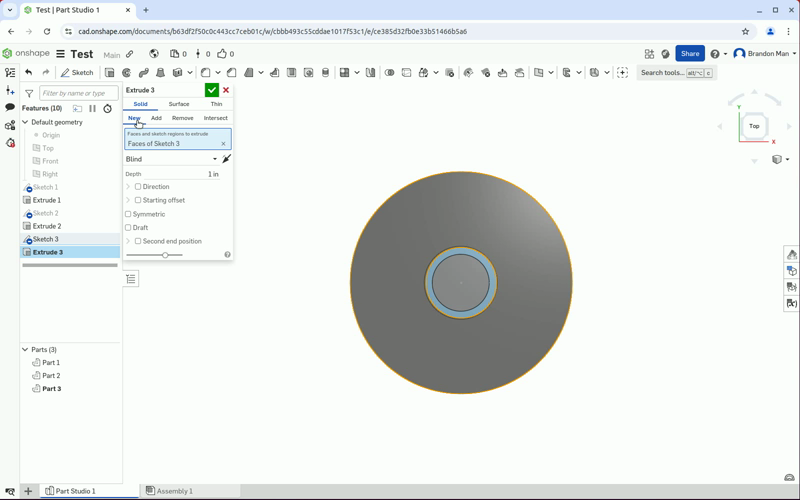
key(tab, 4)
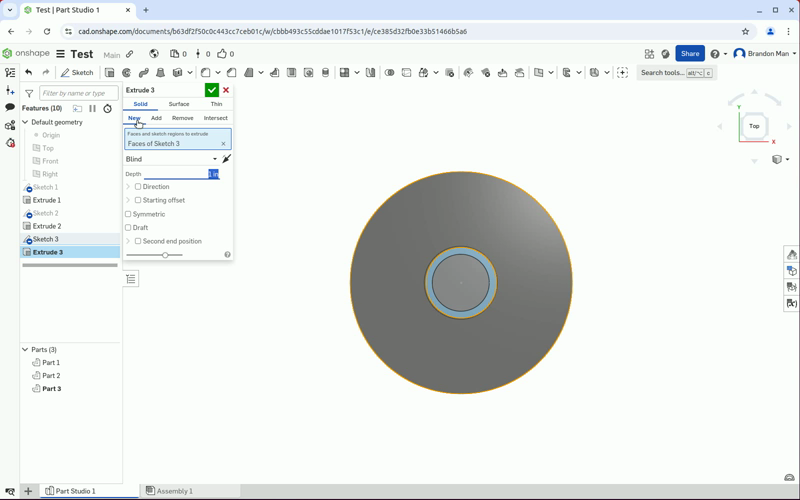
text(-2.166)
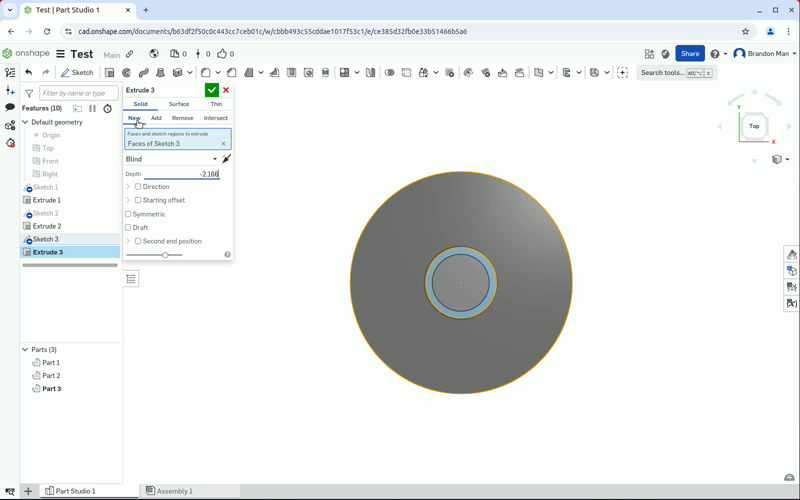
key(enter)
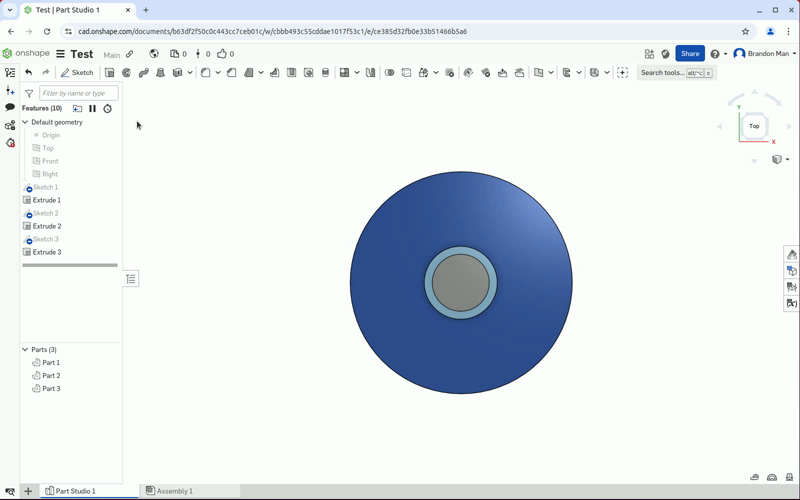
key(shift+h)
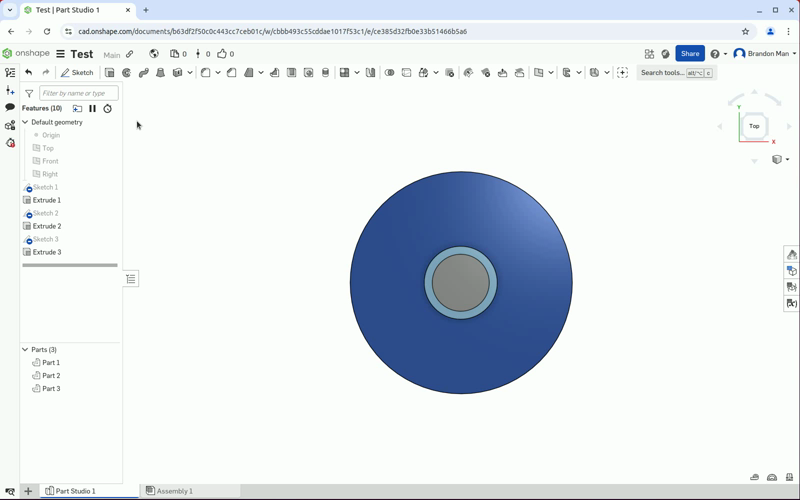
key(shift+h)
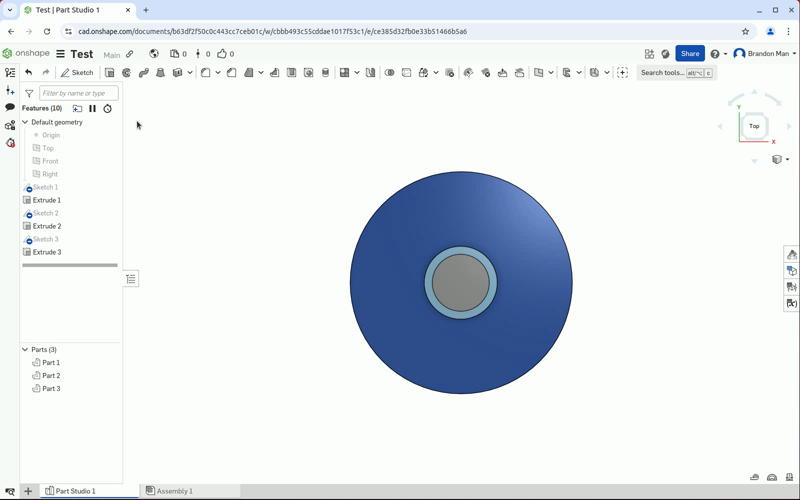
mouse_move(73, 189)
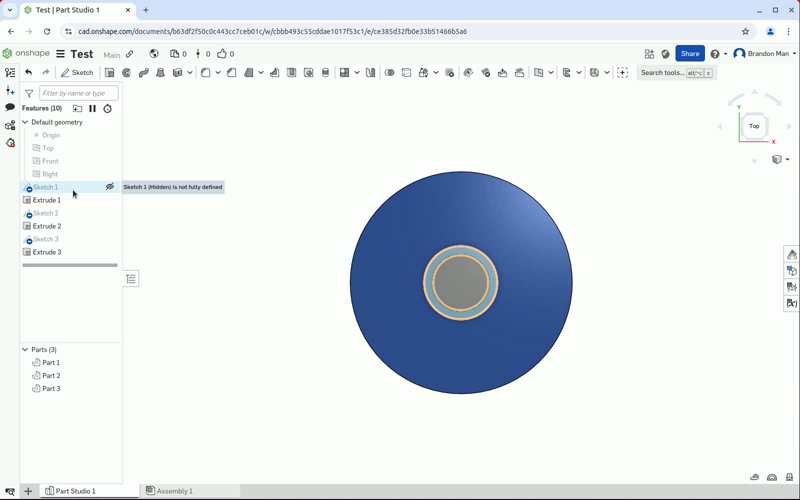
click(73, 189)
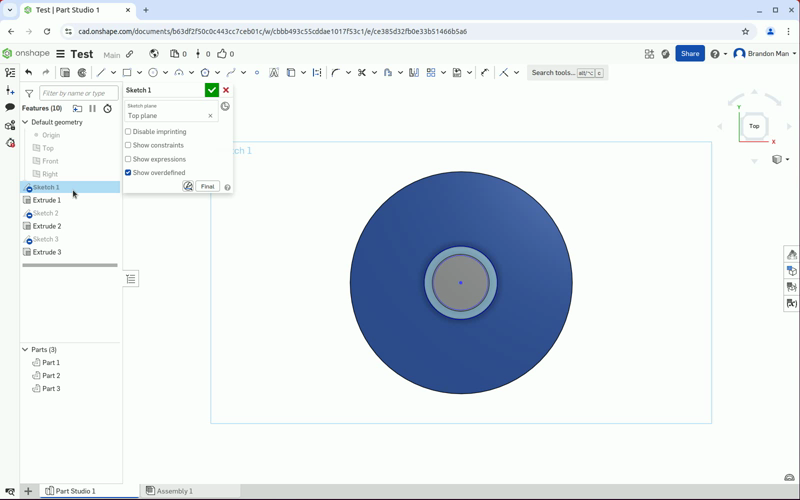
mouse_move(229, 92)
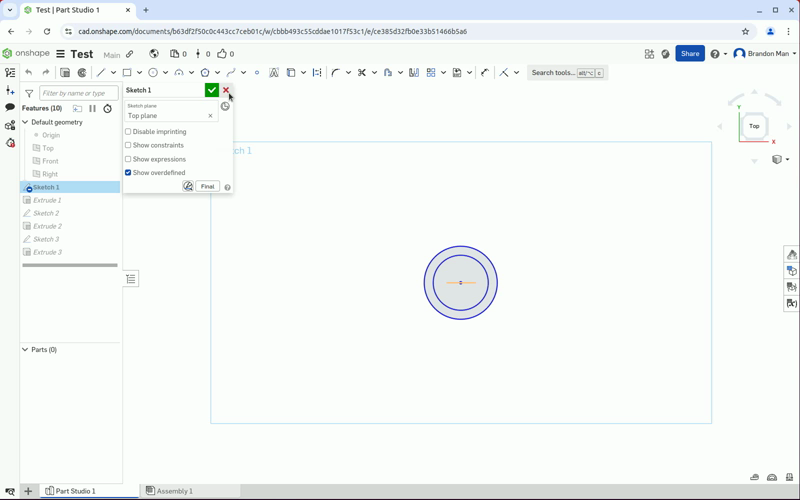
click(229, 92)
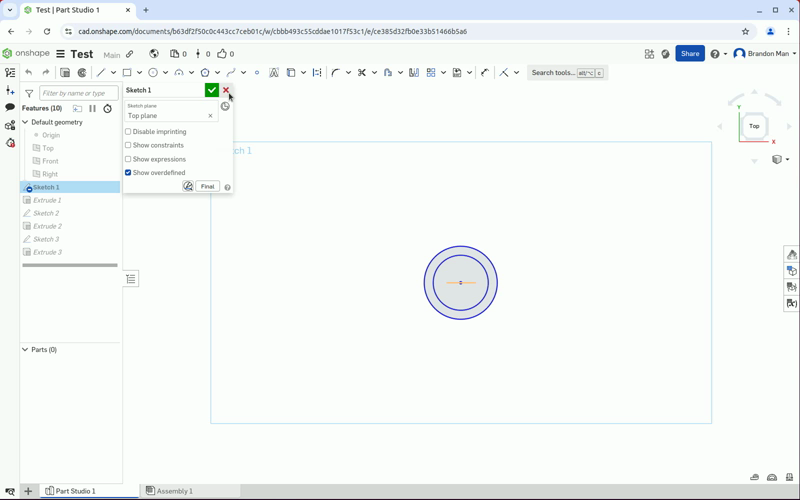
key(shift+s)
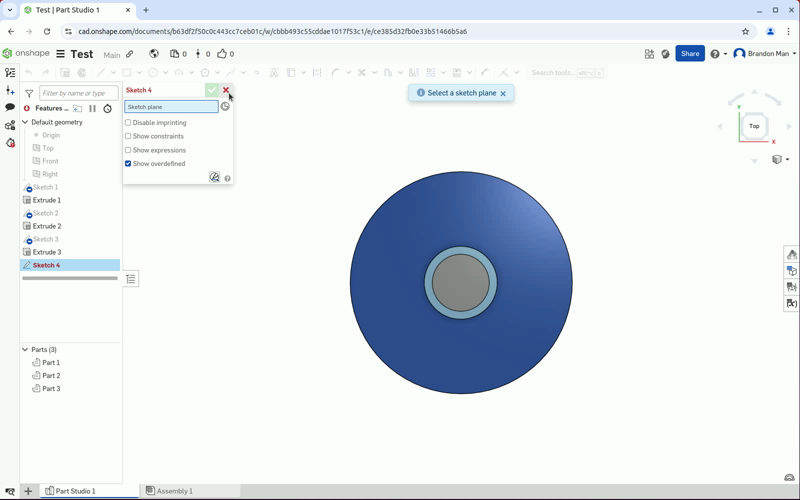
mouse_move(73, 150)
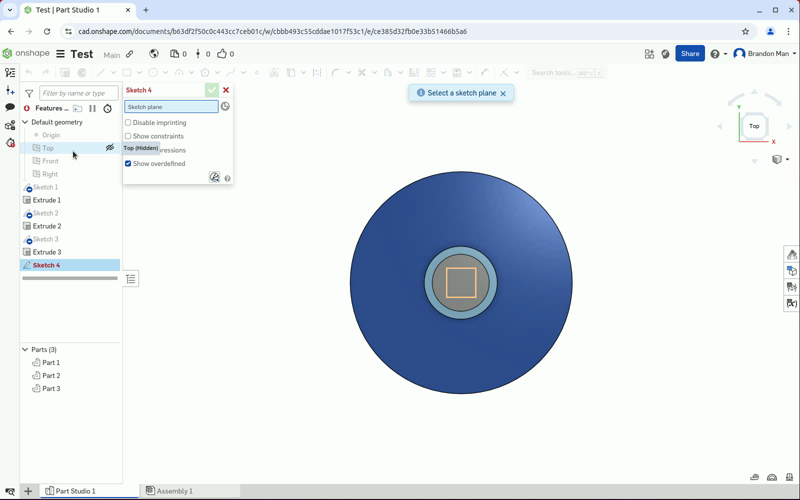
click(73, 150)
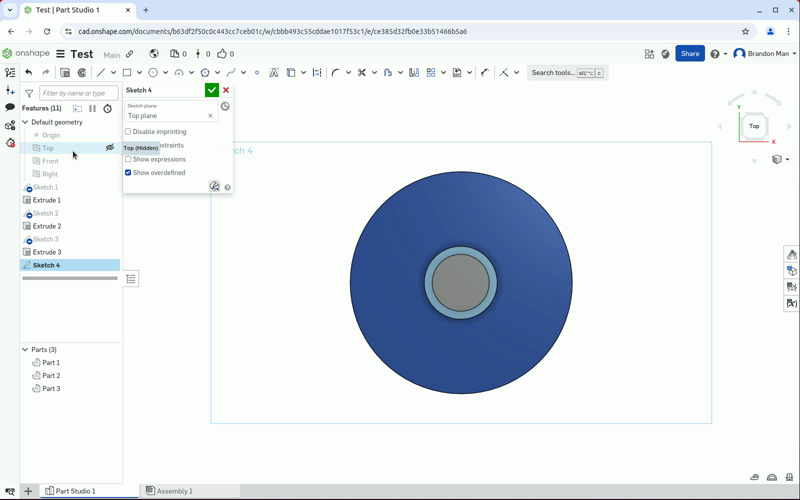
mouse_move(73, 352)
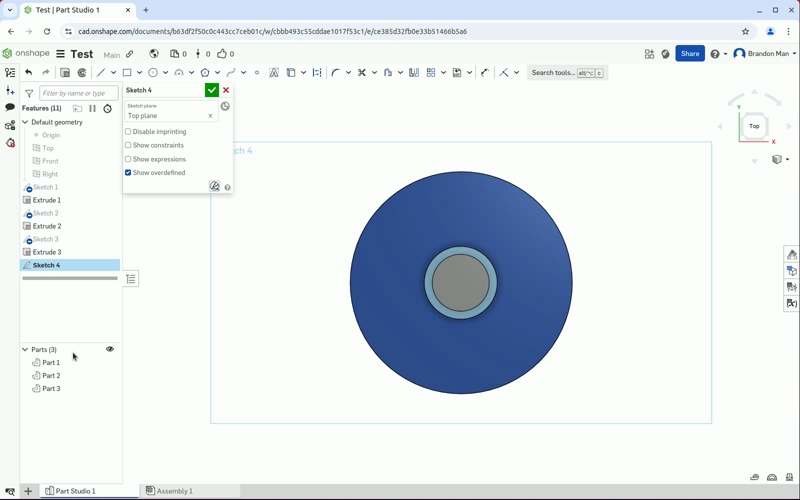
key(y)
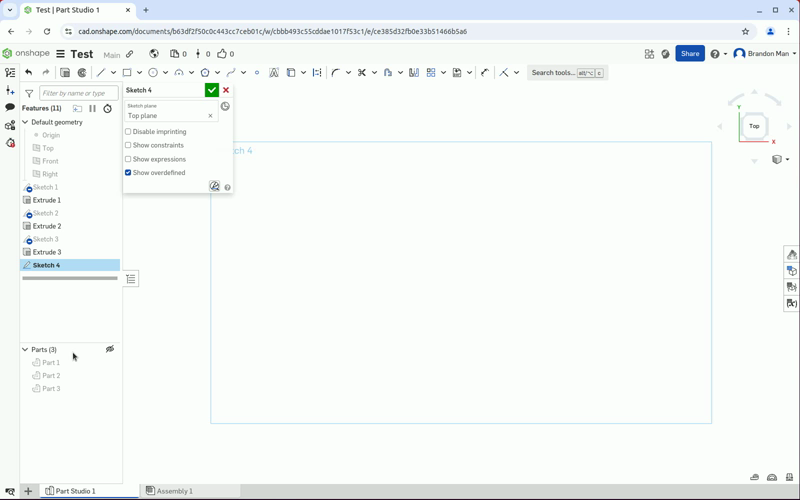
key(c)
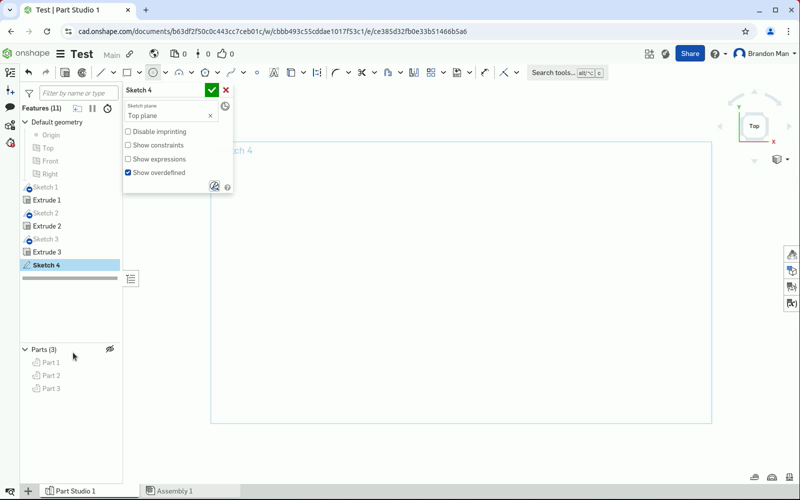
key_down(shift)
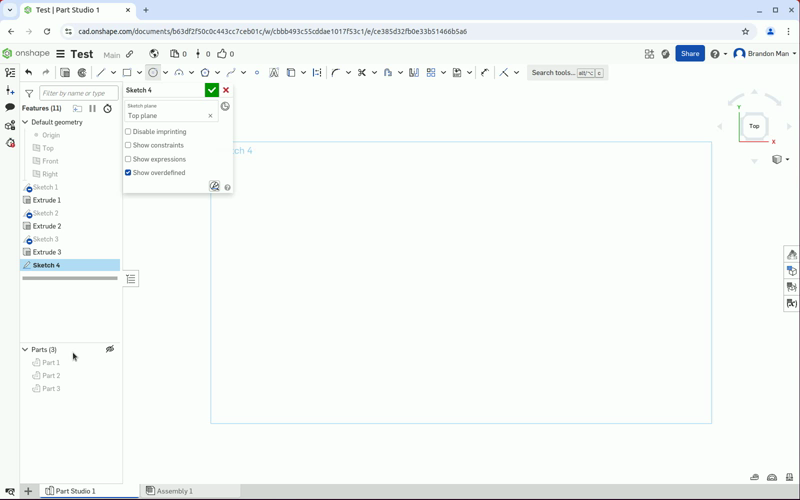
mouse_move(460, 282)
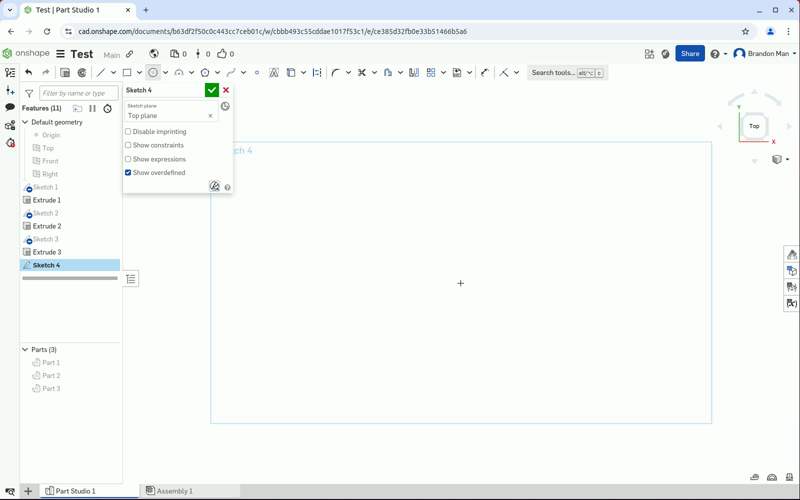
click(460, 282)
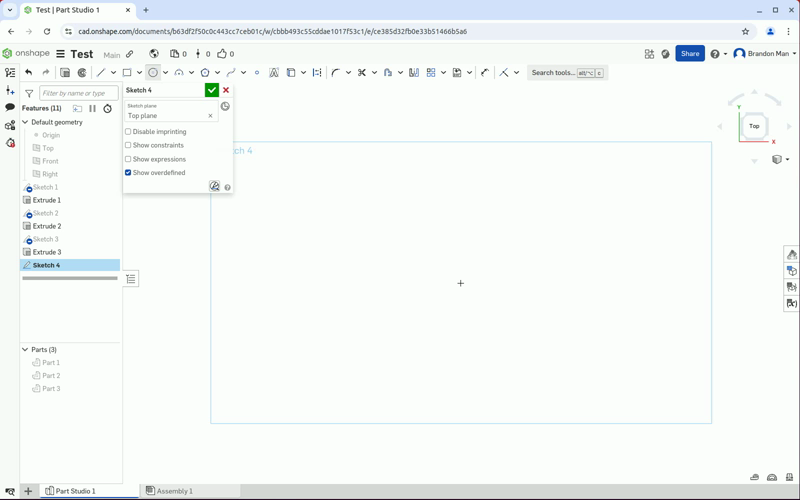
key_up(shift)
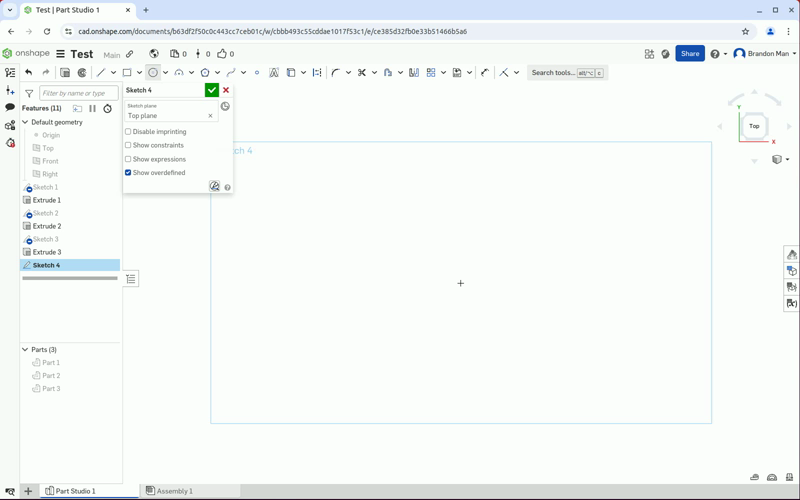
mouse_move(489, 282)
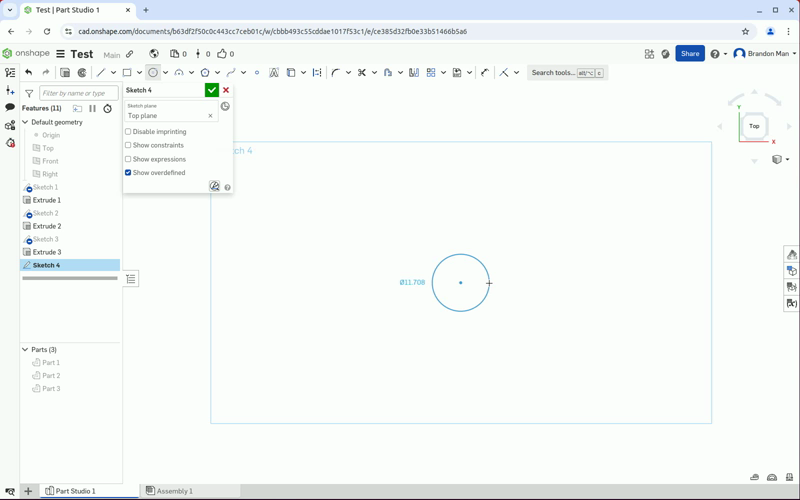
click(489, 282)
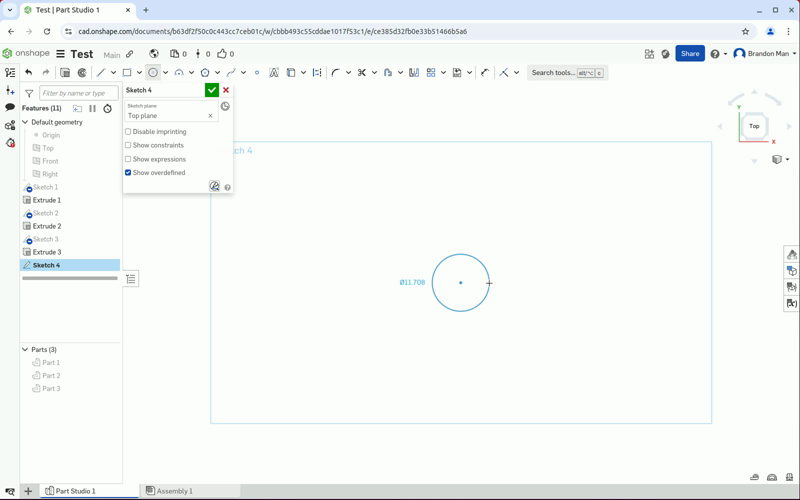
key(esc)
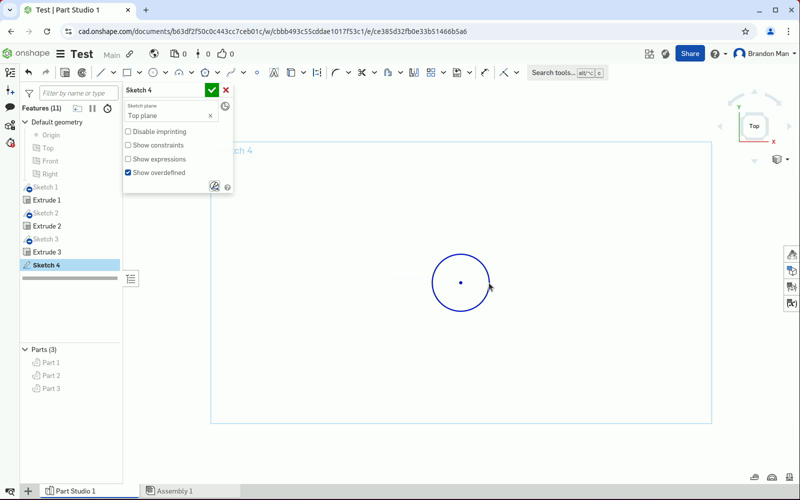
mouse_move(452, 296)
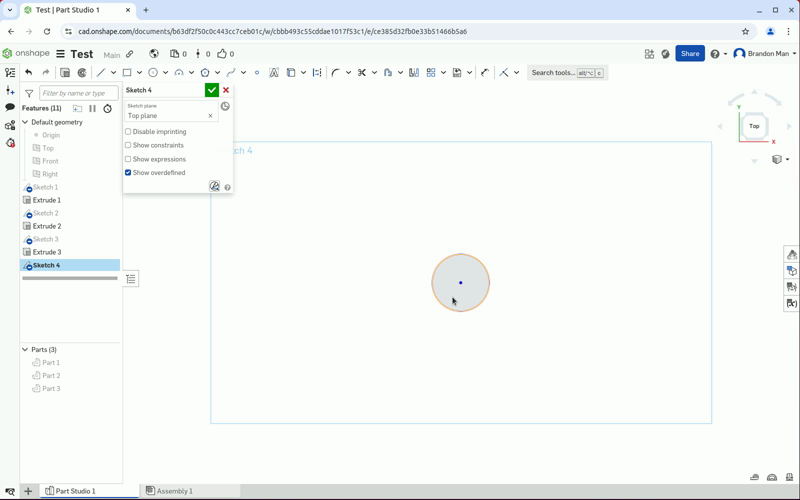
click(452, 296)
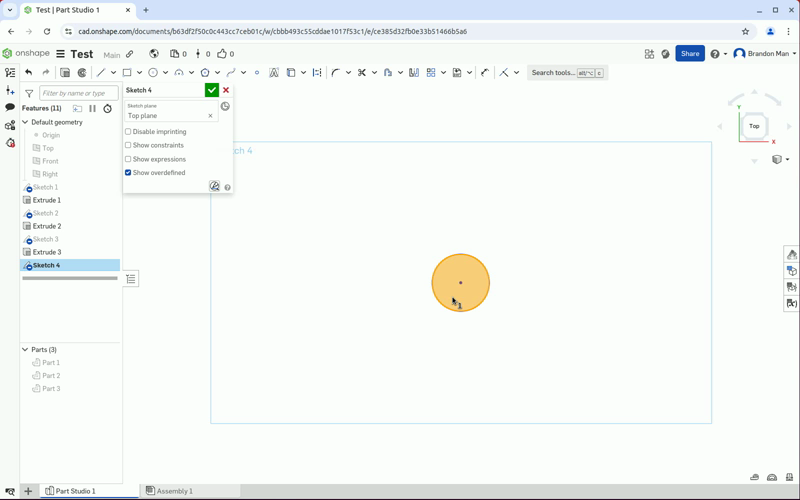
mouse_move(73, 352)
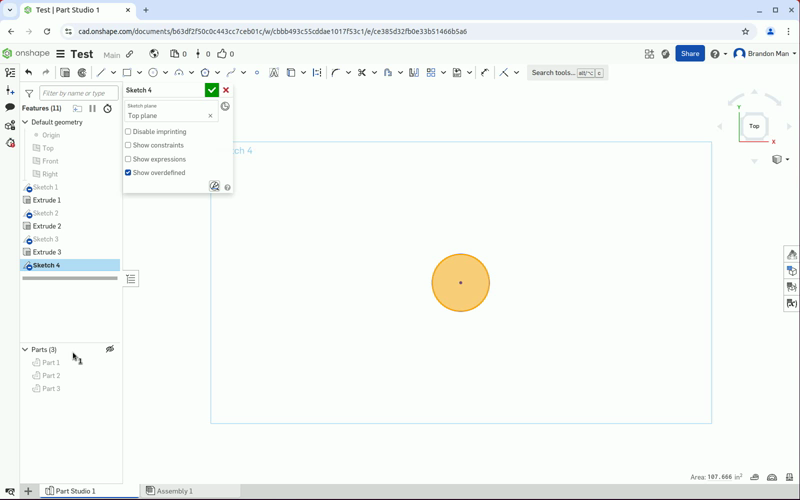
key(shift+y)
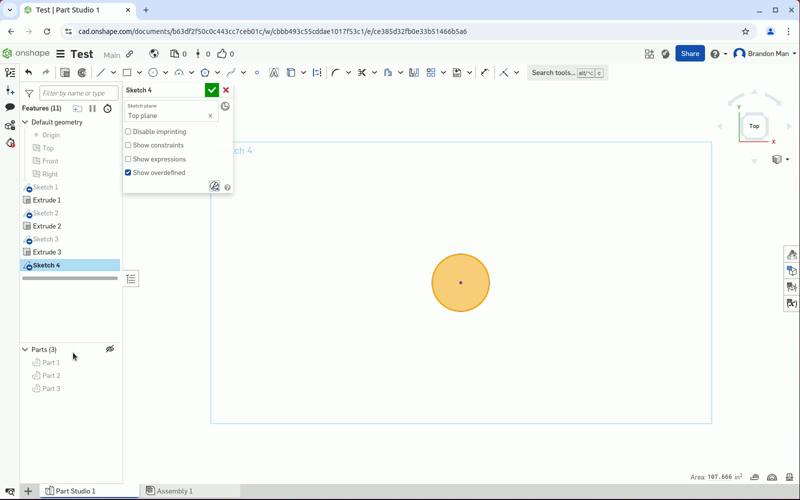
key(shift+e)
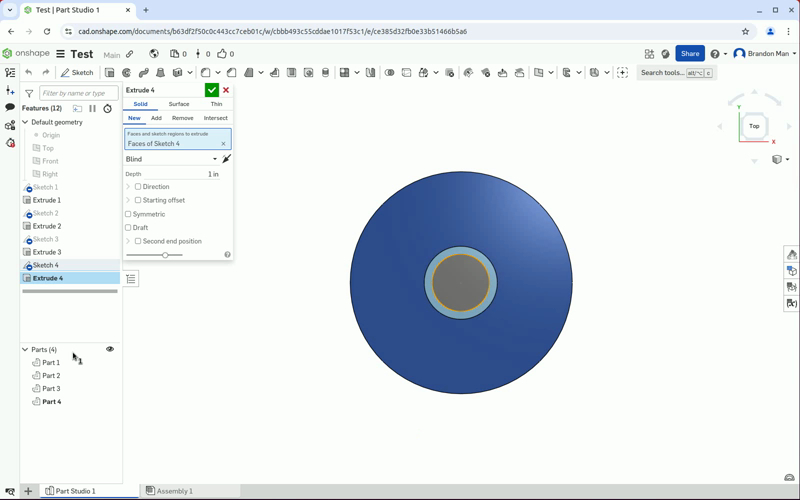
mouse_move(143, 106)
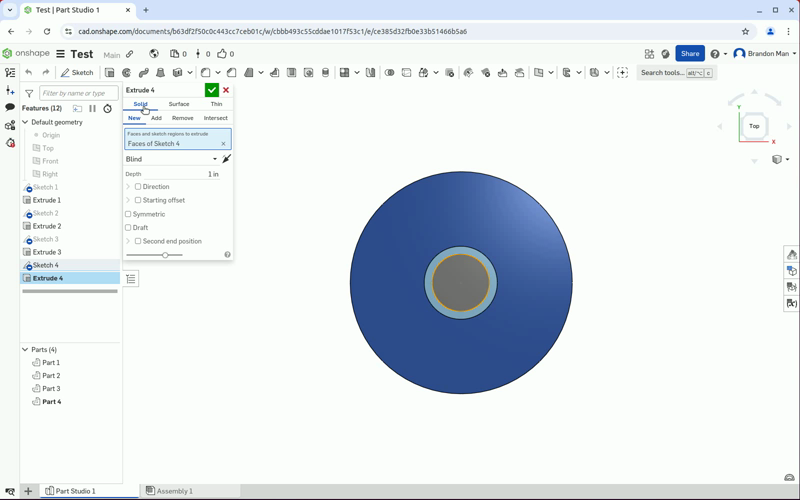
click(143, 106)
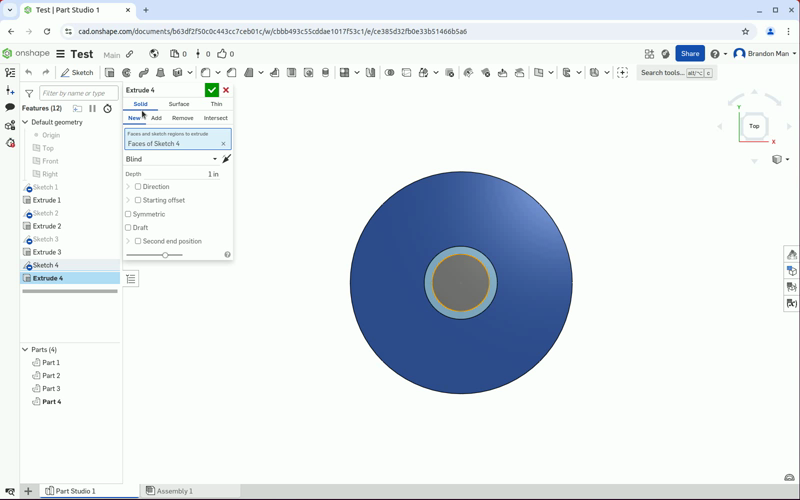
mouse_move(137, 120)
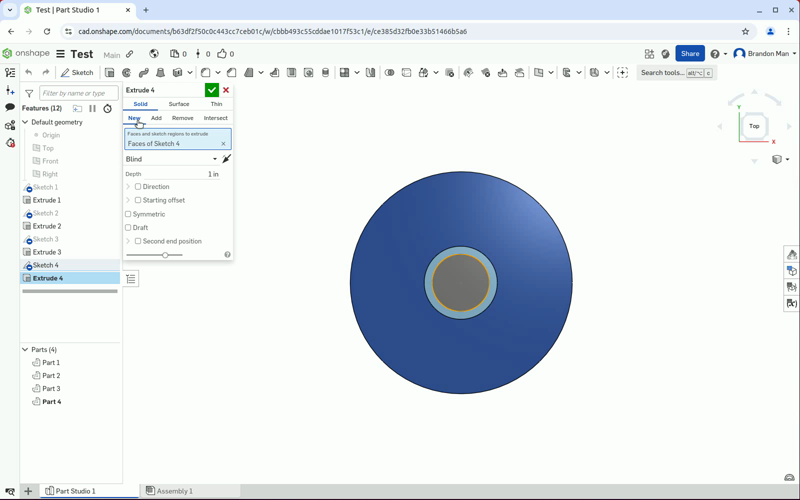
click(137, 120)
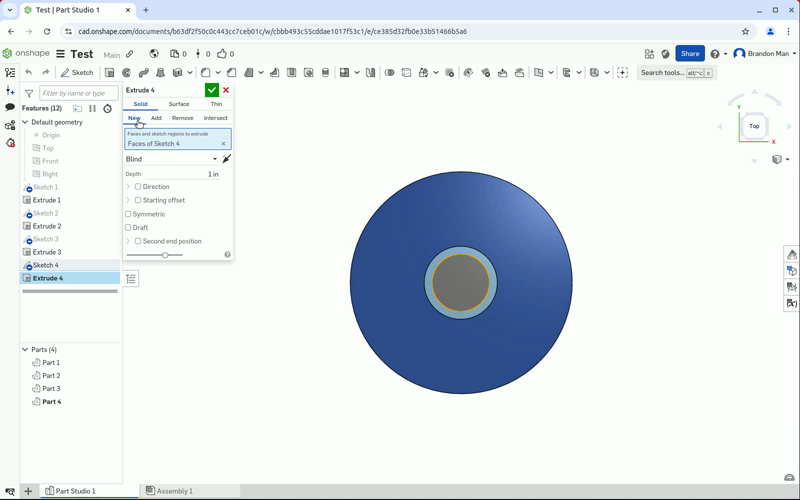
key(tab, 4)
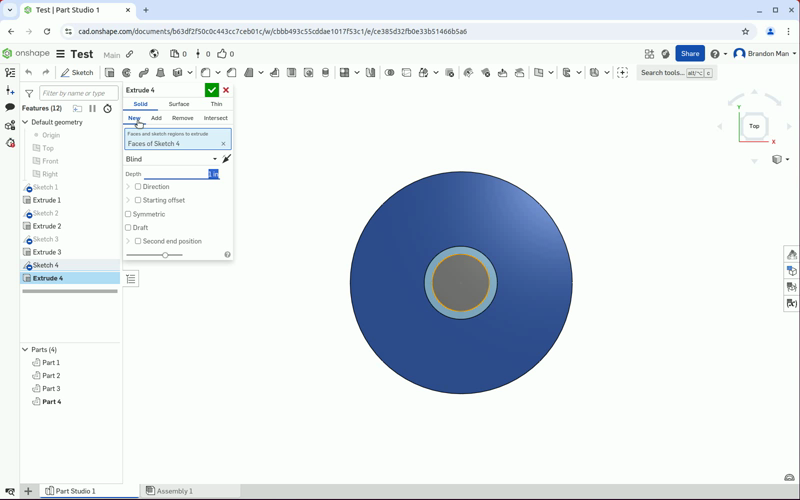
text(-2.166)
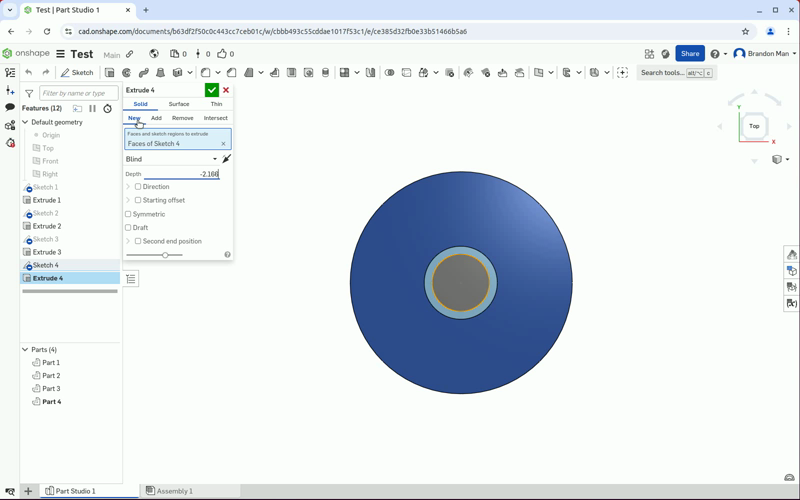
key(enter)
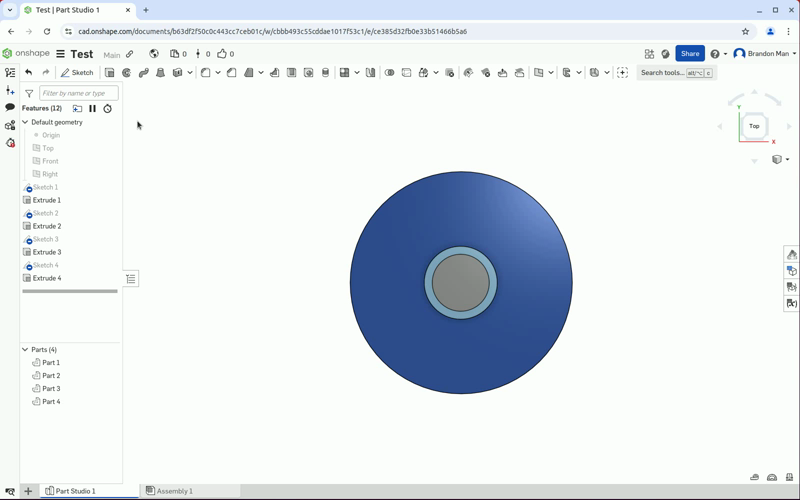
key(shift+h)
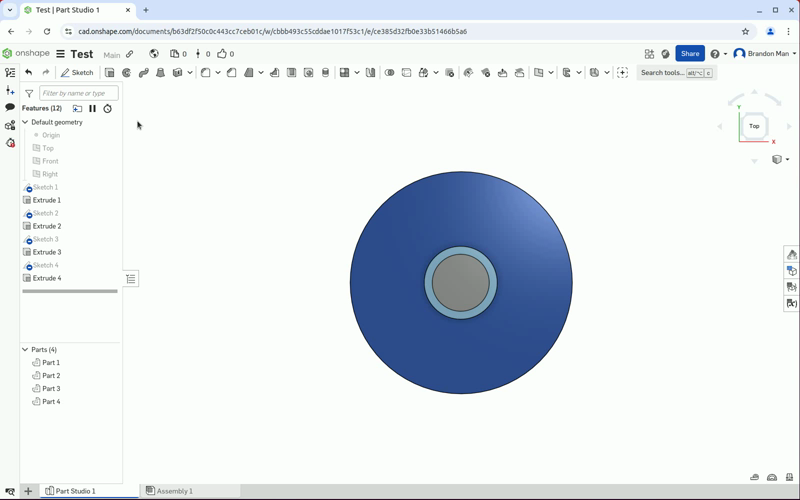
key(shift+h)
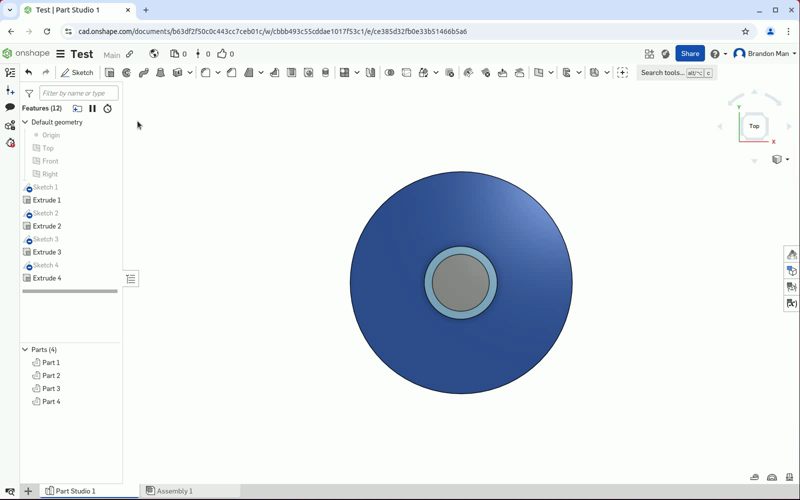
mouse_move(73, 189)
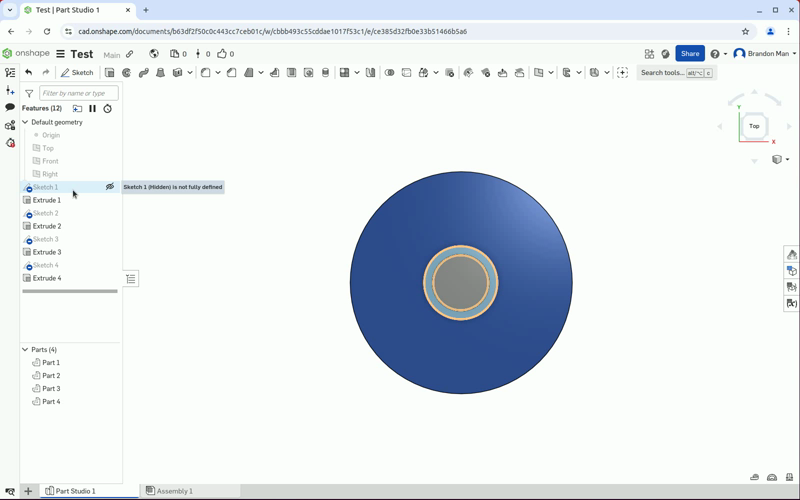
click(73, 189)
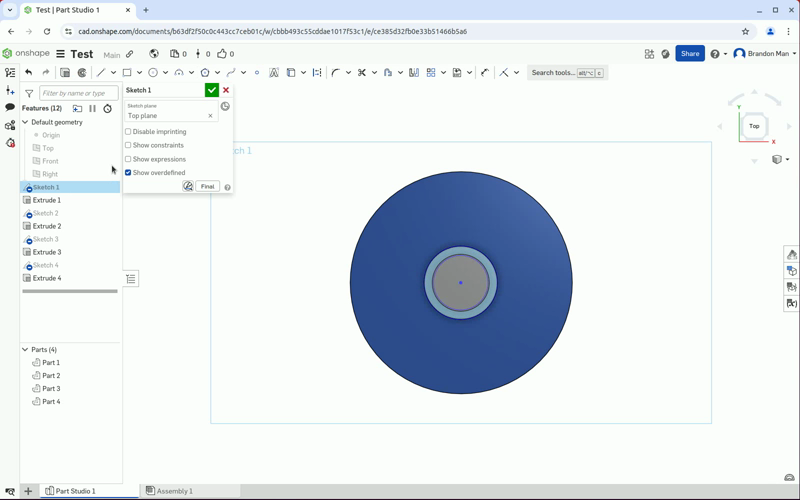
mouse_move(229, 92)
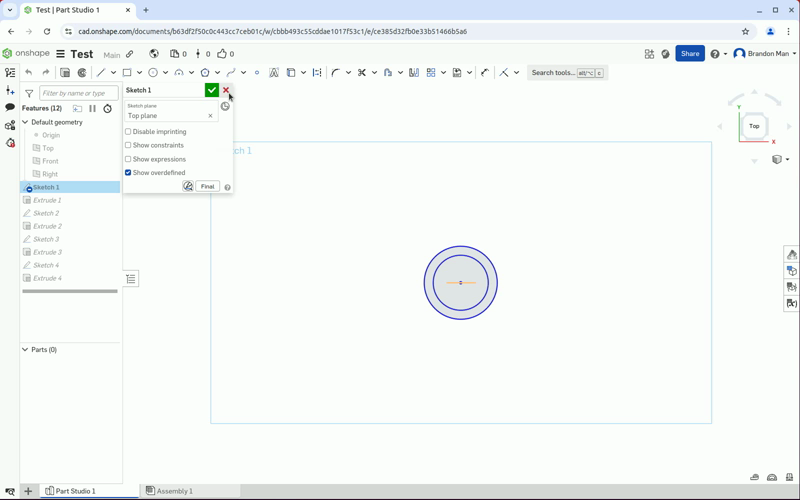
click(229, 92)
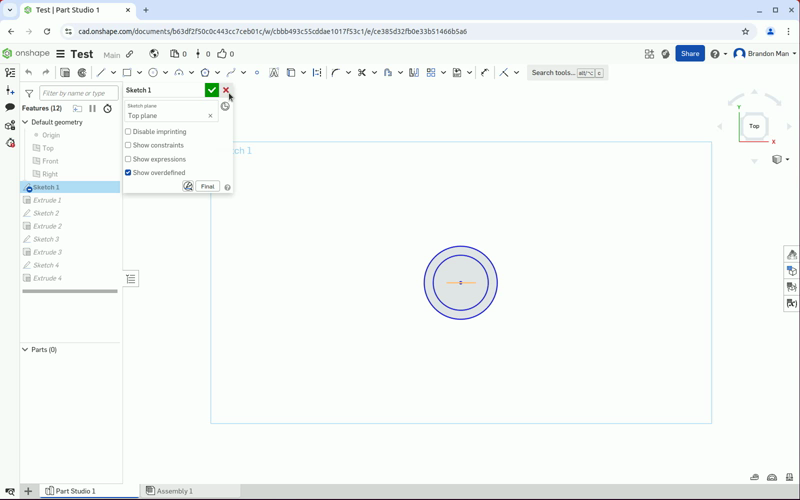
key(shift+s)
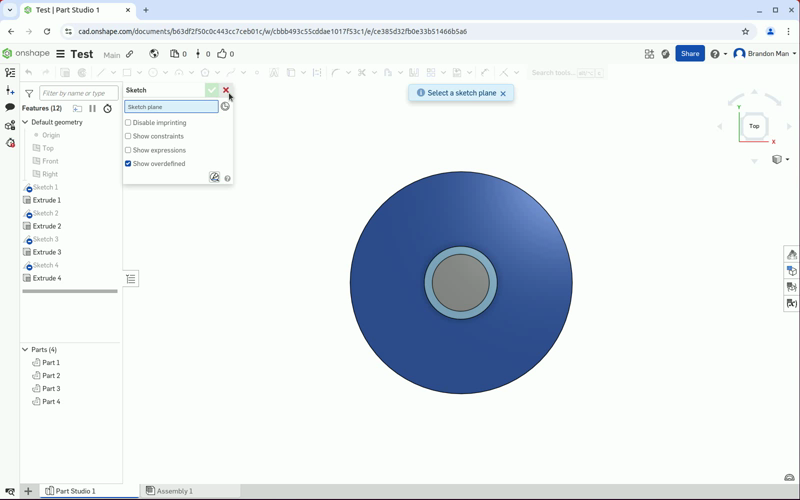
mouse_move(73, 150)
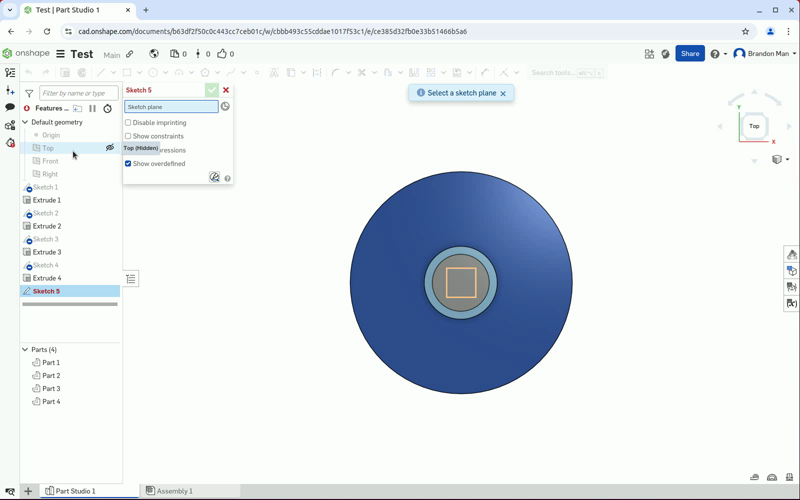
click(73, 150)
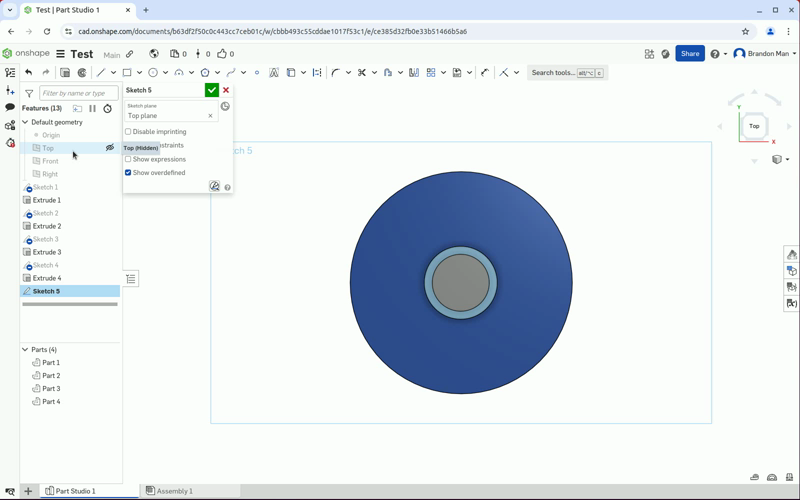
mouse_move(73, 352)
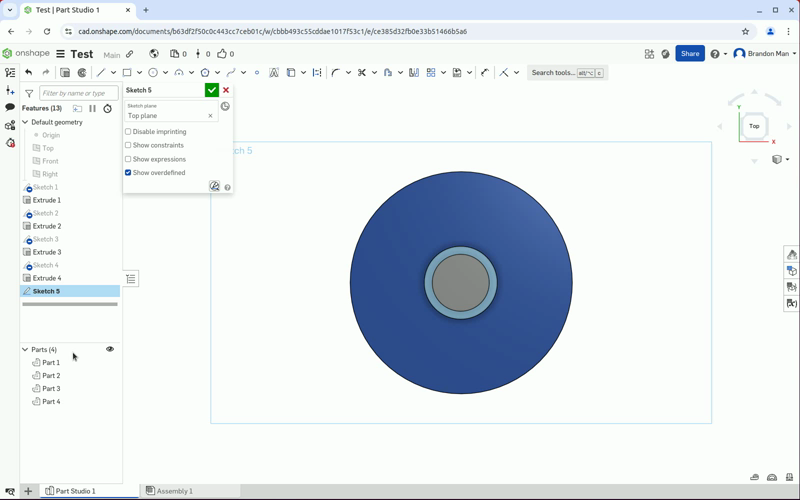
key(y)
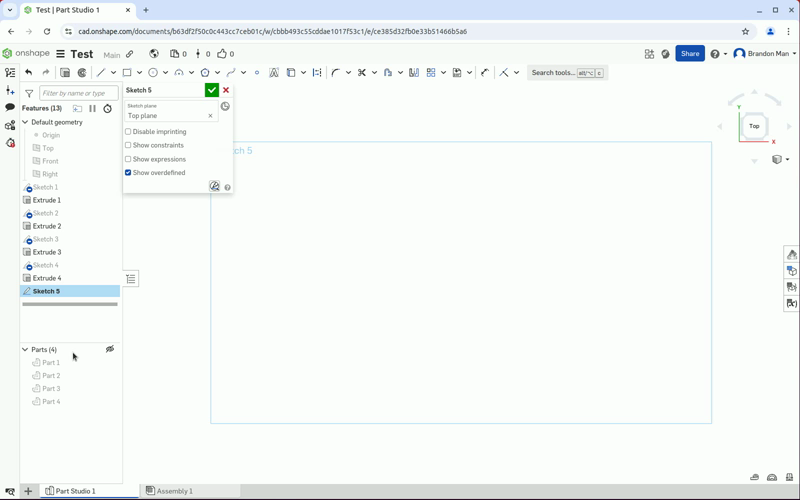
key(c)
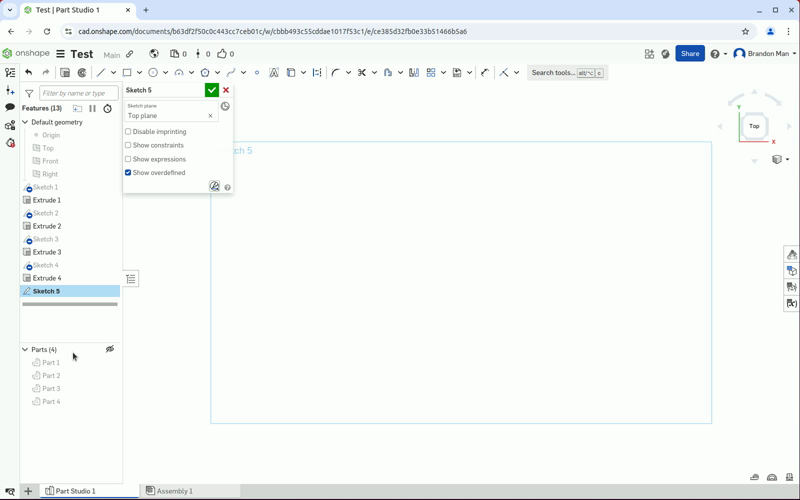
key_down(shift)
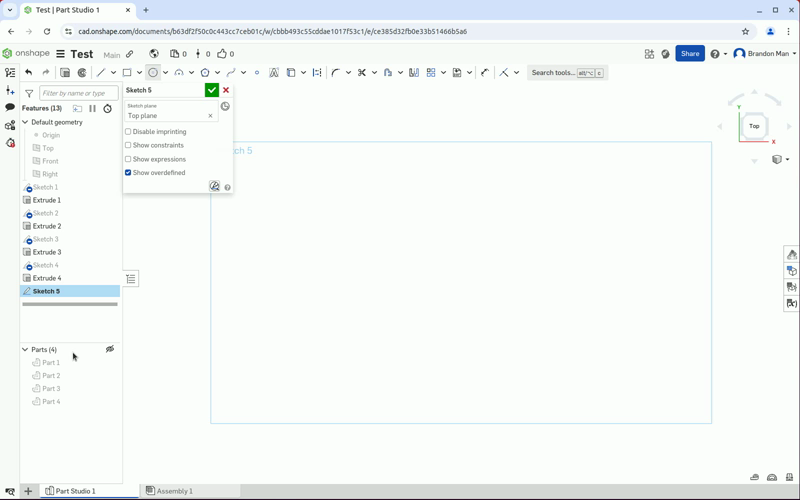
mouse_move(460, 282)
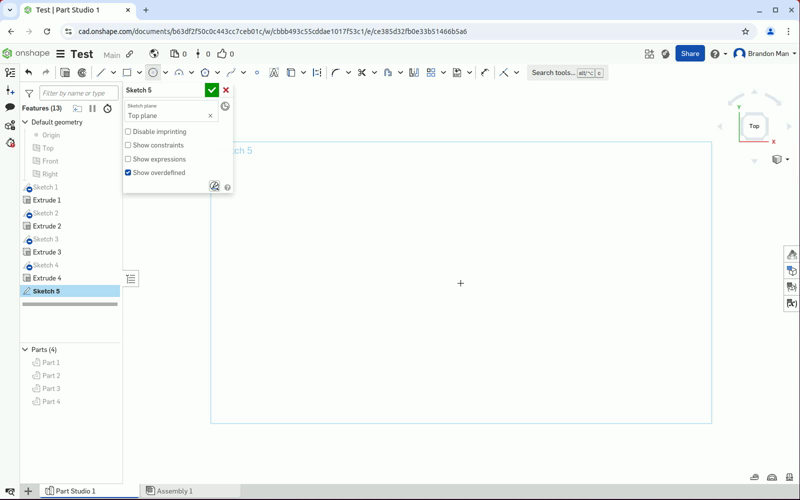
click(460, 282)
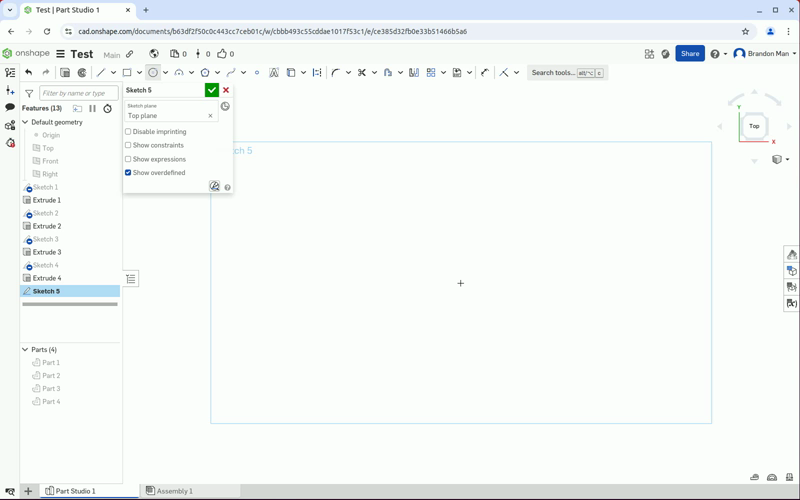
key_up(shift)
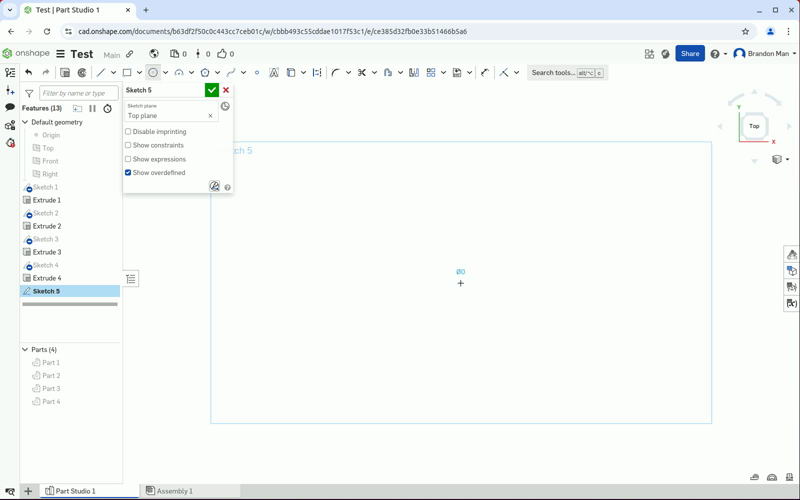
mouse_move(497, 282)
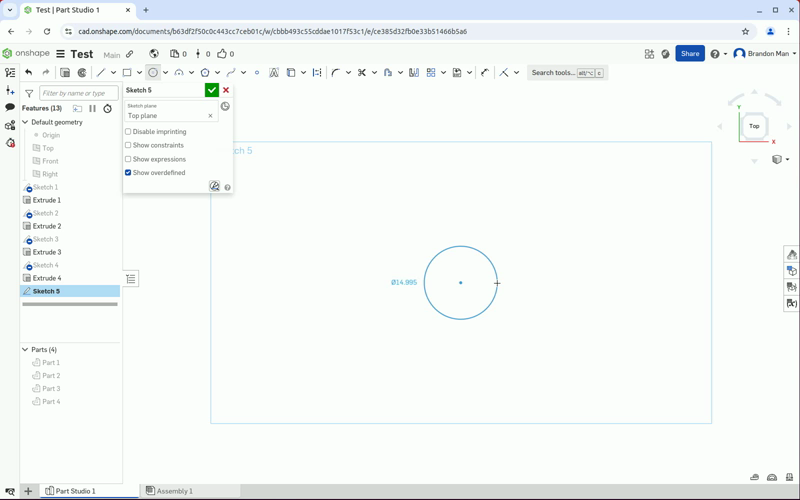
click(497, 282)
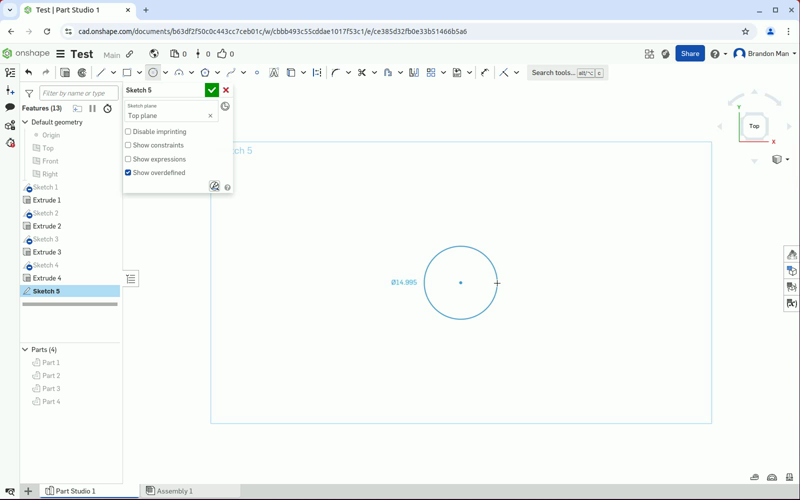
key(esc)
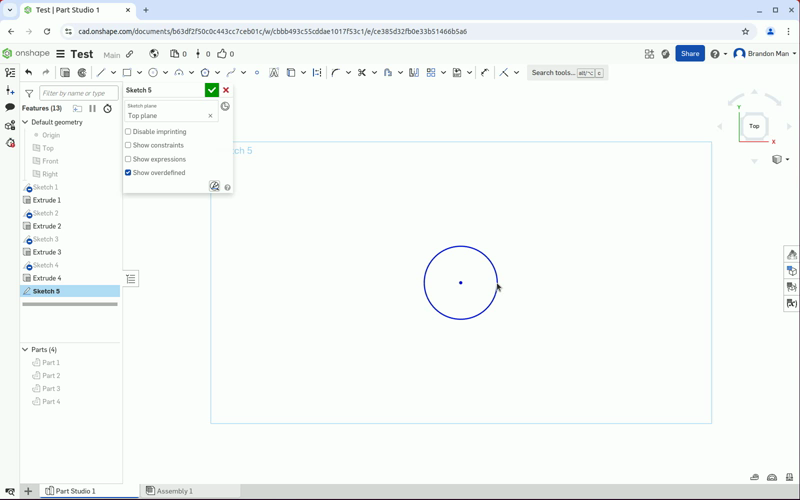
key(c)
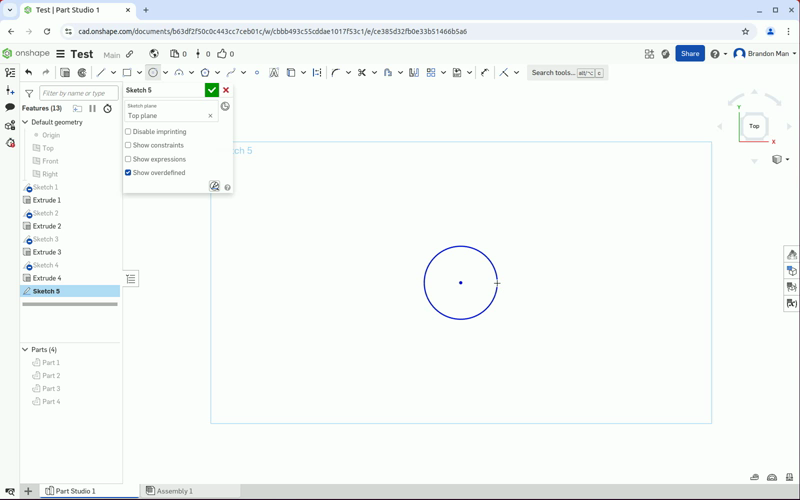
key_down(shift)
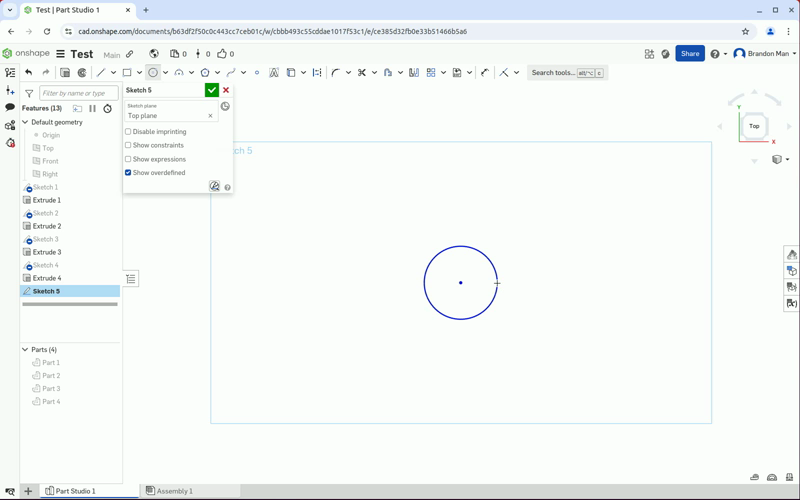
mouse_move(460, 282)
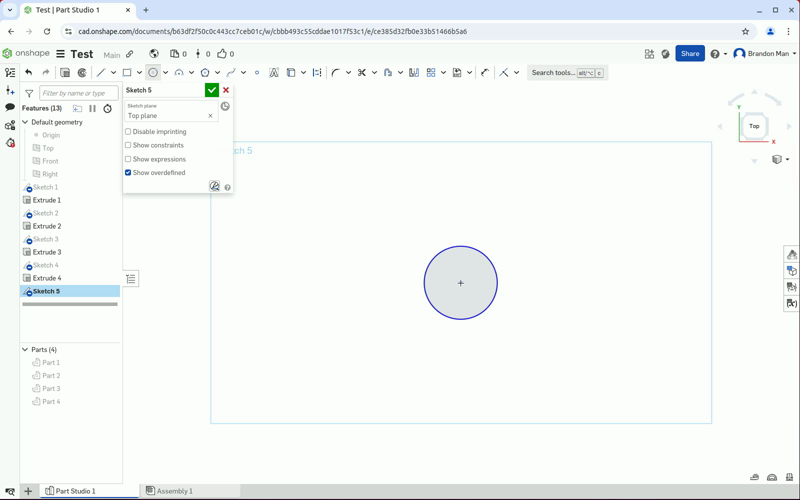
click(460, 282)
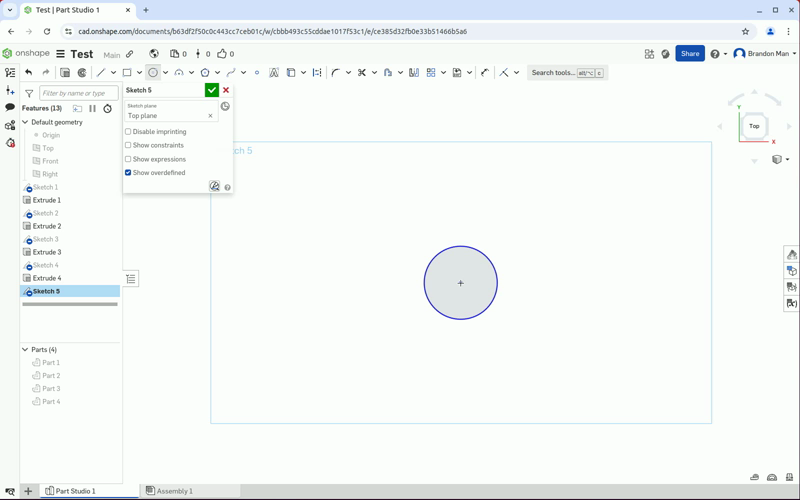
key_up(shift)
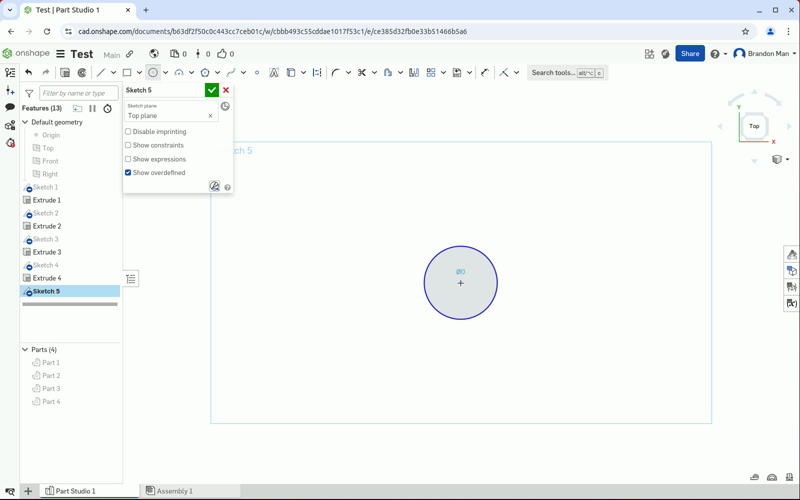
mouse_move(488, 282)
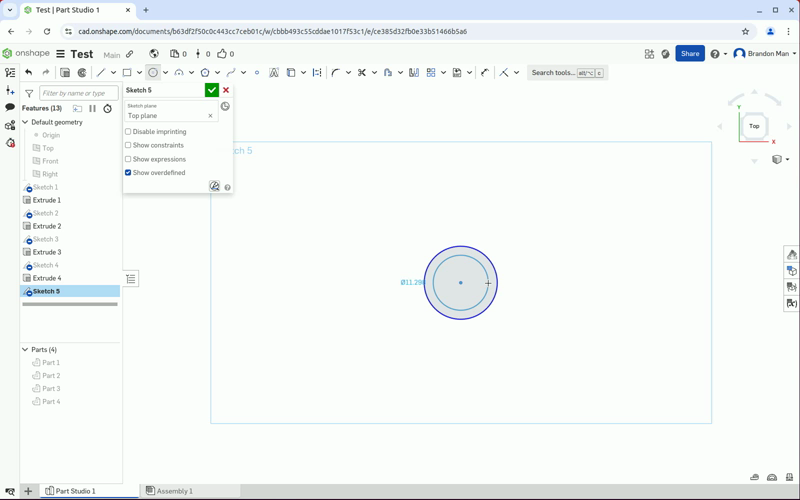
click(488, 282)
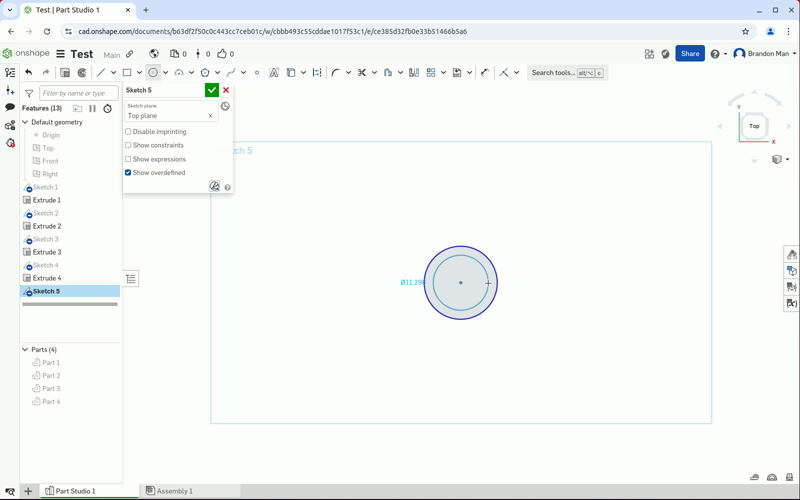
key(esc)
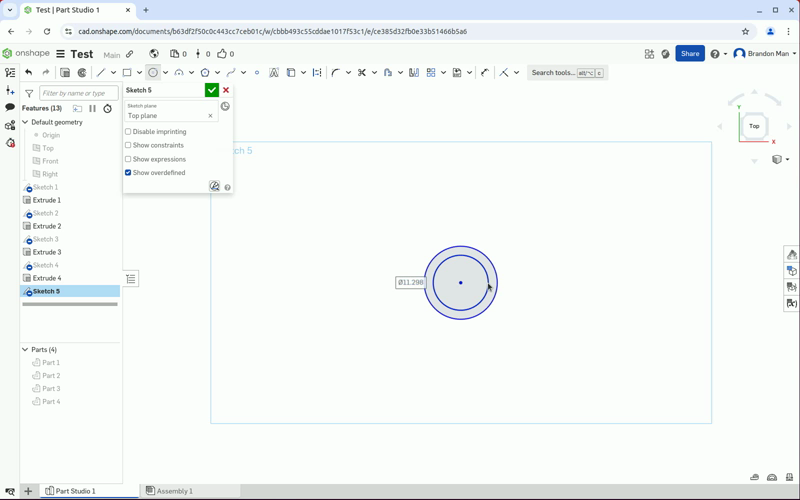
mouse_move(428, 282)
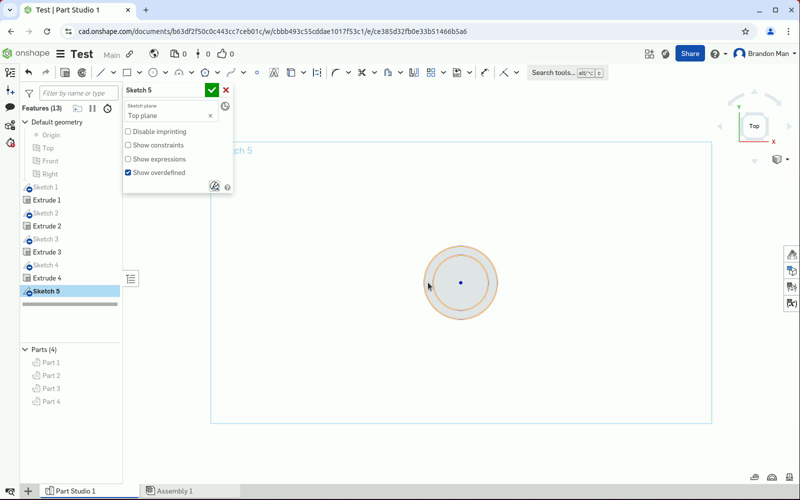
scroll(6)
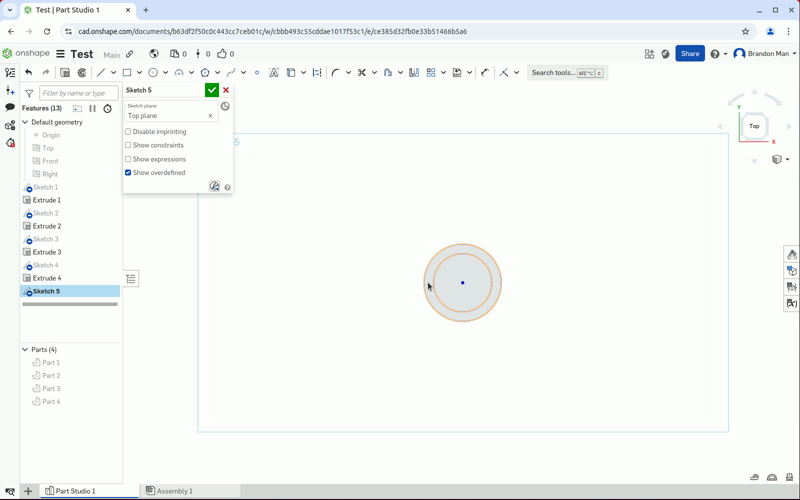
scroll(6)
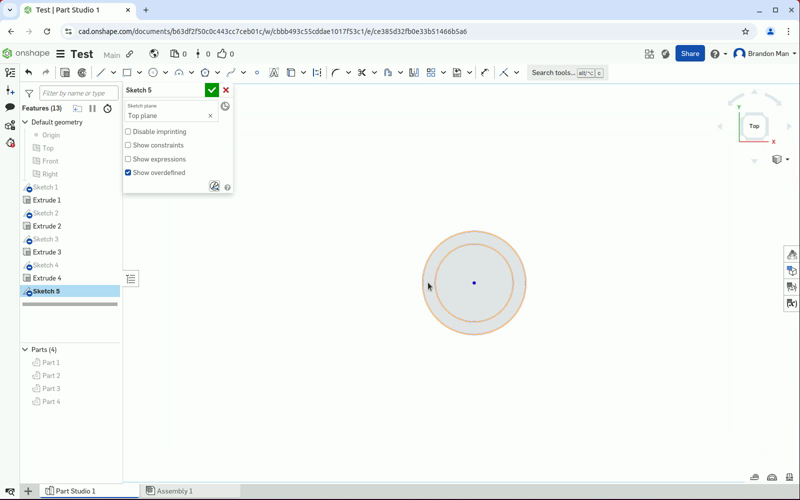
scroll(6)
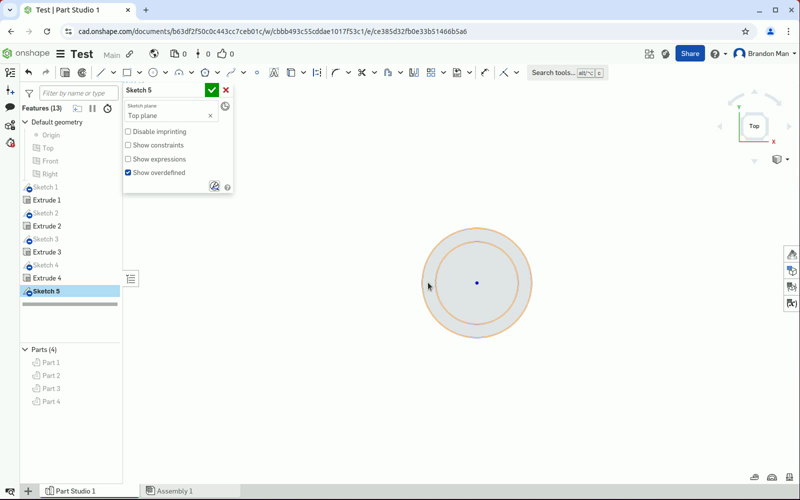
scroll(6)
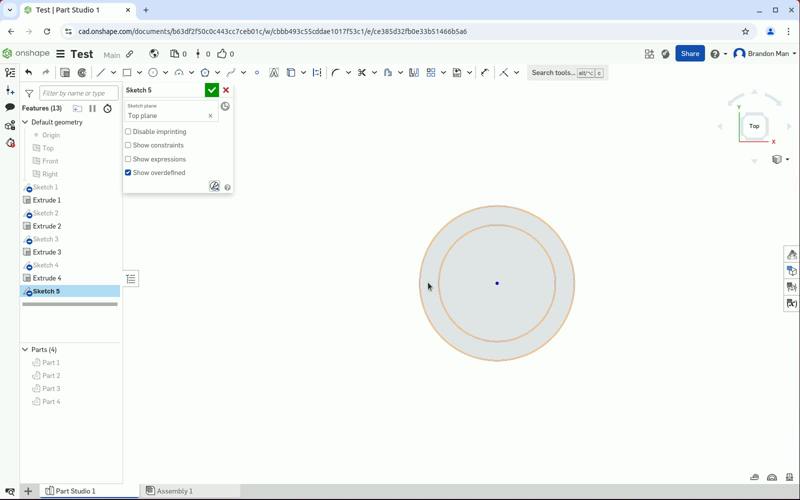
scroll(6)
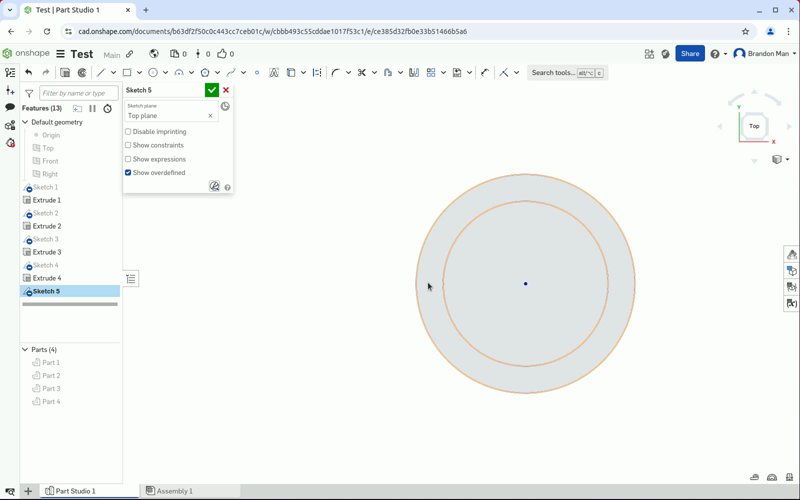
scroll(6)
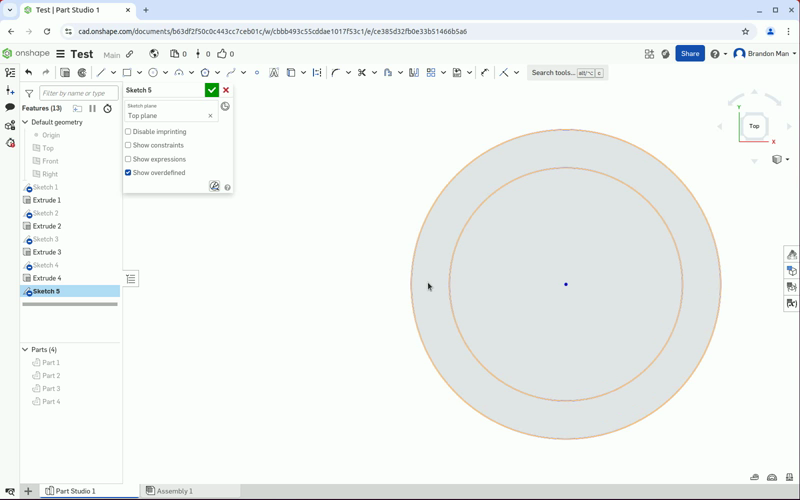
scroll(6)
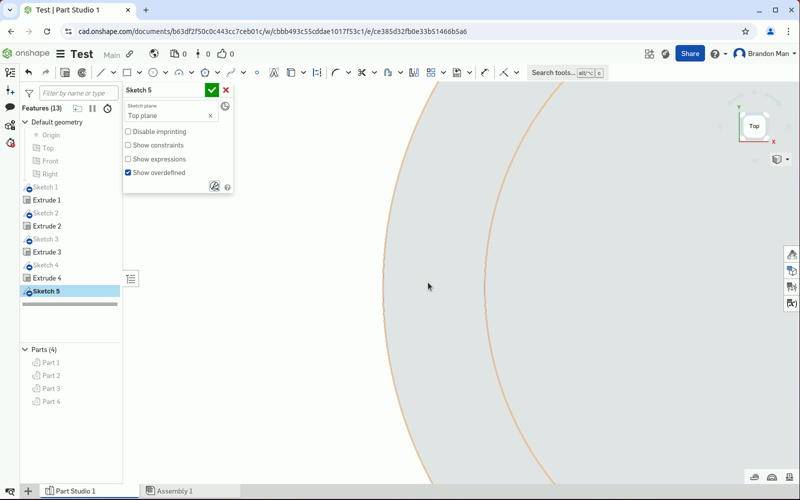
click(428, 282)
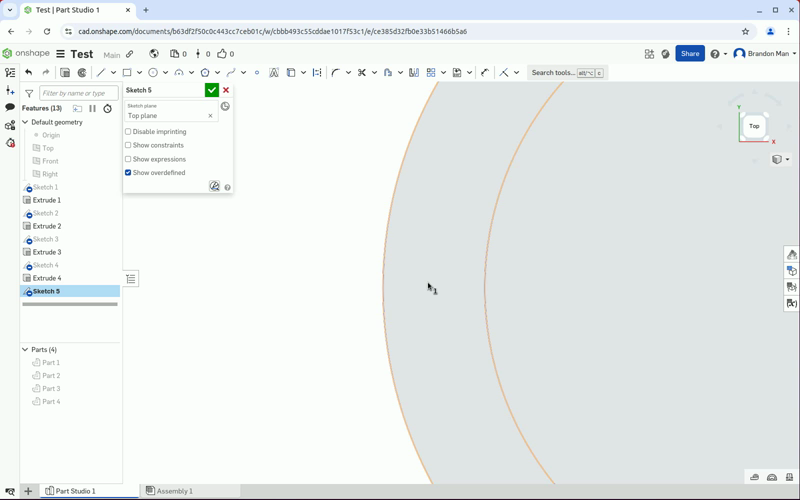
scroll(-6)
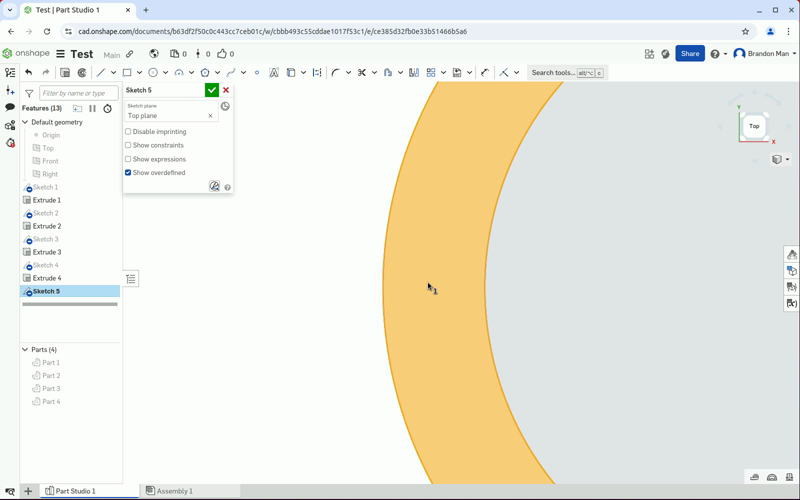
scroll(-6)
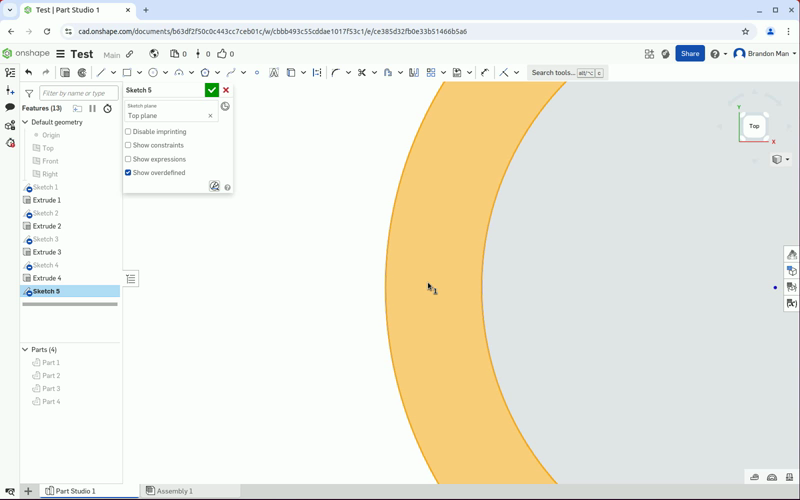
scroll(-6)
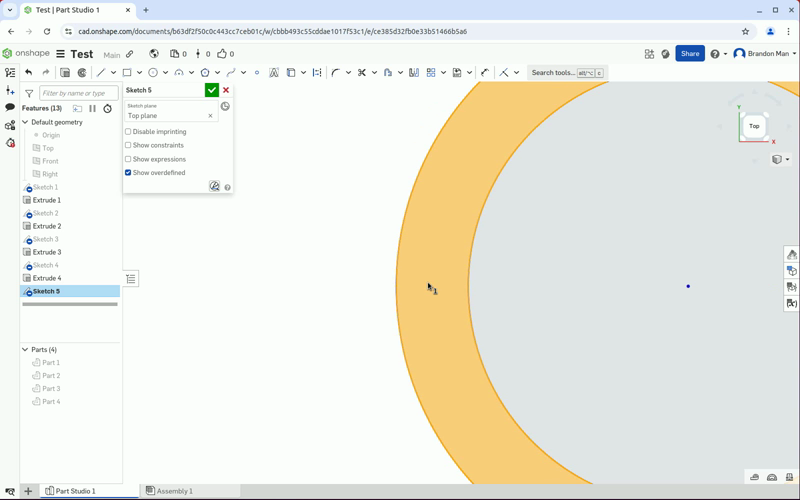
scroll(-6)
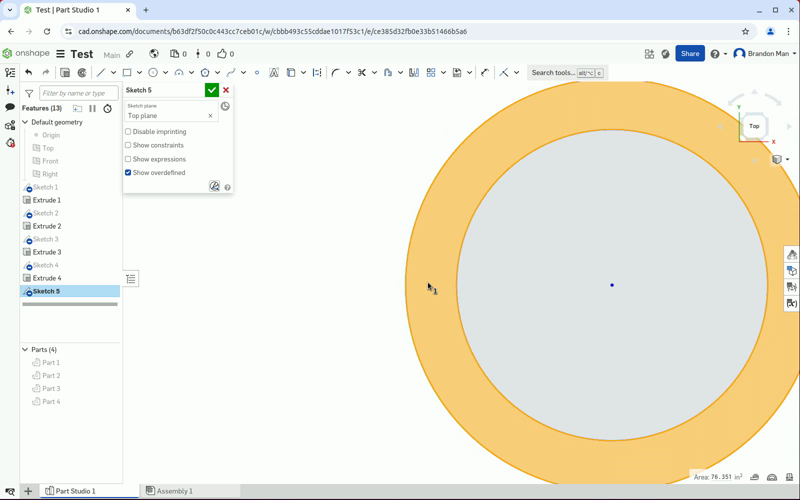
scroll(-6)
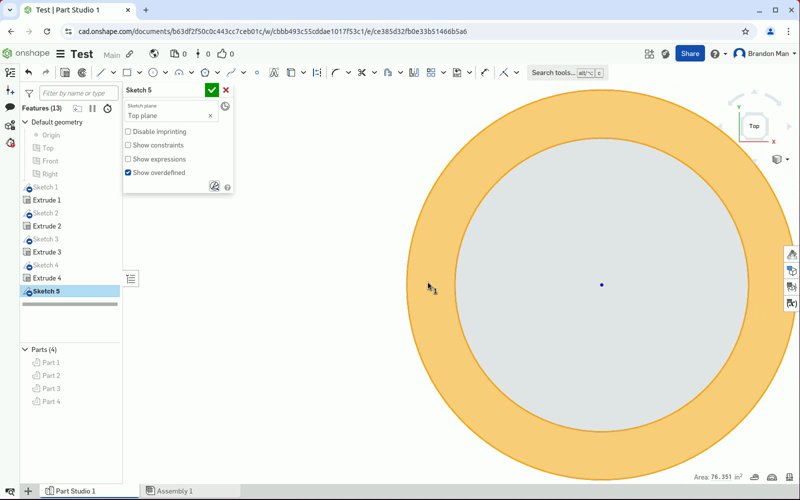
scroll(-6)
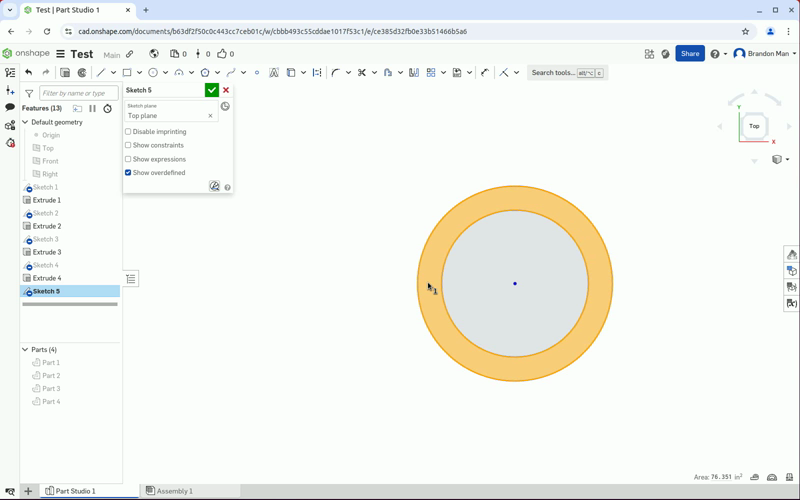
scroll(-6)
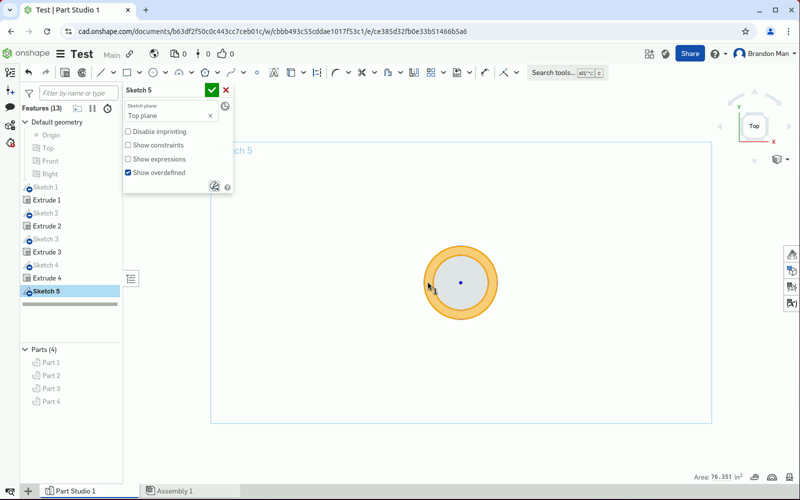
mouse_move(73, 352)
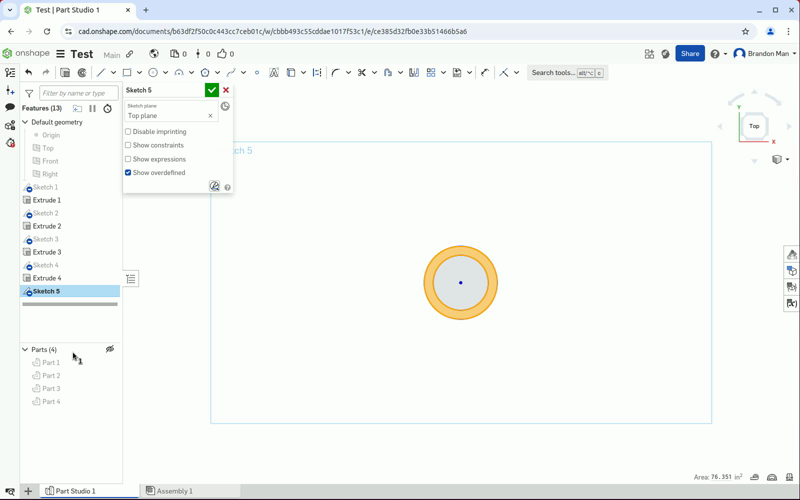
key(shift+y)
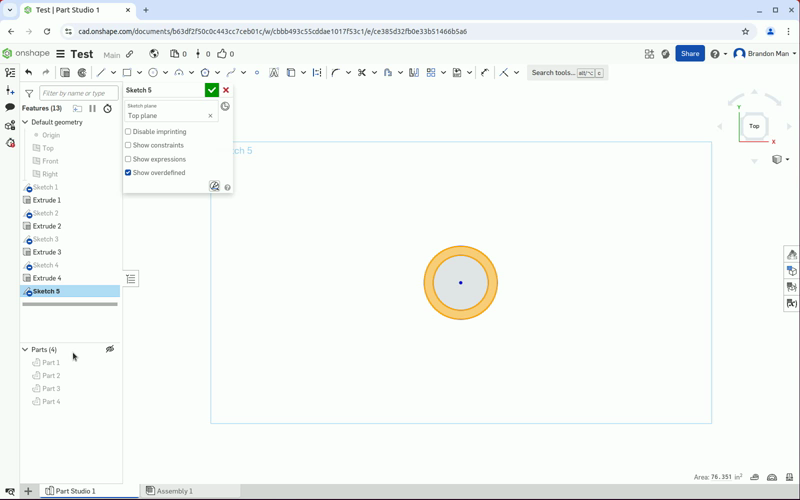
key(shift+e)
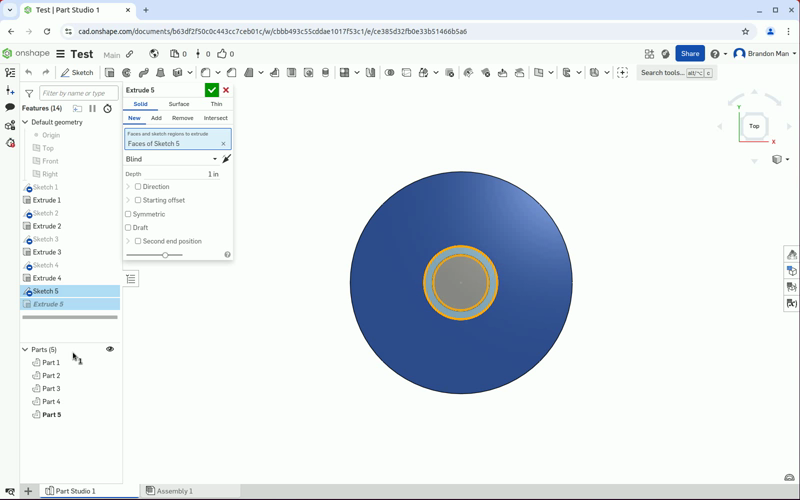
mouse_move(143, 106)
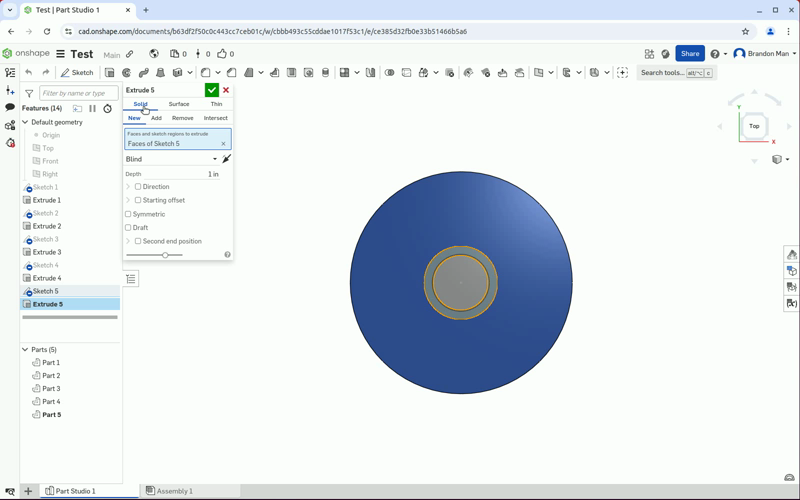
click(143, 106)
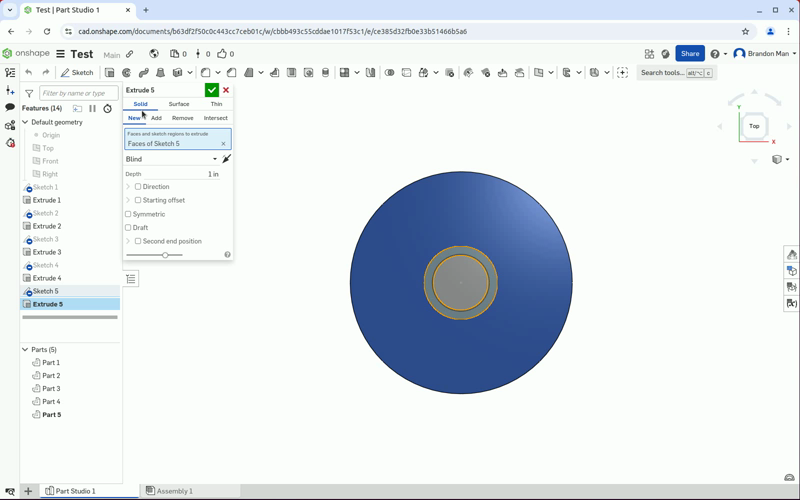
mouse_move(137, 120)
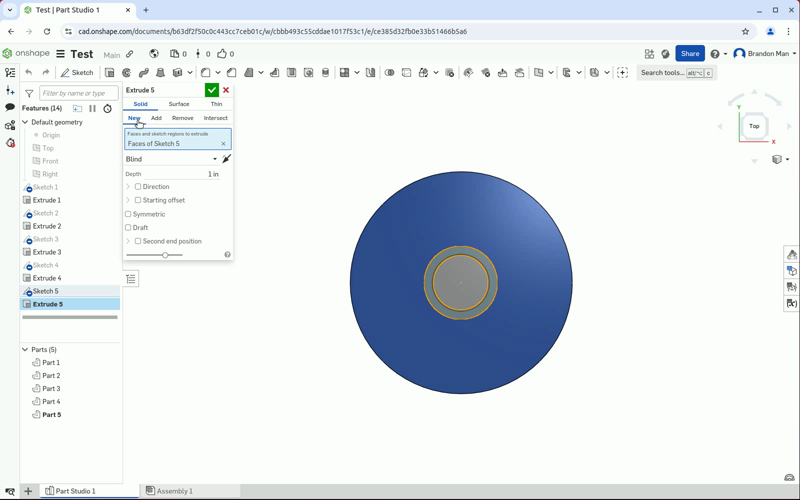
click(137, 120)
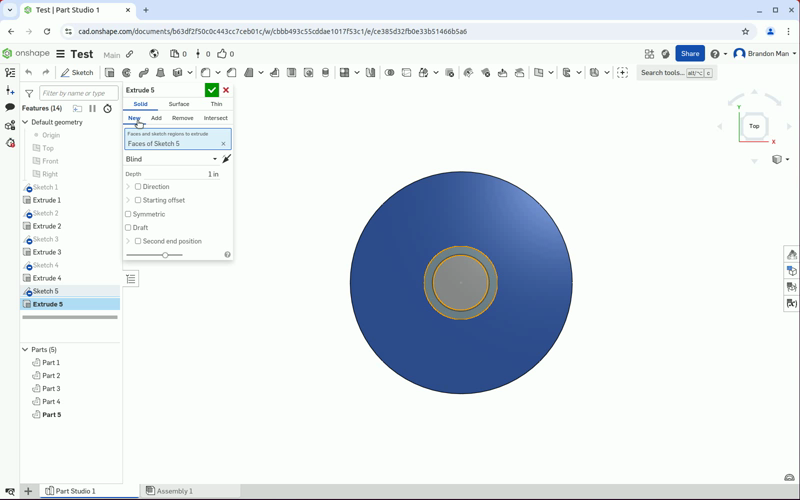
key(tab, 4)
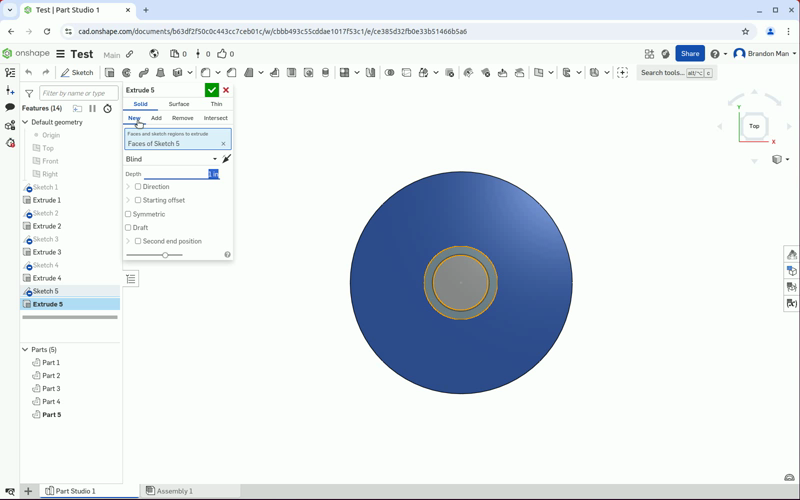
text(-2.166)
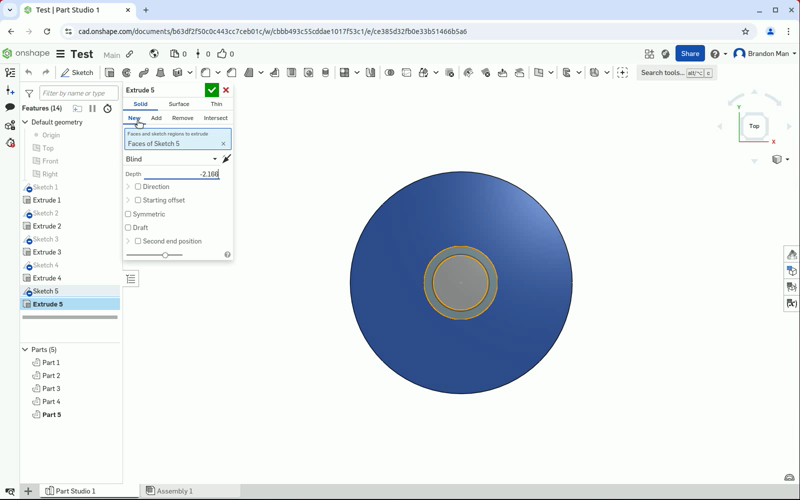
key(enter)
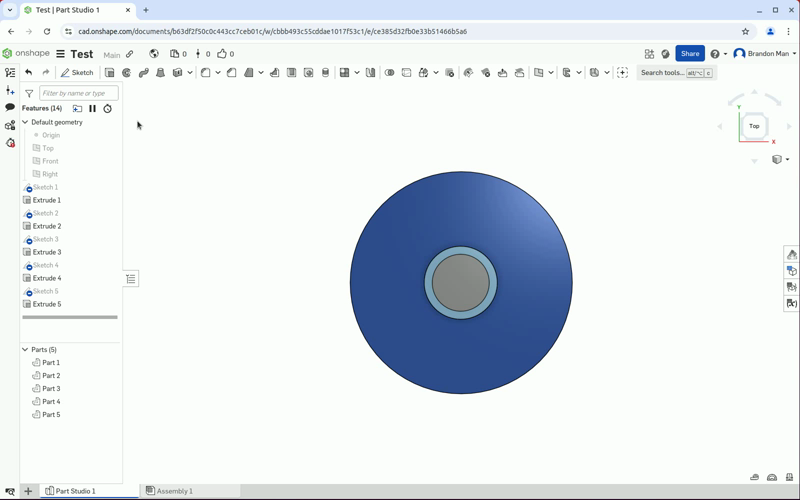
key(shift+h)
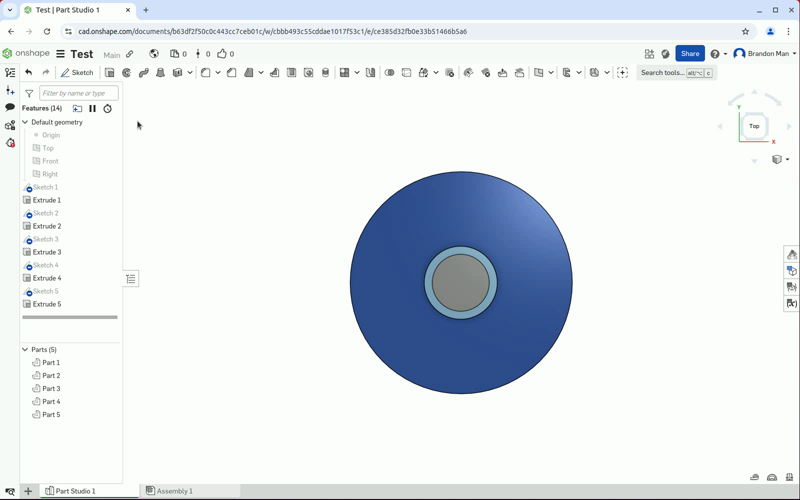
key(shift+h)
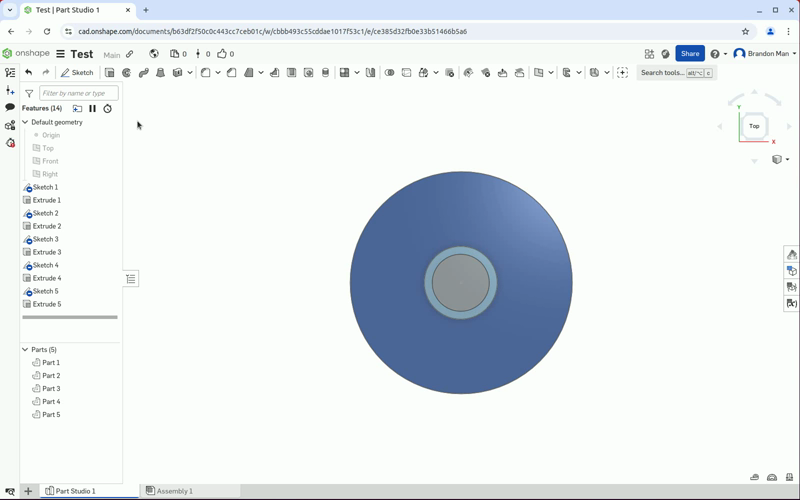
key(shift+7)
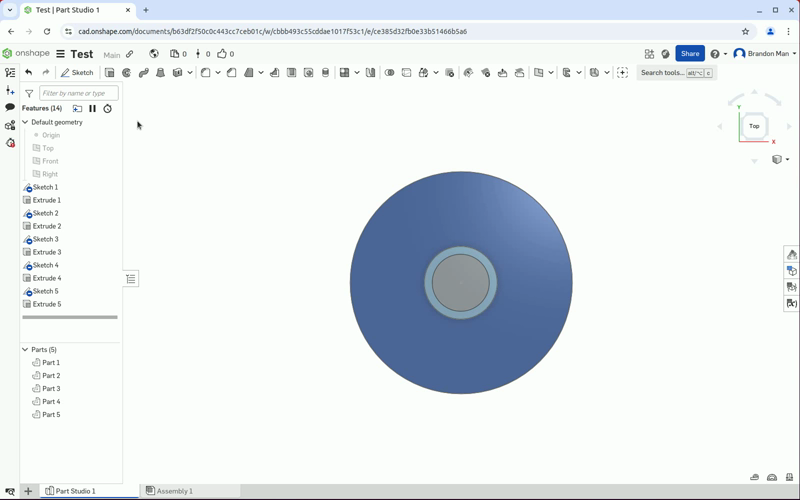
key(up, 3)
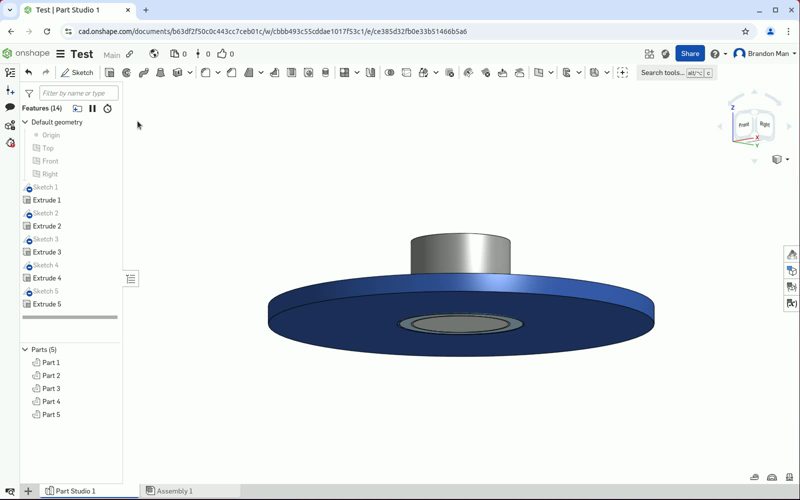
key(left, 3)
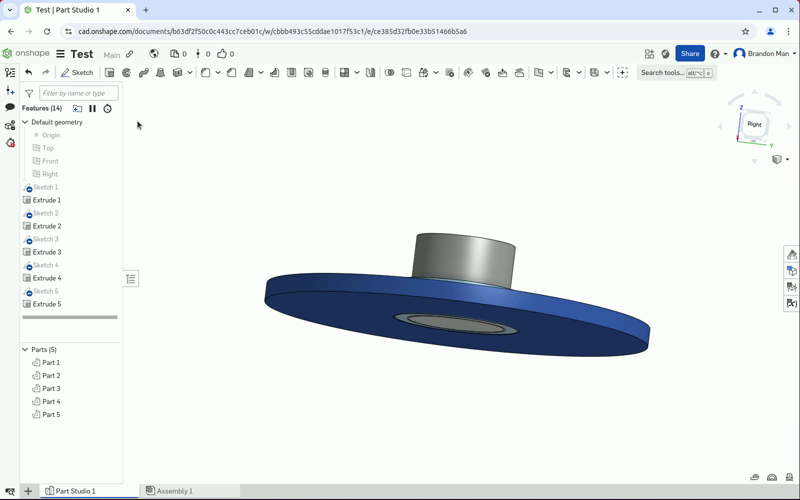
key(right, 3)
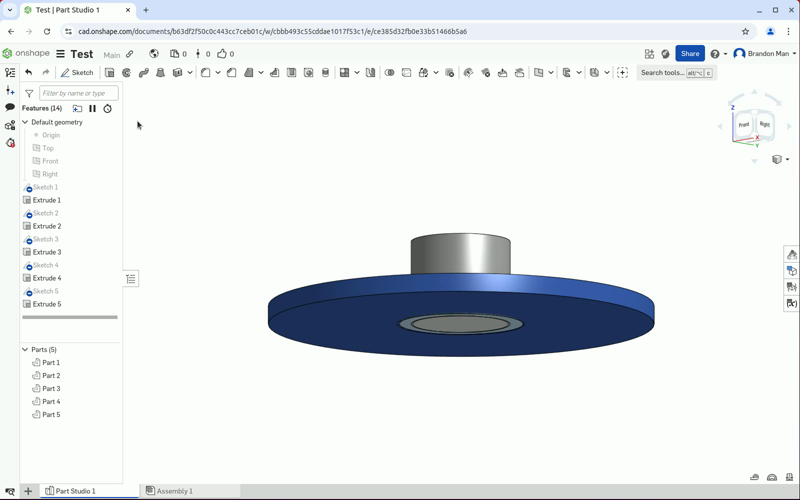
key(down, 3)
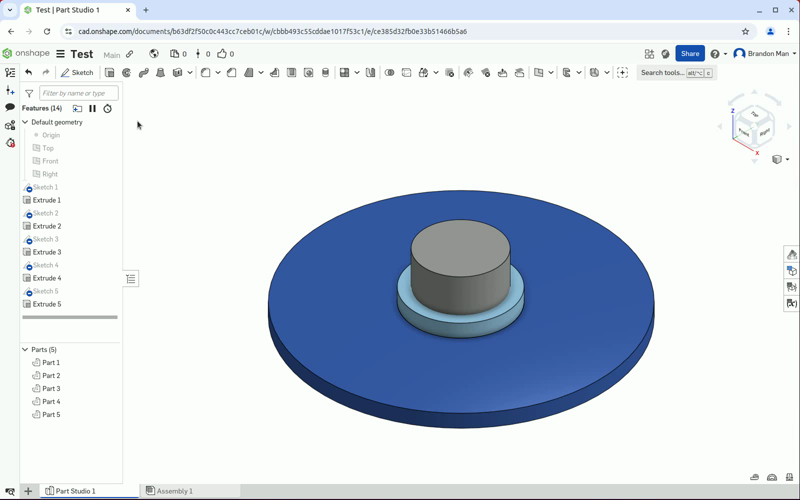
mouse_move(73, 189)
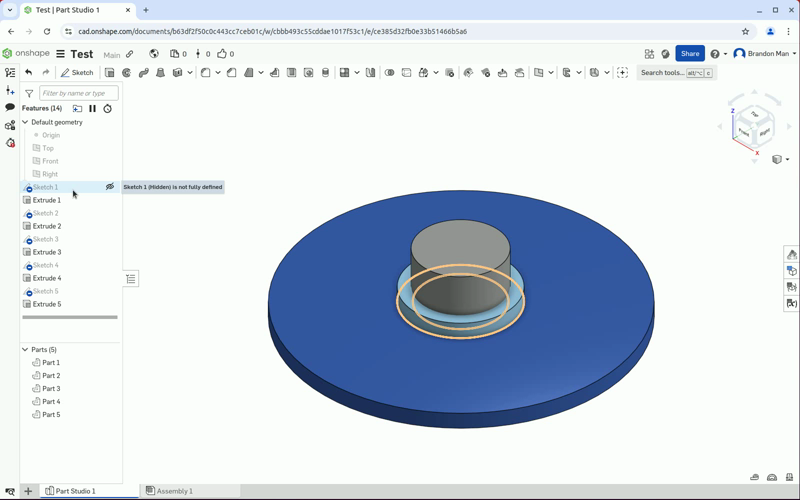
click(73, 189)